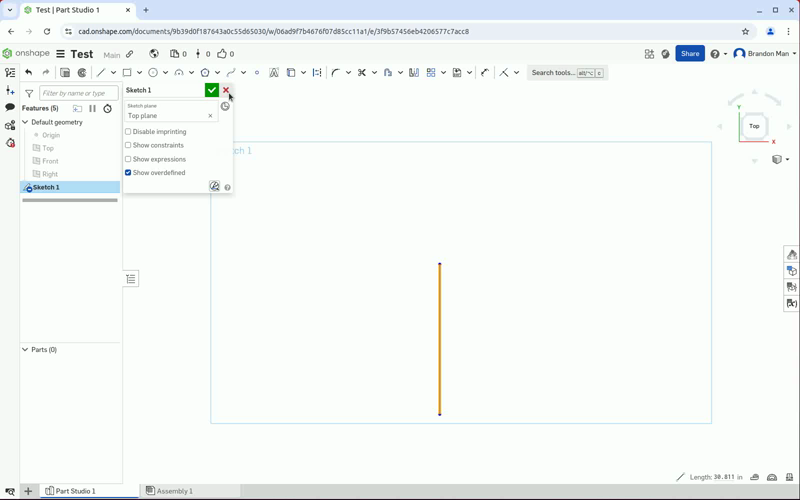
key(shift+h)
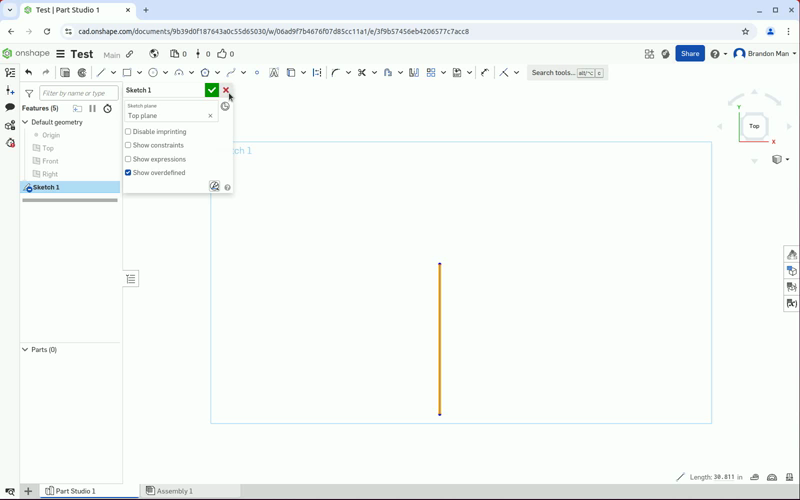
key(shift+s)
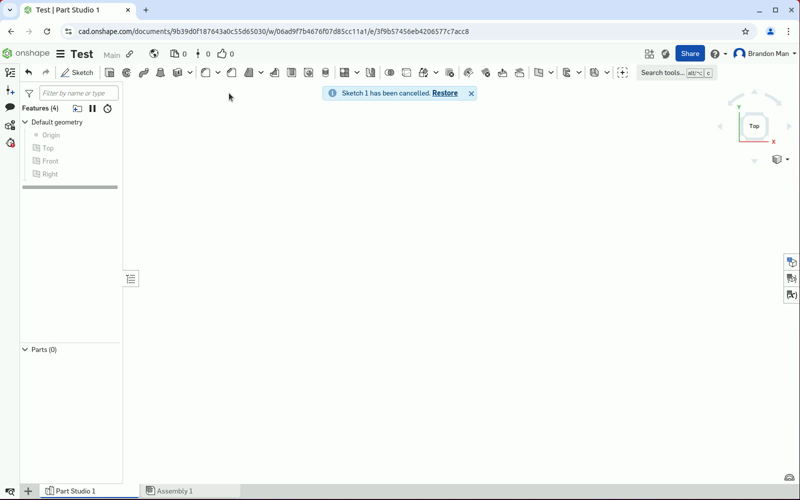
mouse_move(73, 150)
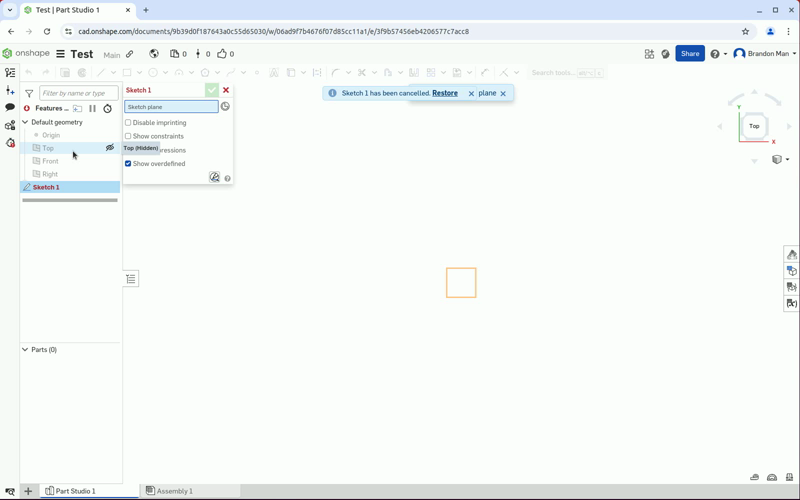
click(73, 150)
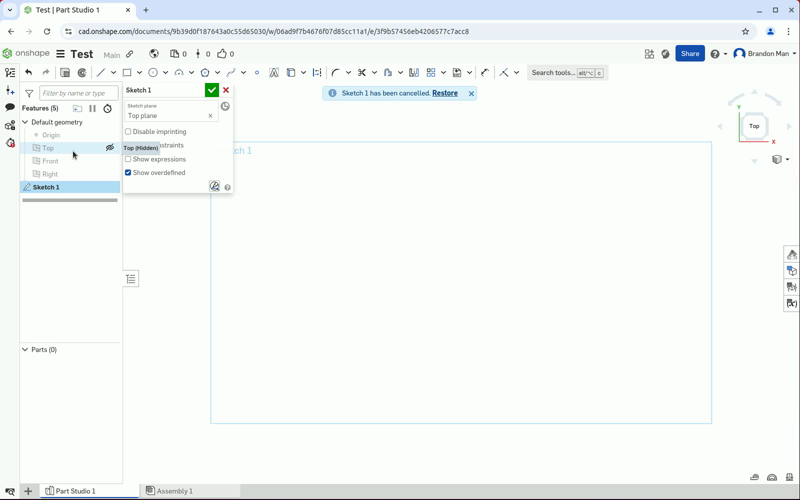
mouse_move(73, 352)
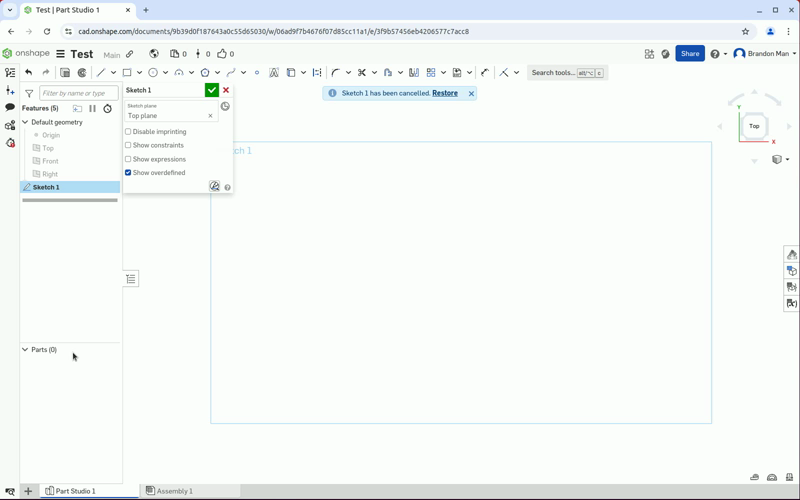
key(y)
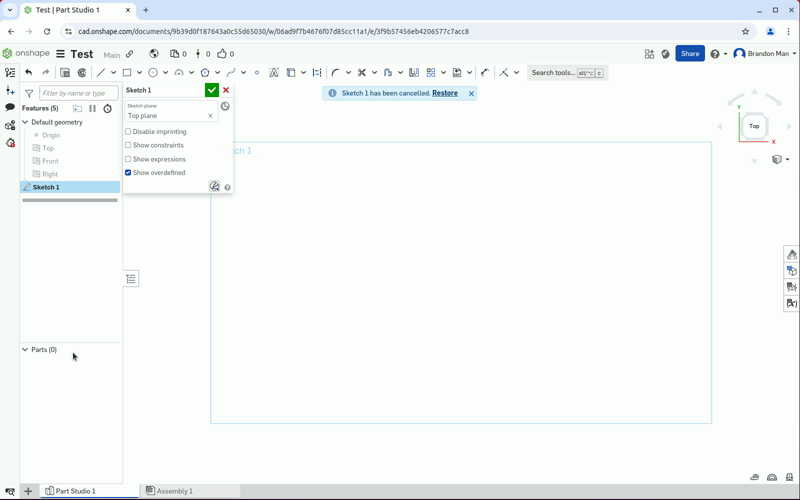
key(l)
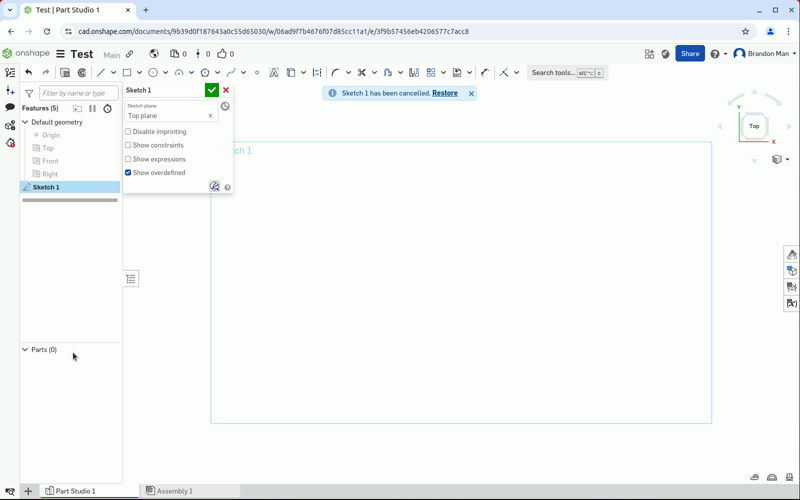
key_down(shift)
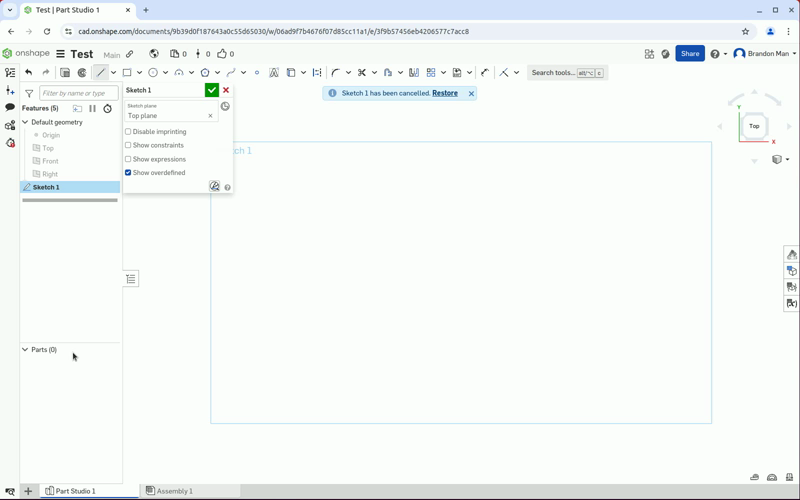
mouse_move(355, 342)
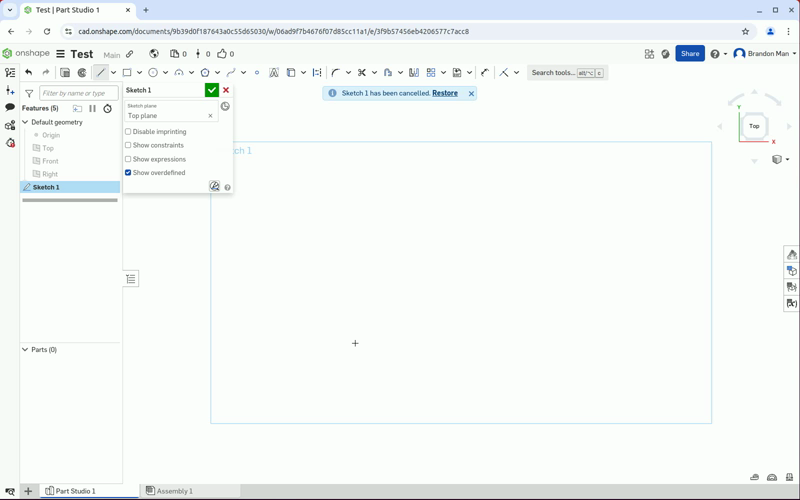
click(355, 342)
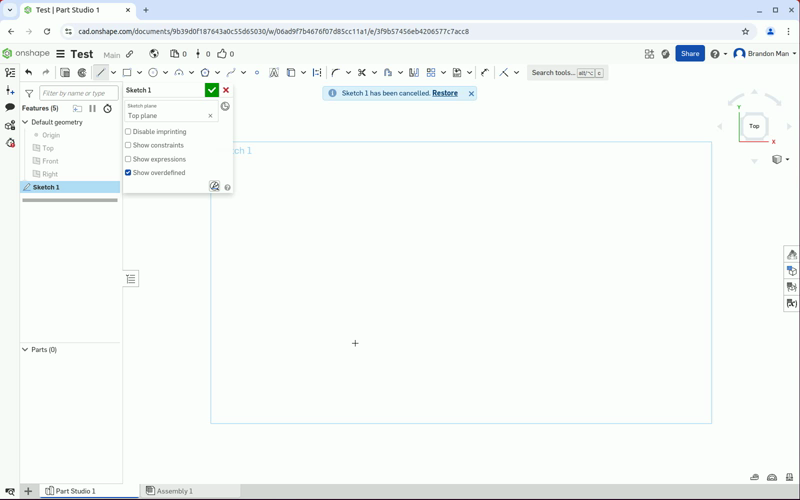
key_up(shift)
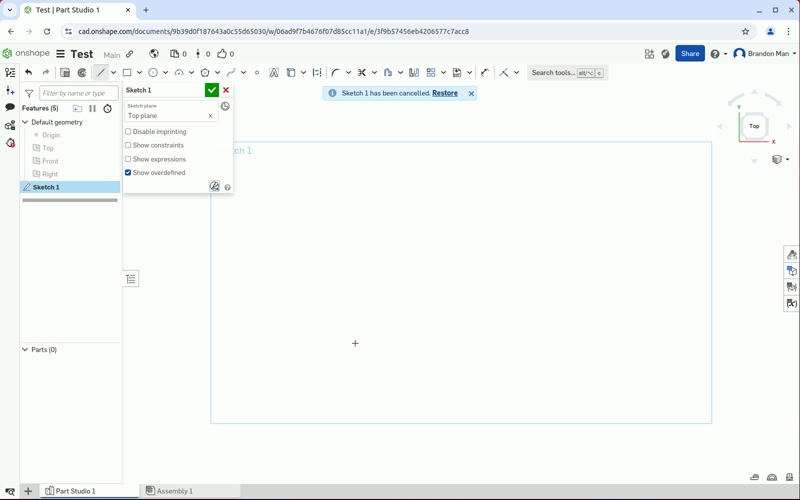
key_down(shift)
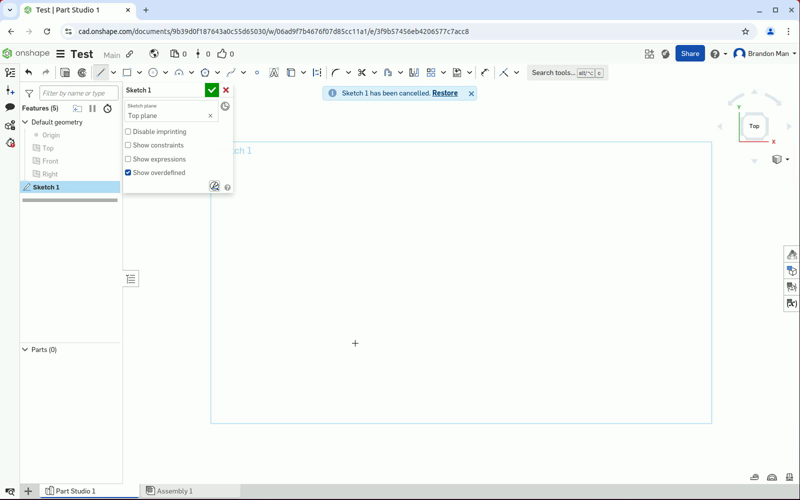
mouse_move(564, 342)
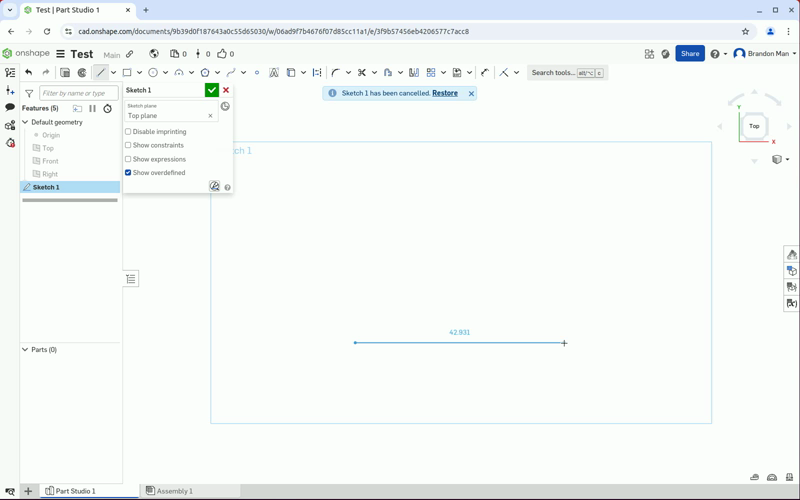
click(564, 342)
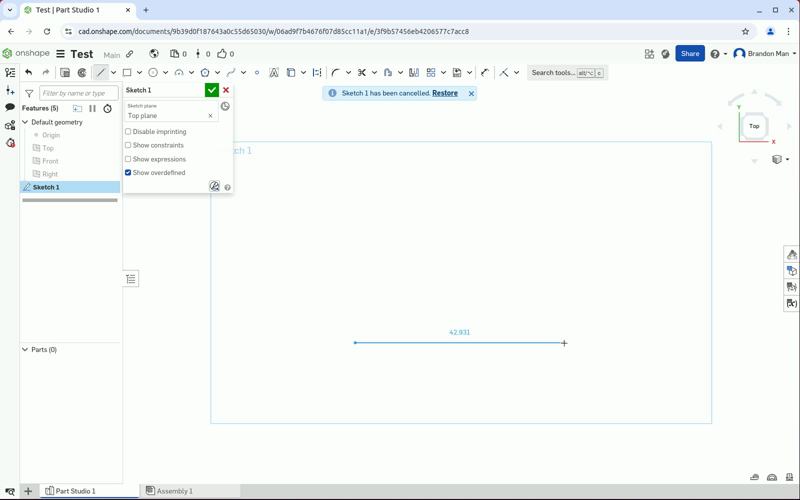
key_up(shift)
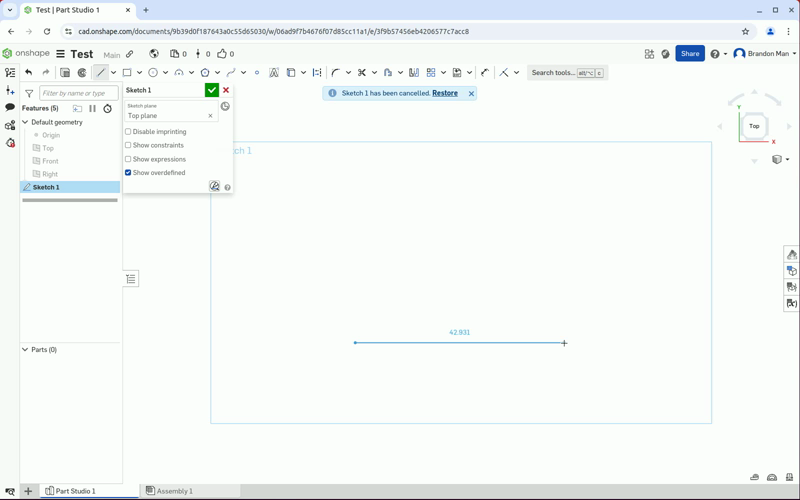
key_down(shift)
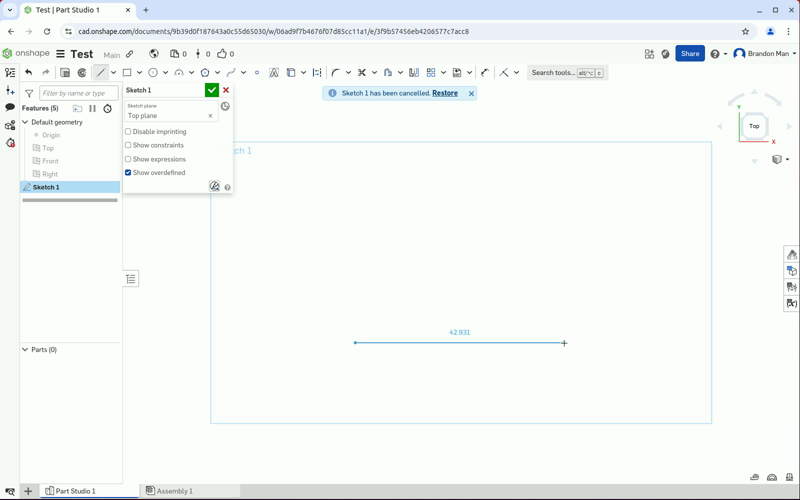
mouse_move(564, 223)
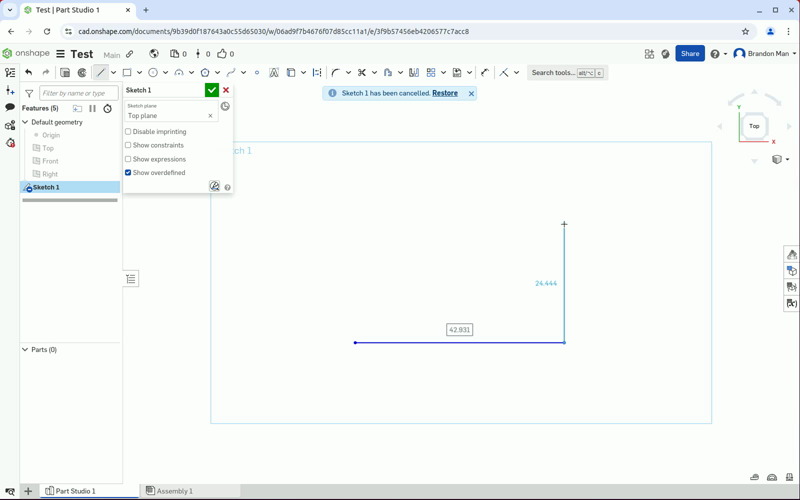
click(564, 223)
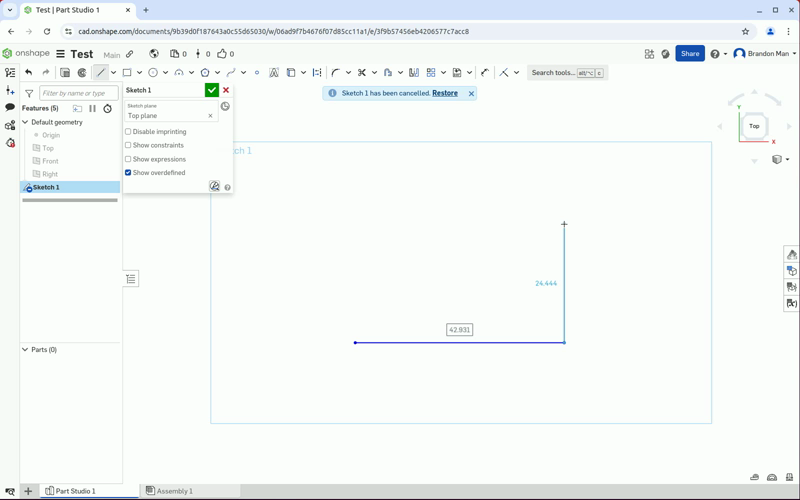
key_up(shift)
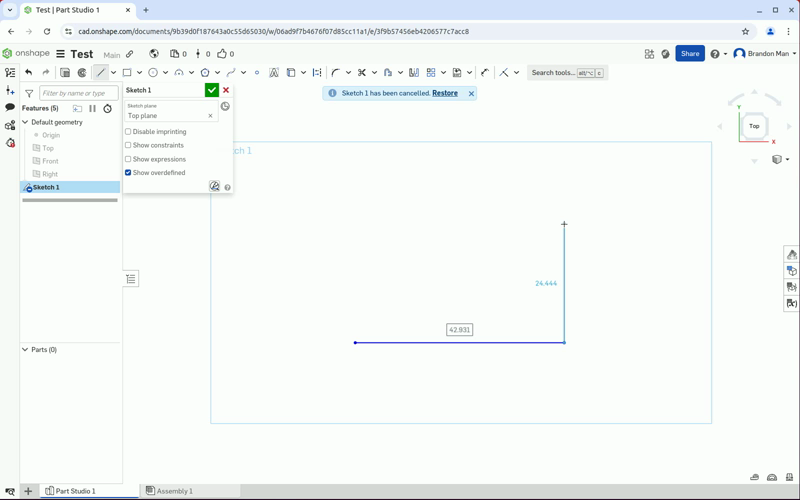
key_down(shift)
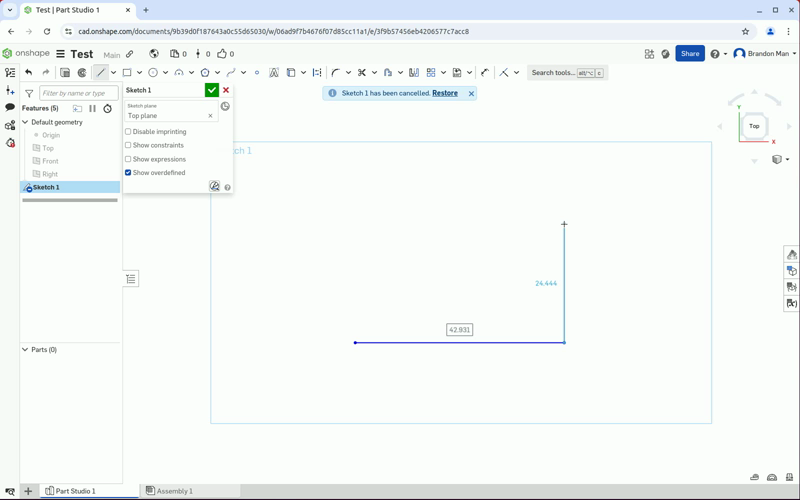
mouse_move(355, 223)
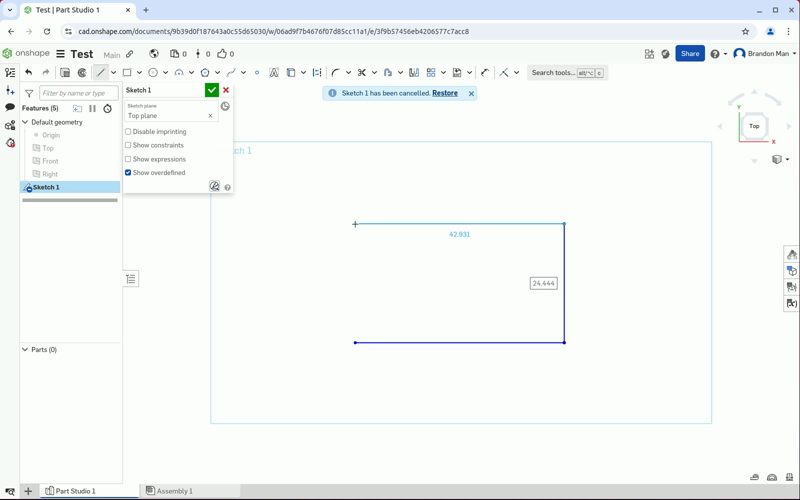
click(355, 223)
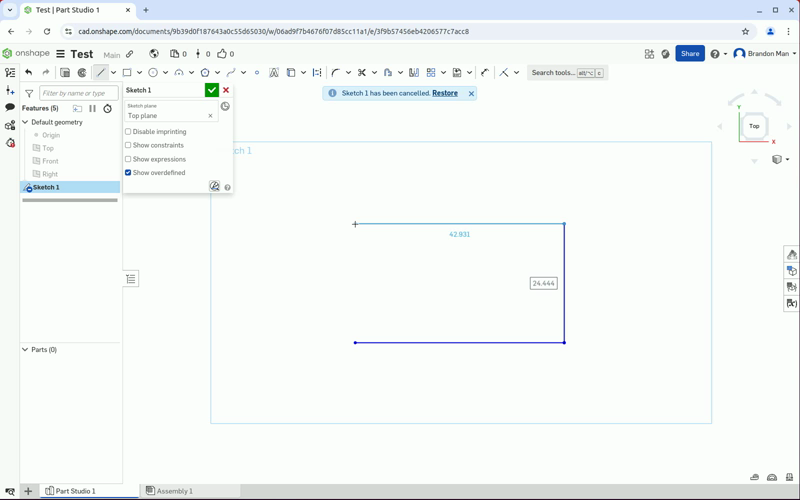
key_up(shift)
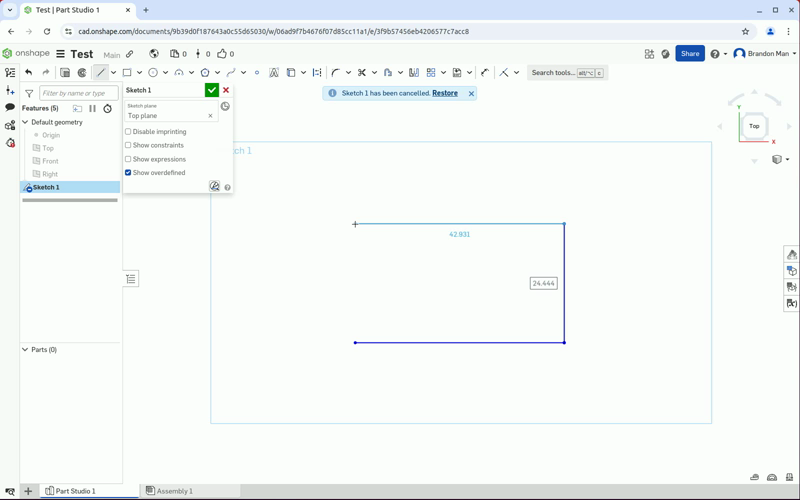
key_down(shift)
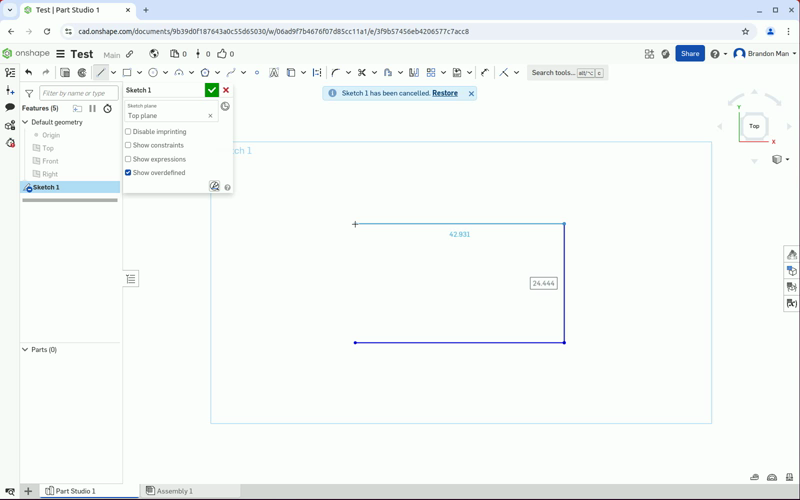
mouse_move(355, 342)
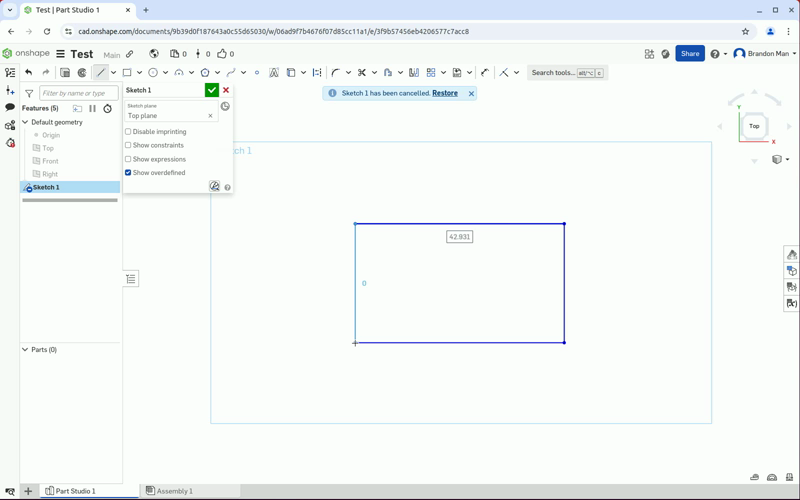
key_up(shift)
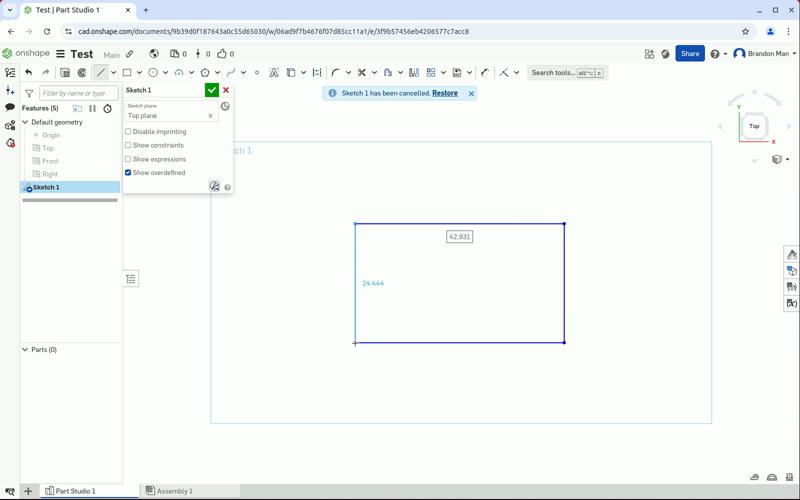
click(355, 342)
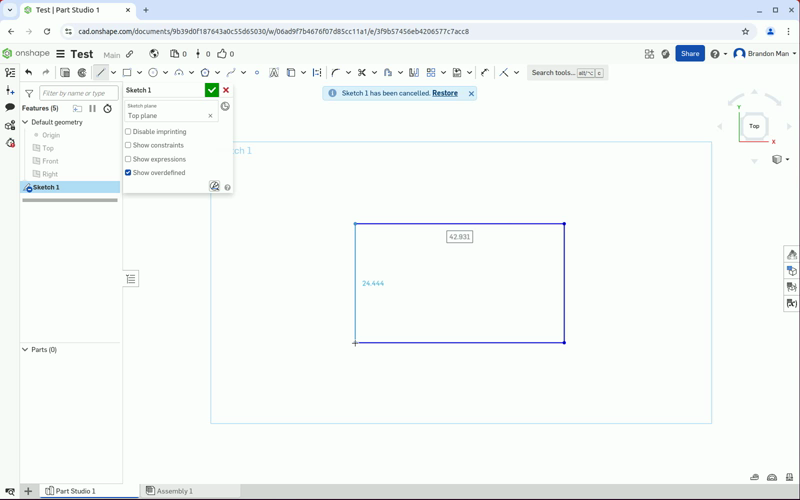
key(esc)
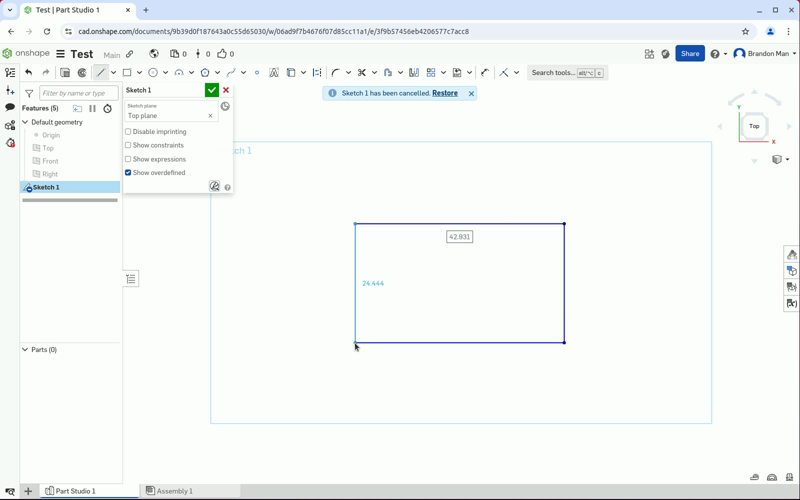
key(c)
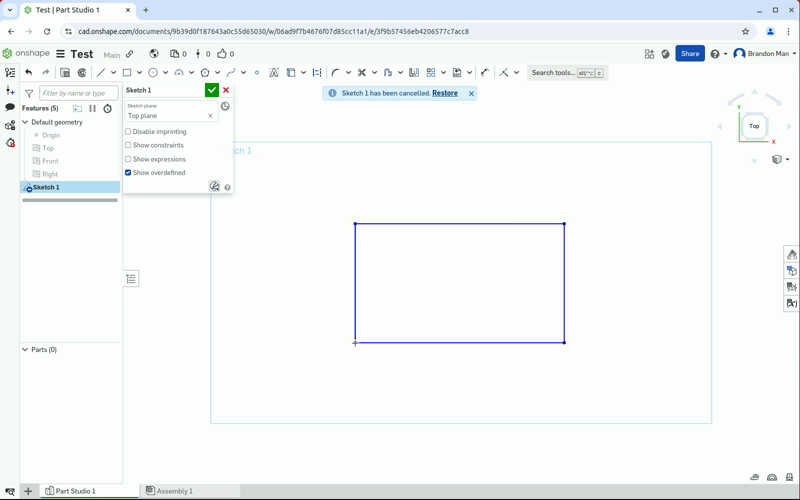
key_down(shift)
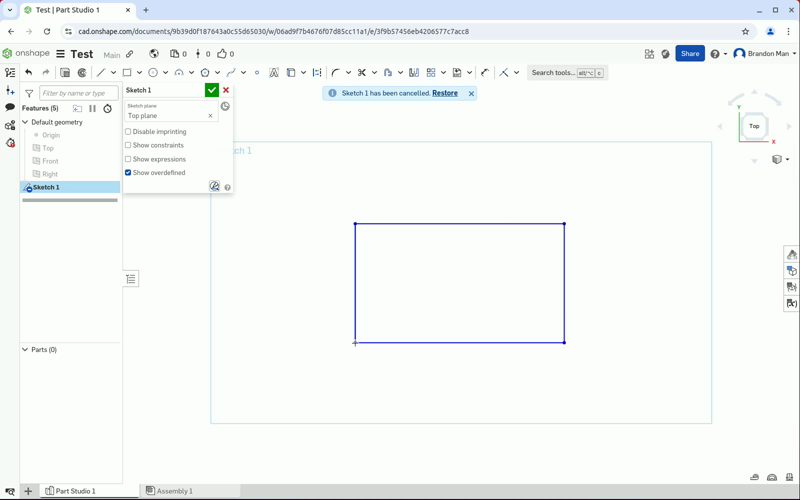
mouse_move(370, 283)
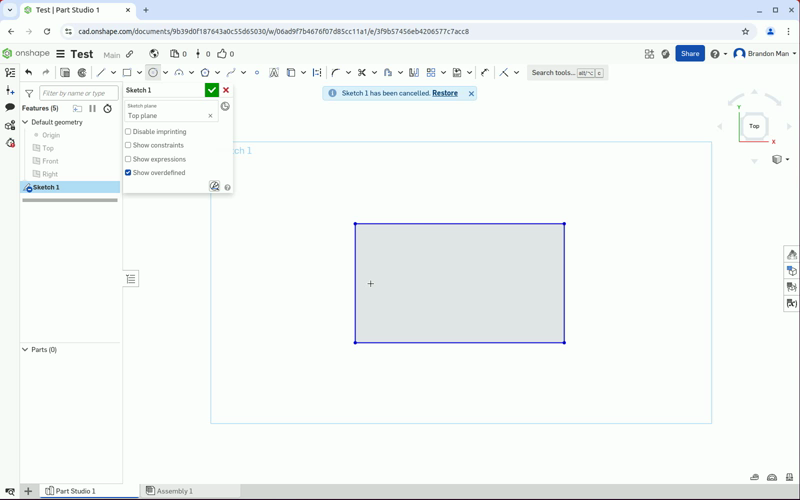
click(370, 283)
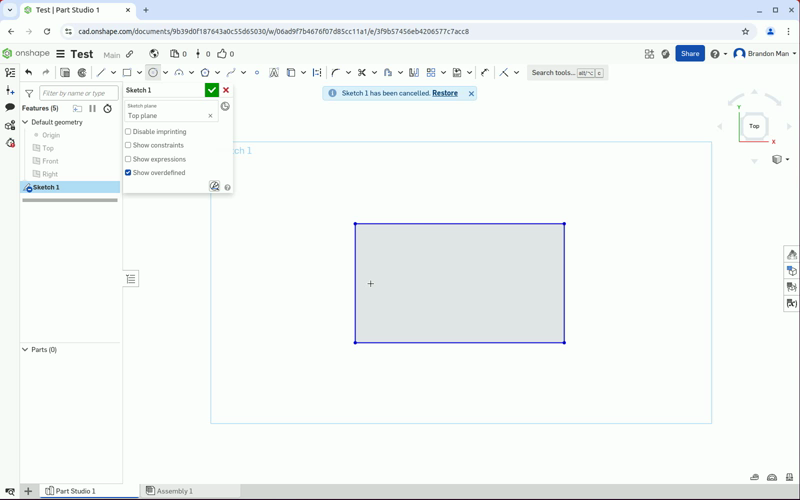
key_up(shift)
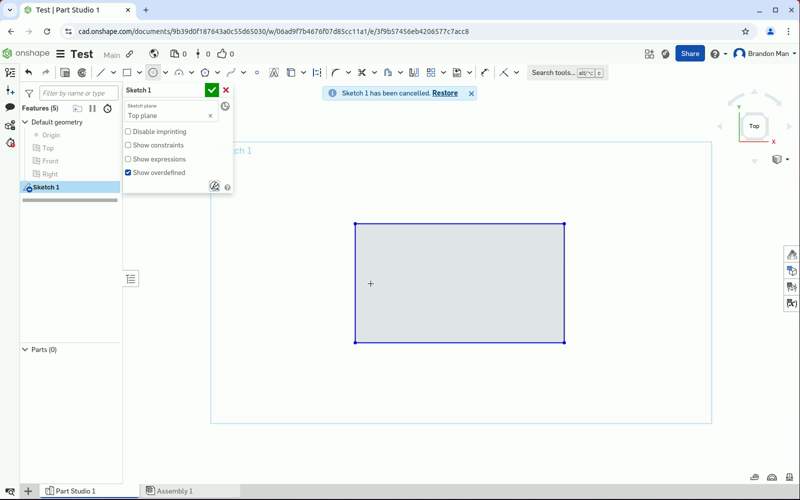
mouse_move(377, 283)
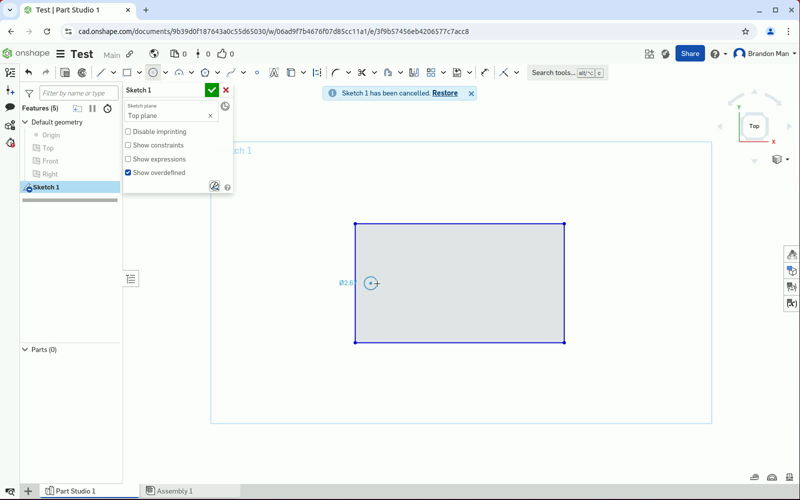
click(377, 283)
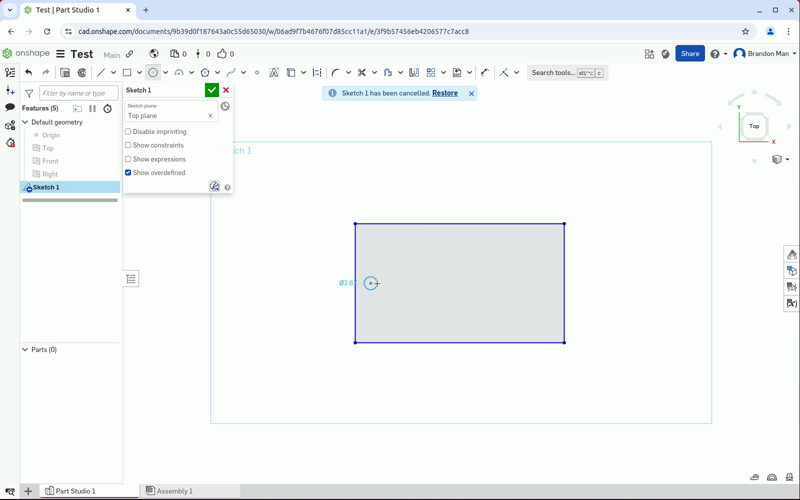
key(esc)
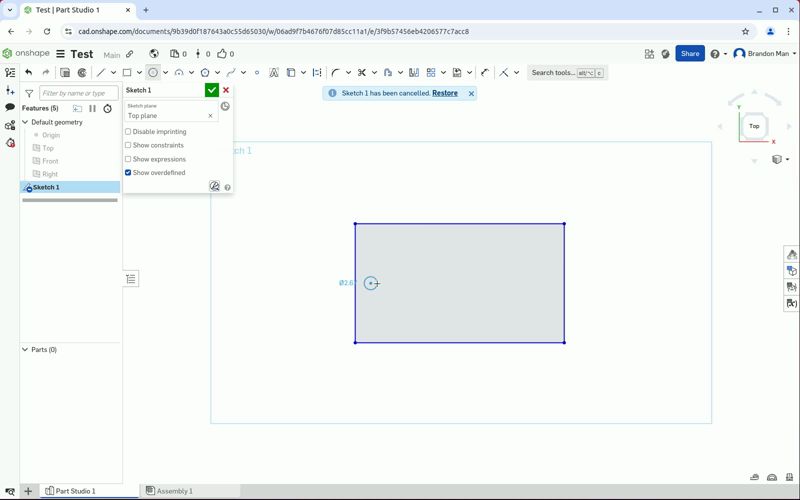
mouse_move(547, 313)
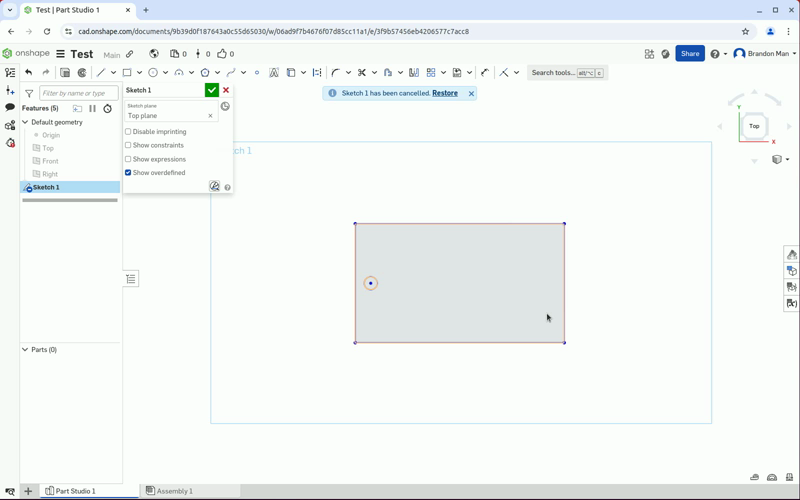
click(547, 313)
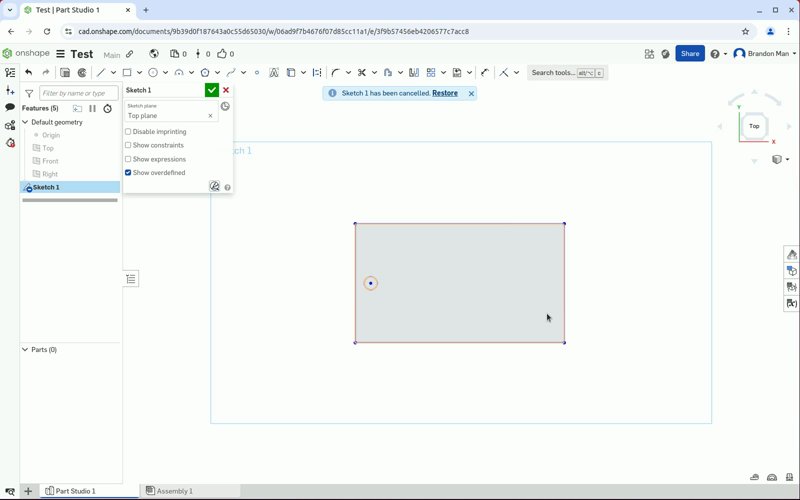
mouse_move(73, 352)
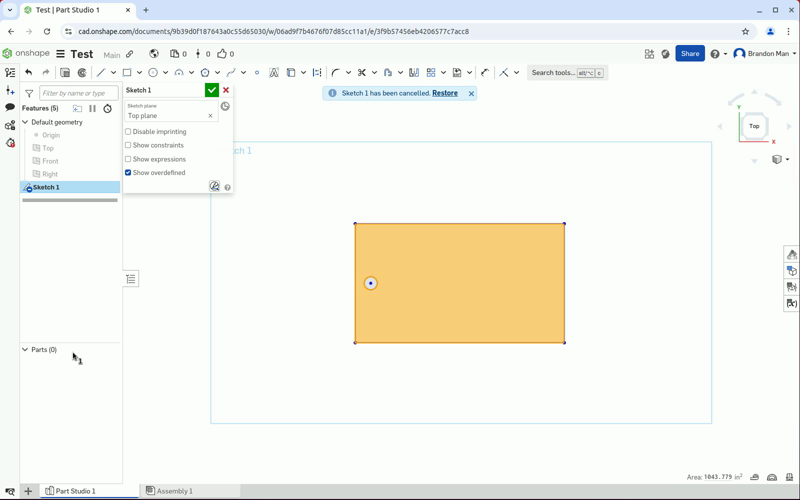
key(shift+y)
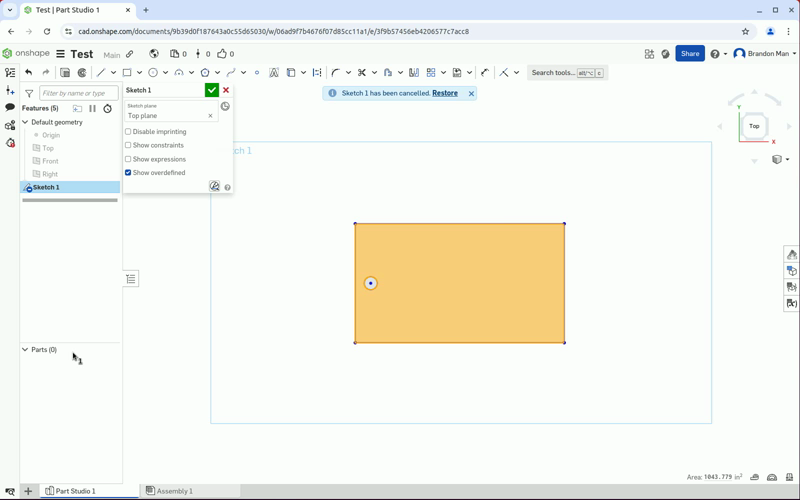
key(shift+e)
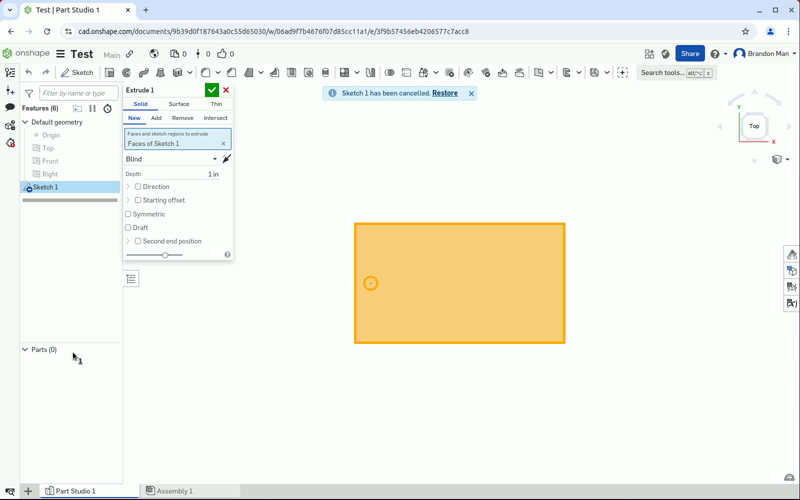
mouse_move(143, 106)
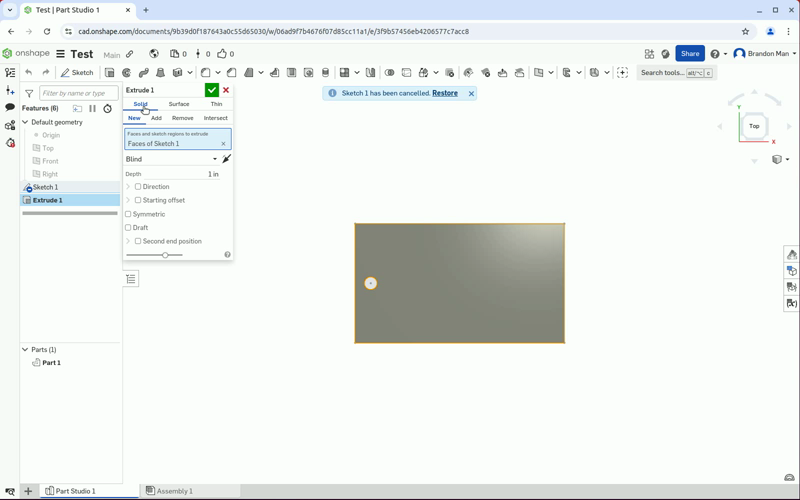
click(143, 106)
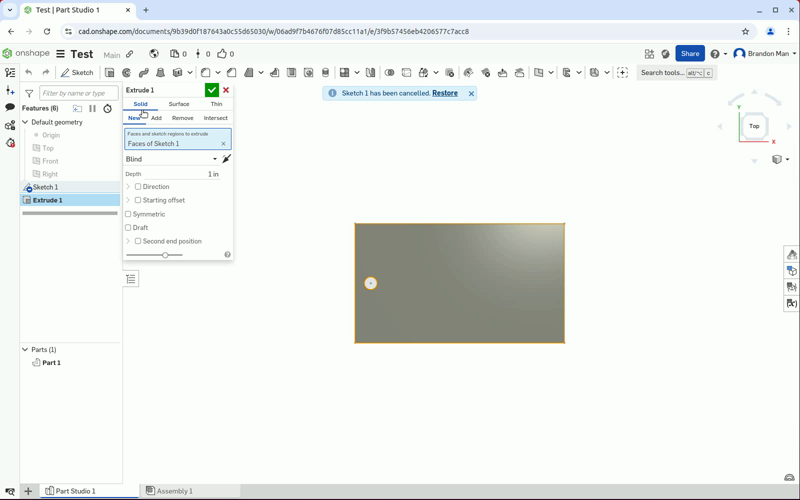
mouse_move(137, 120)
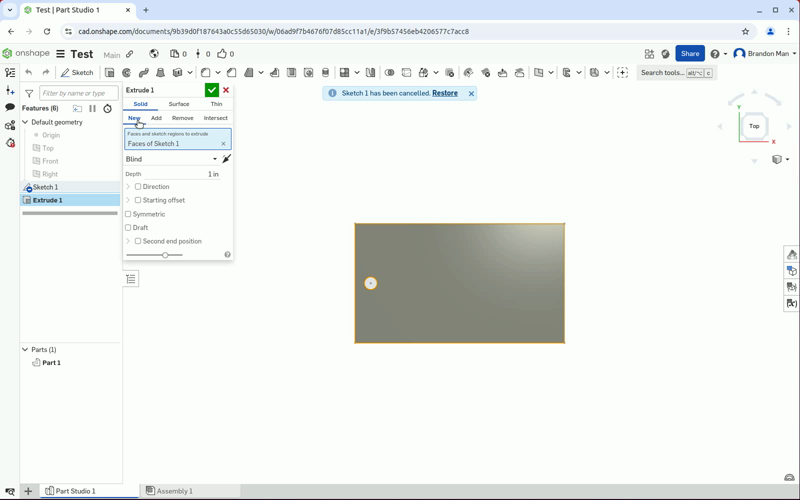
click(137, 120)
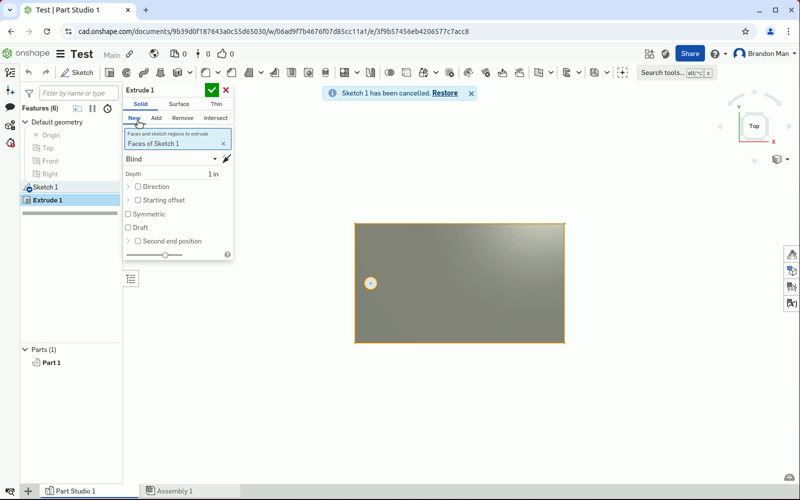
key(tab, 4)
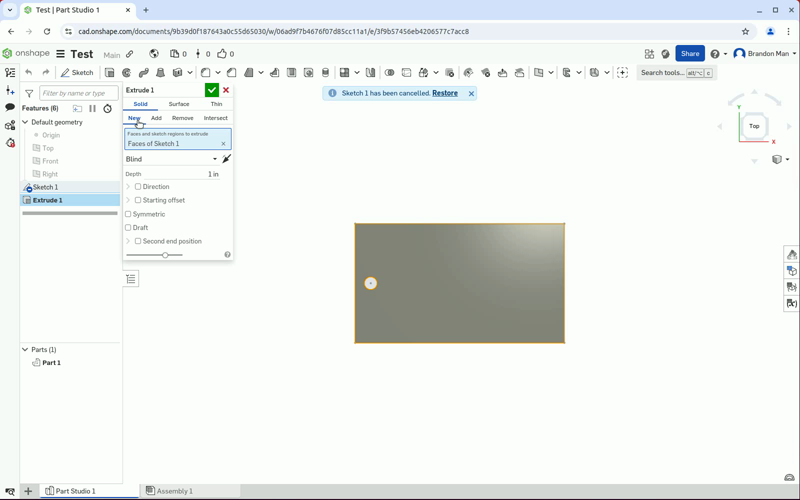
text(1.444)
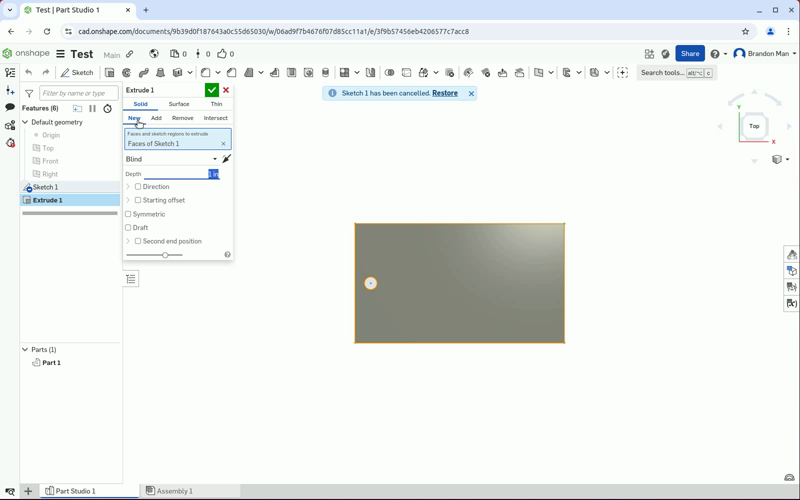
key(enter)
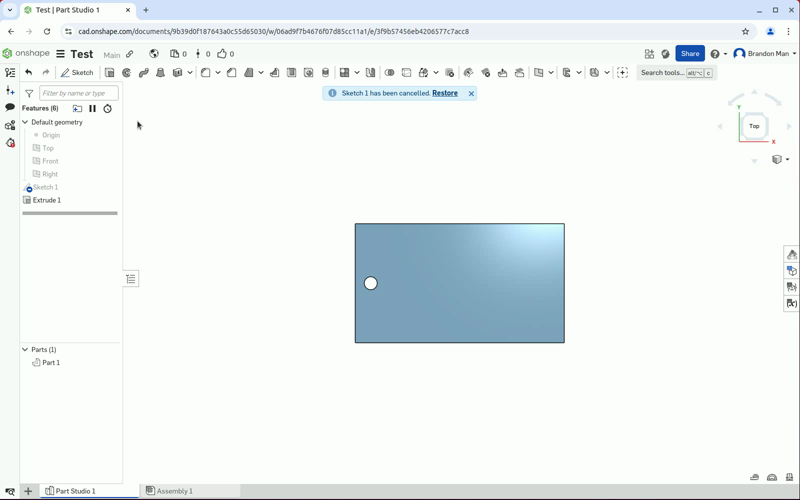
key(shift+h)
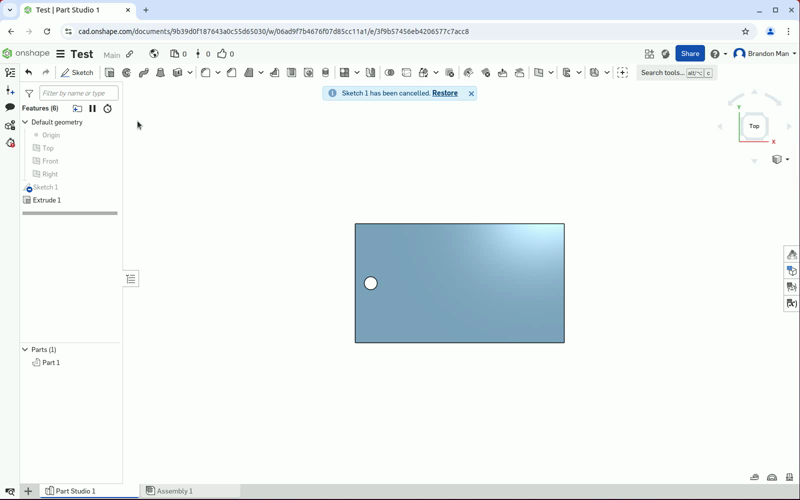
key(shift+h)
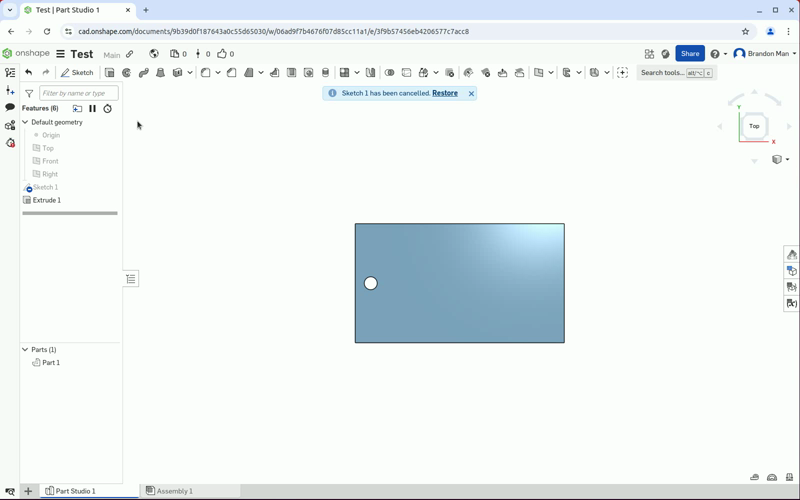
mouse_move(73, 189)
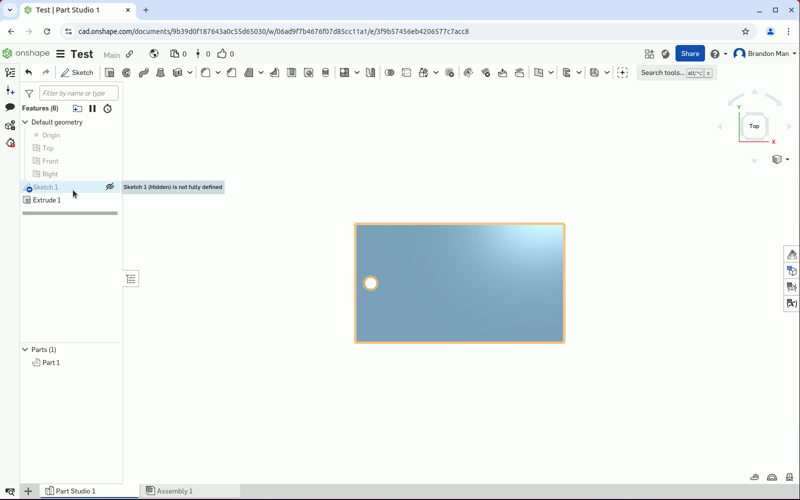
click(73, 189)
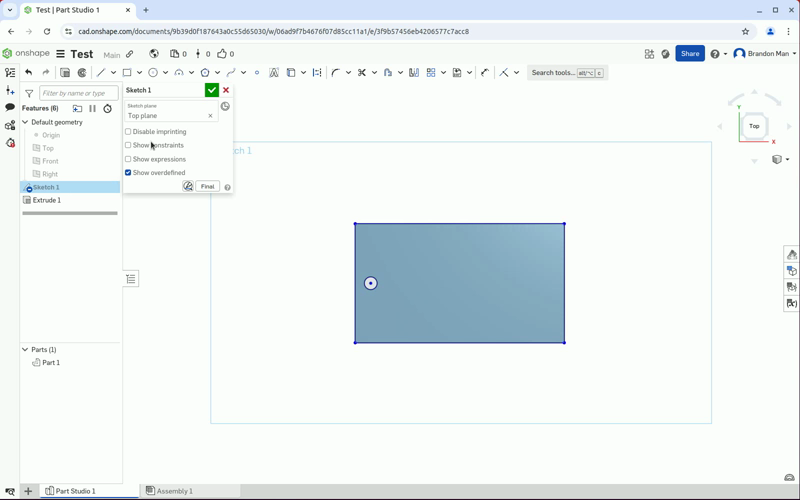
mouse_move(229, 92)
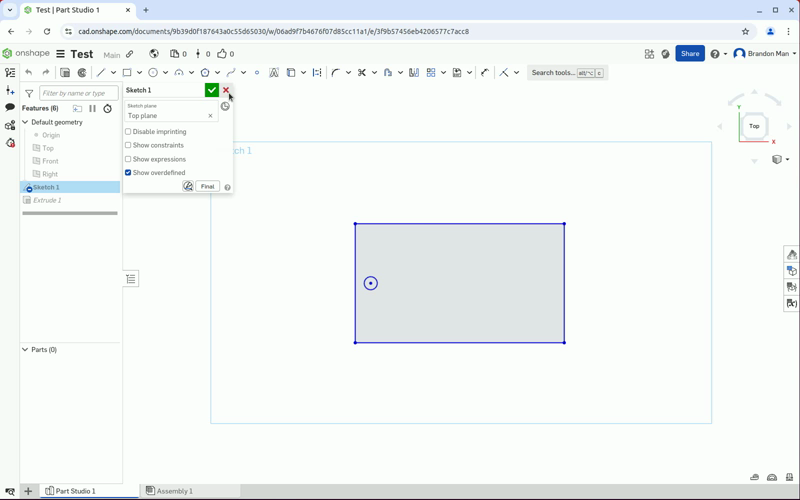
click(229, 92)
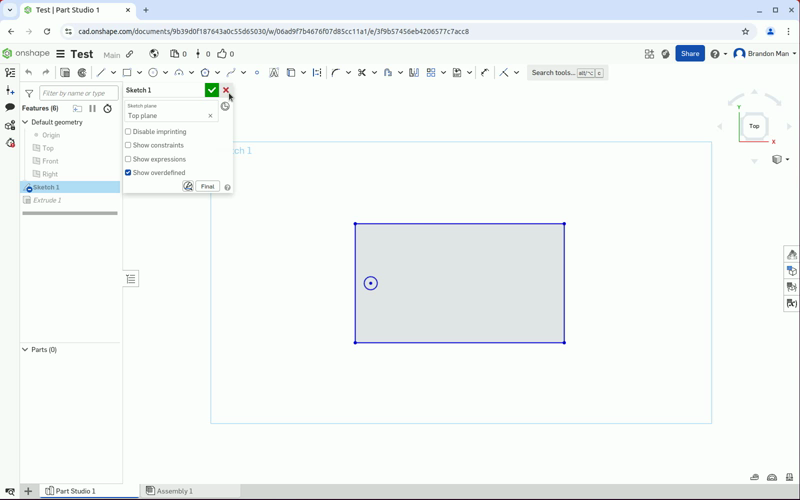
key(shift+s)
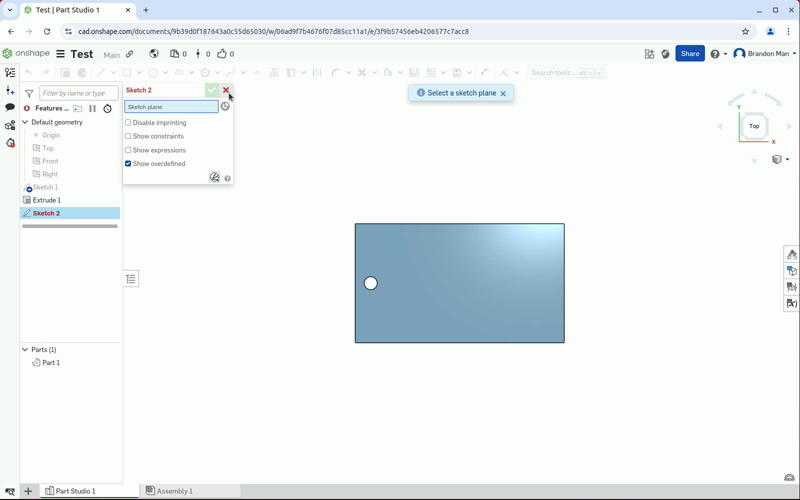
mouse_move(73, 150)
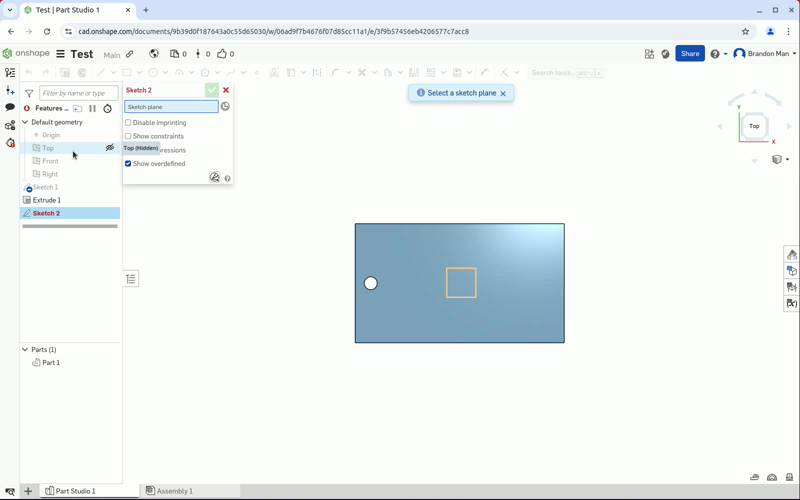
click(73, 150)
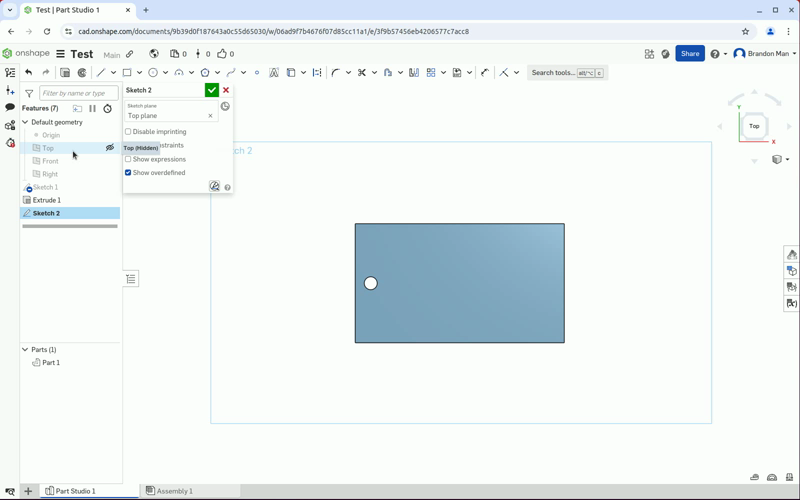
mouse_move(73, 352)
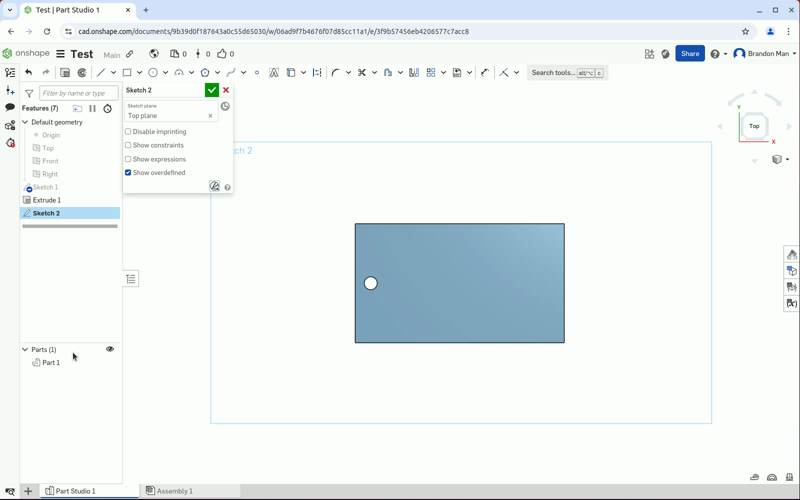
key(y)
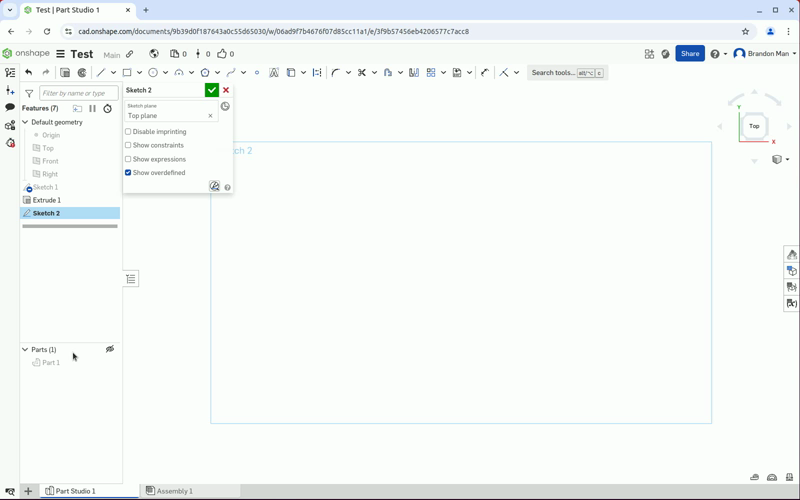
key(a)
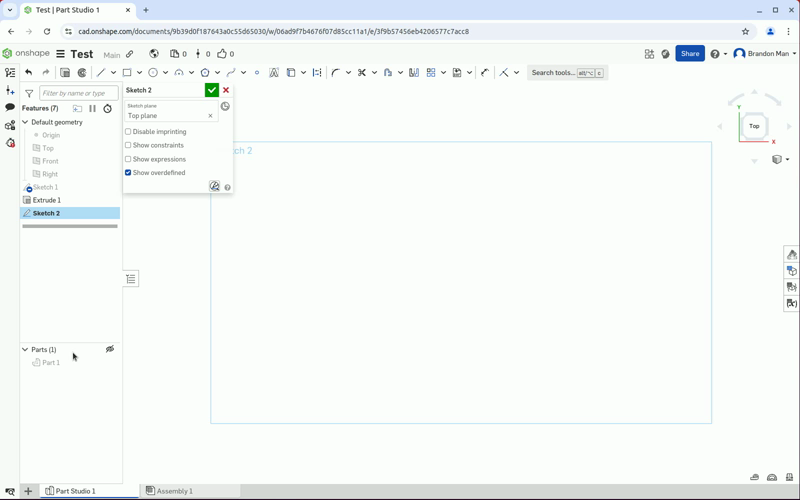
key_down(shift)
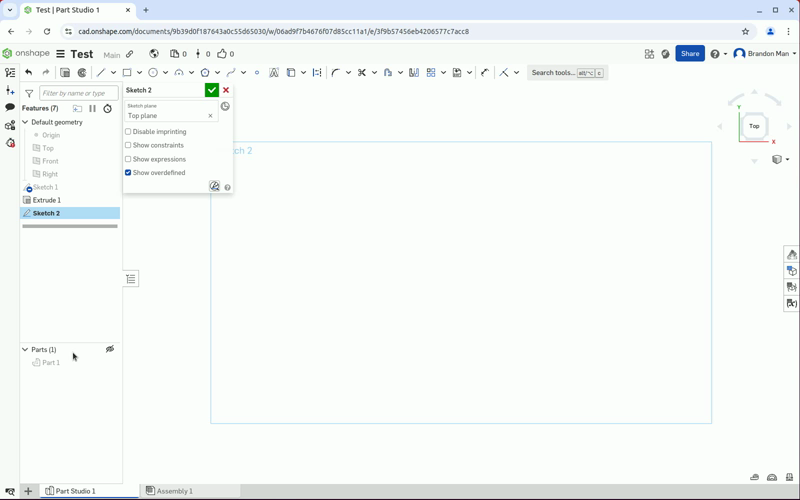
mouse_move(348, 342)
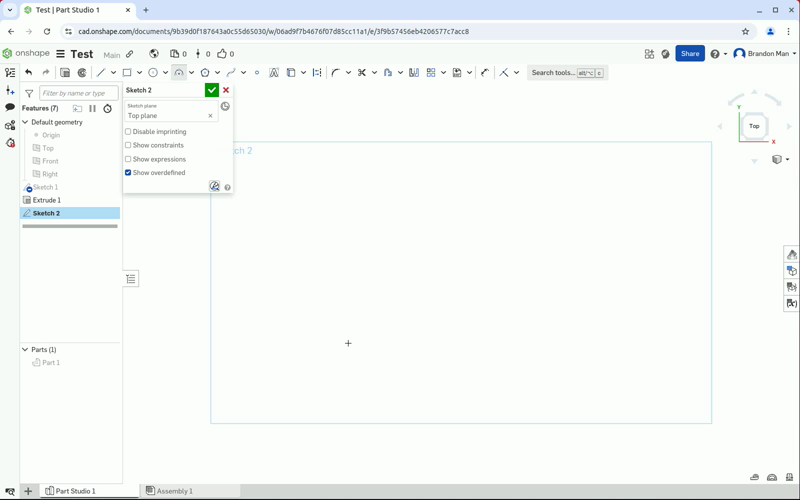
click(348, 342)
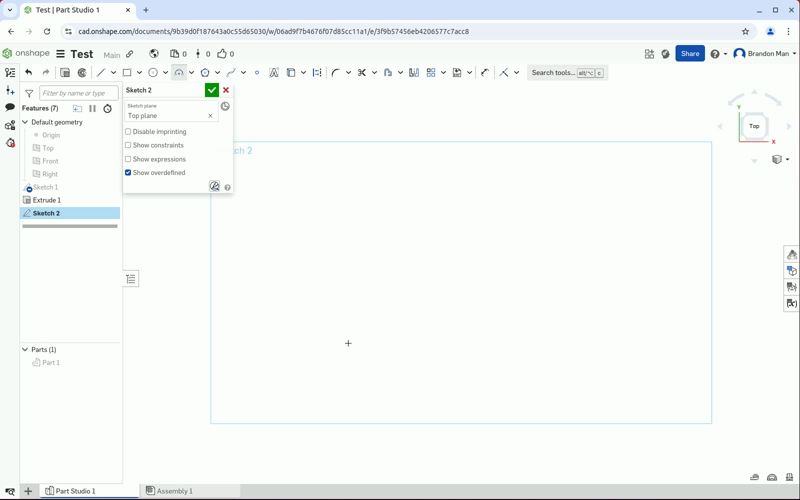
key_up(shift)
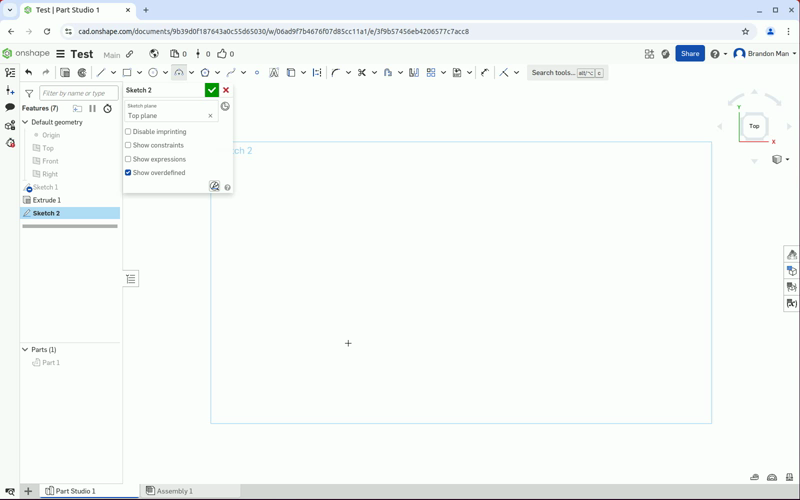
key_down(shift)
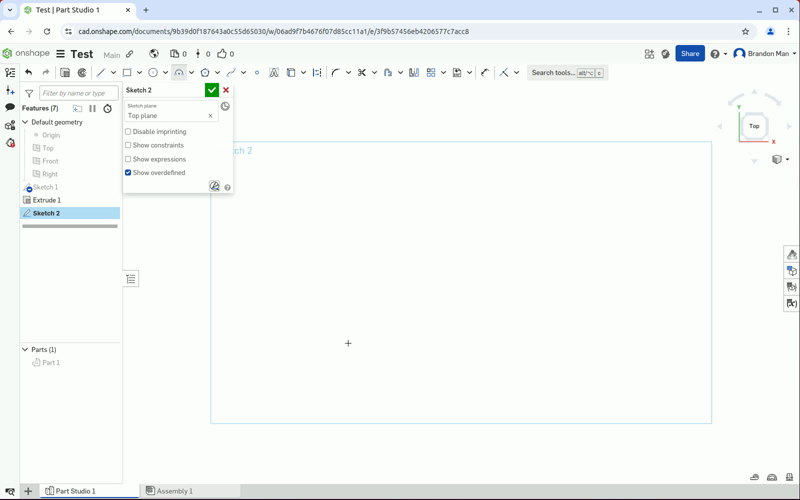
mouse_move(355, 349)
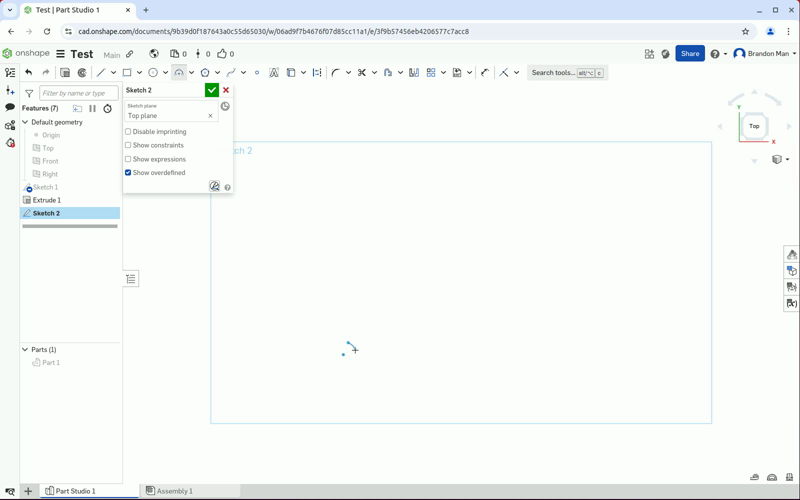
click(355, 349)
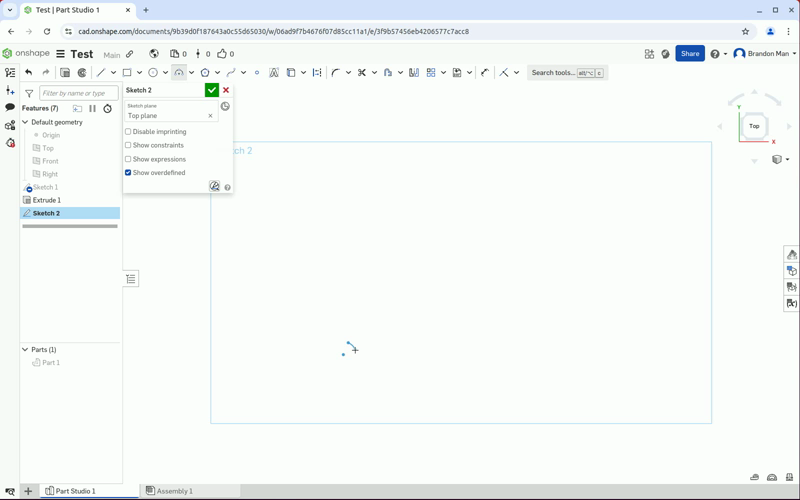
mouse_move(350, 347)
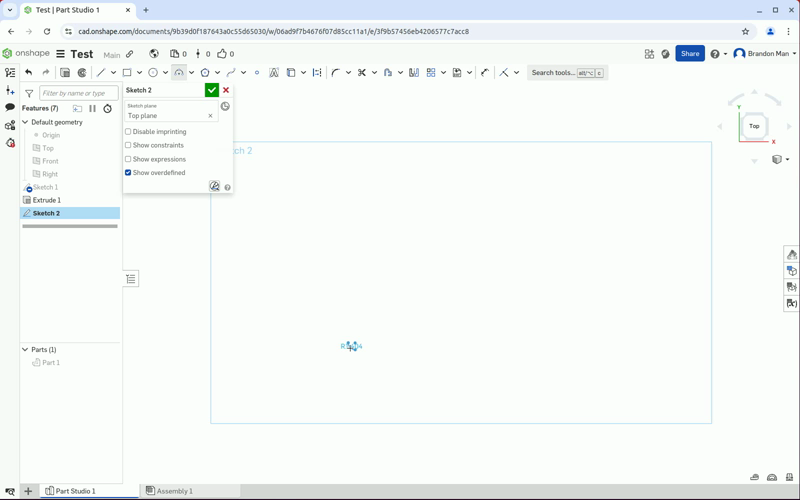
click(350, 347)
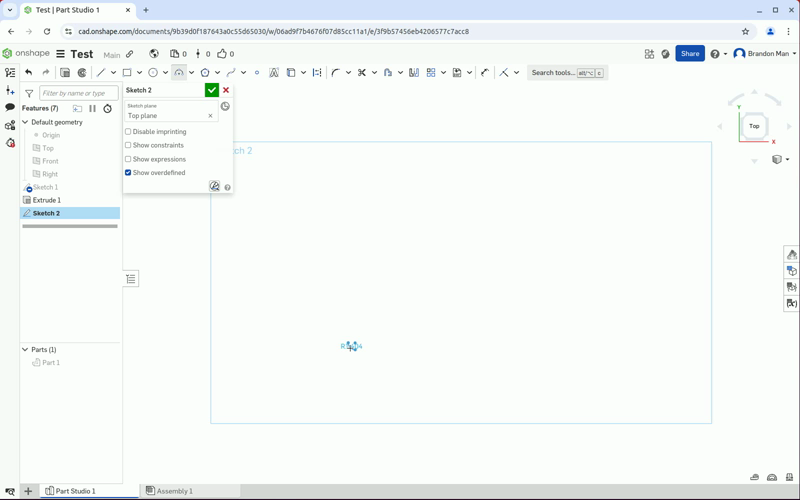
key_up(shift)
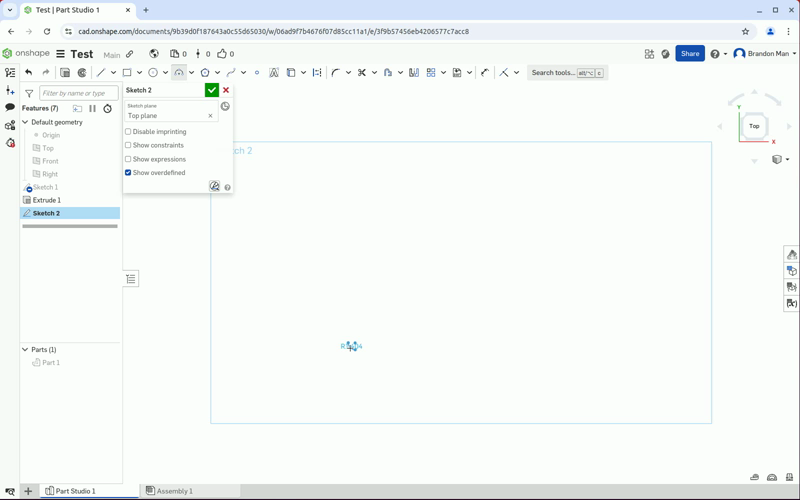
key(esc)
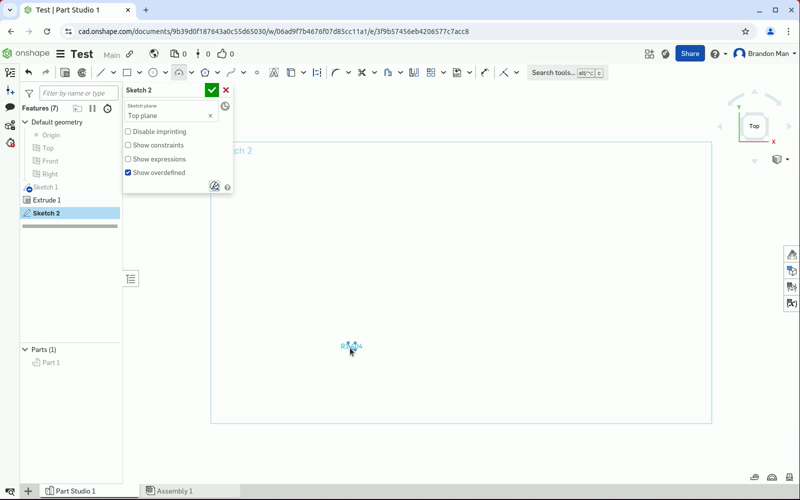
key(l)
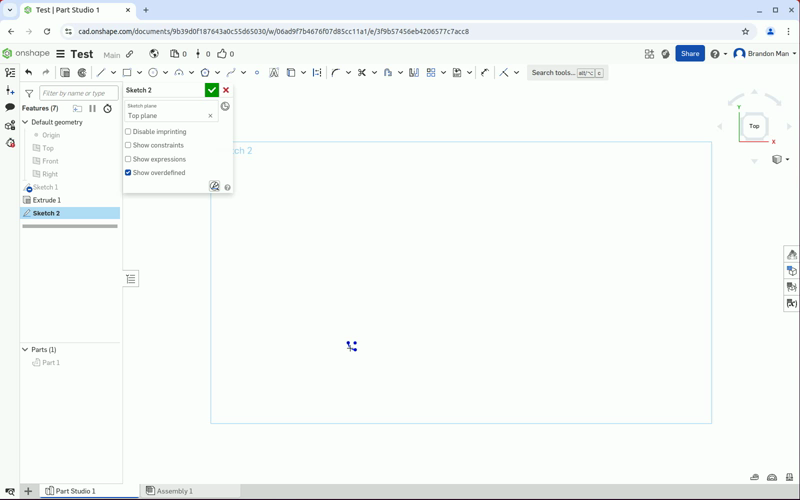
mouse_move(355, 349)
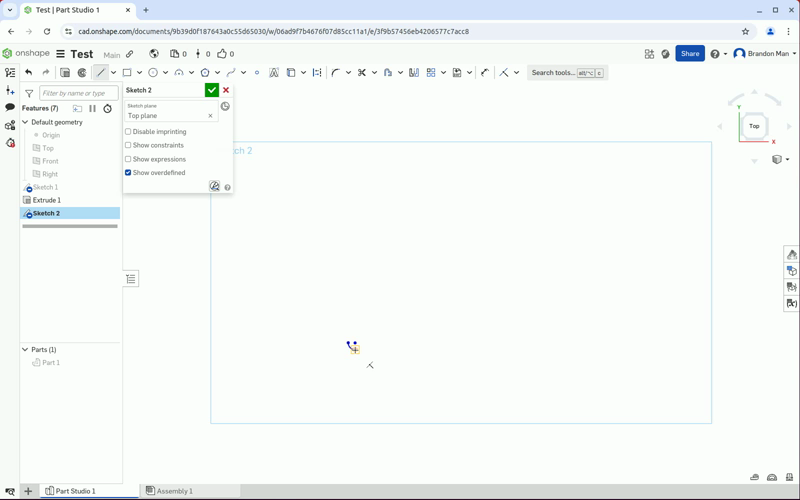
click(355, 349)
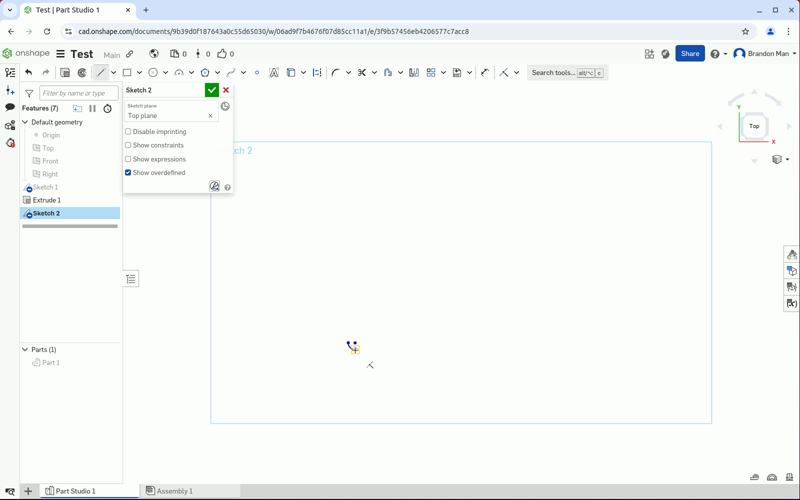
key_down(shift)
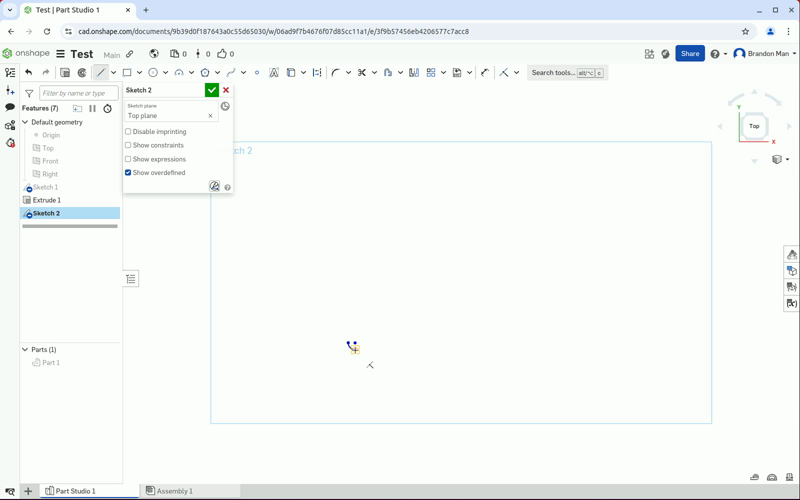
mouse_move(564, 349)
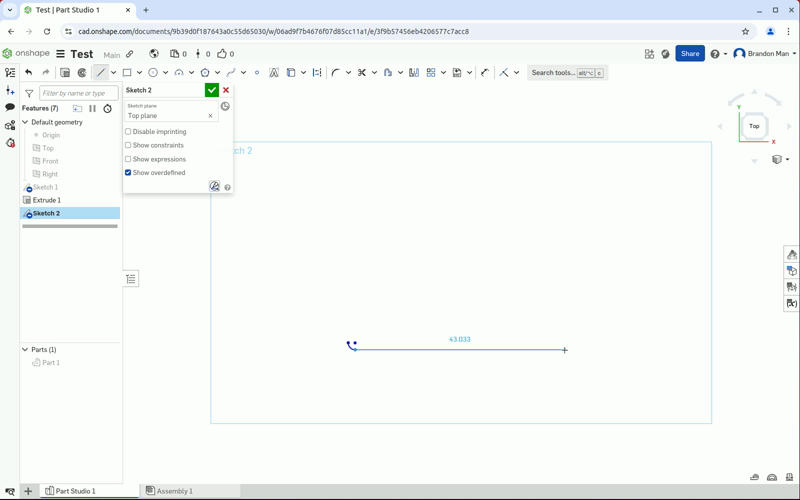
click(564, 349)
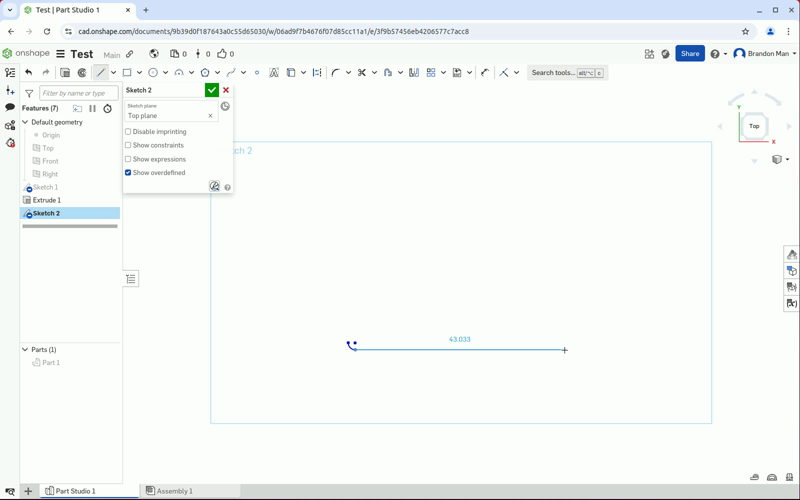
key_up(shift)
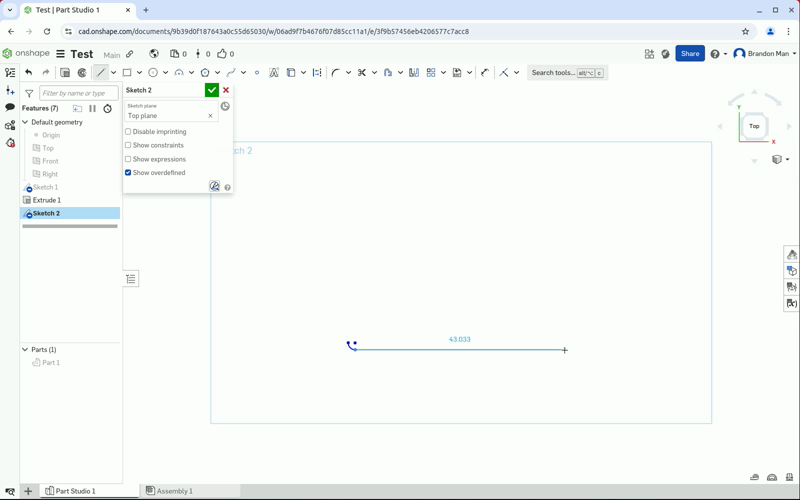
key(esc)
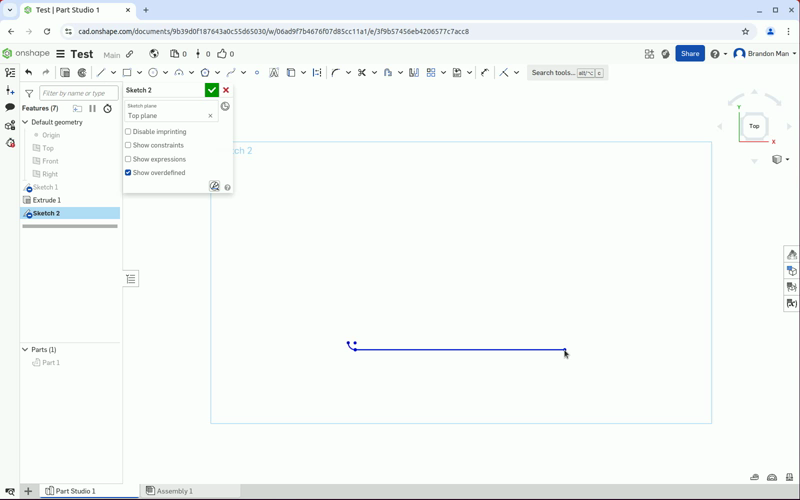
key(a)
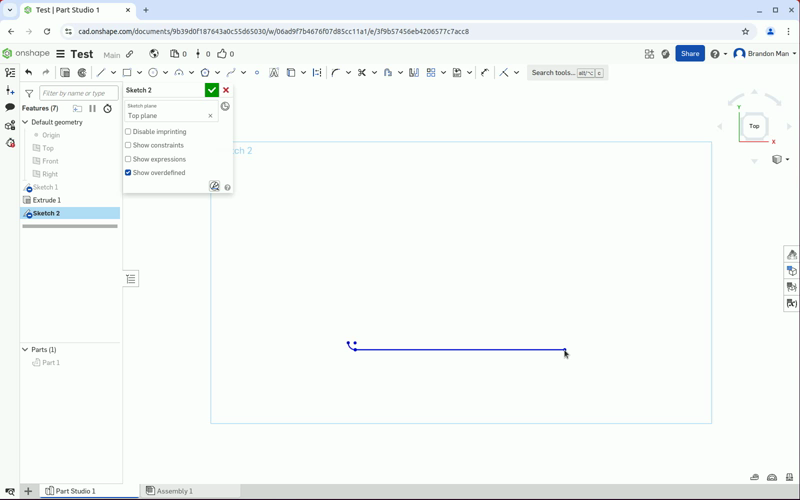
mouse_move(564, 349)
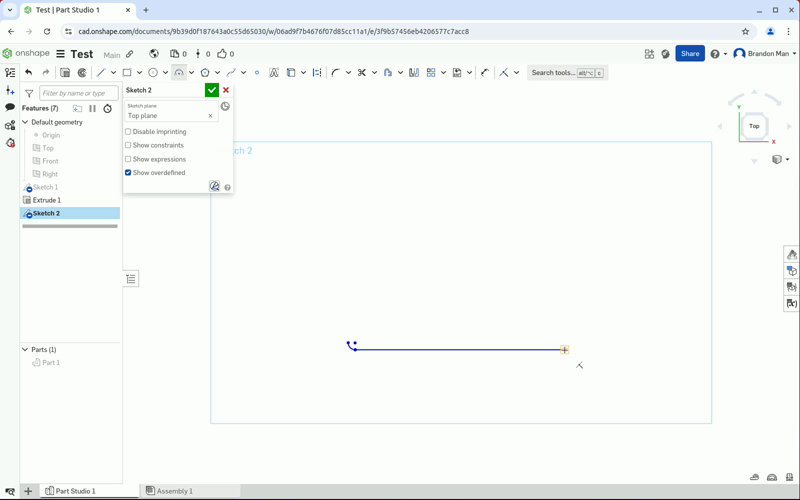
click(564, 349)
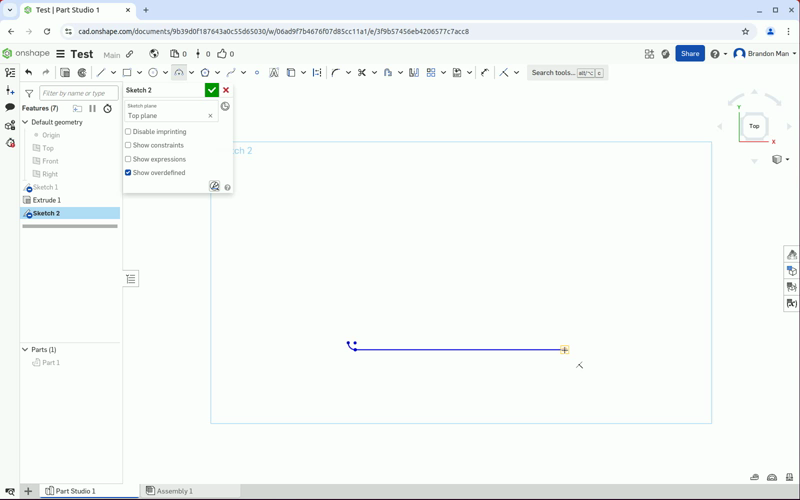
key_down(shift)
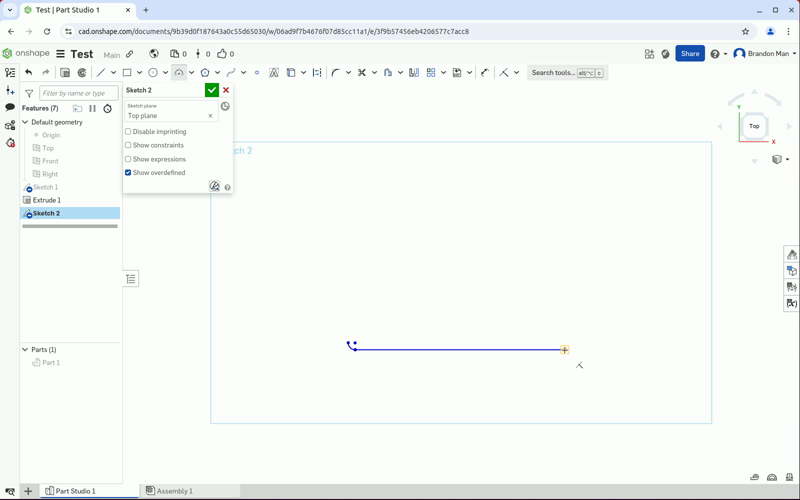
mouse_move(572, 342)
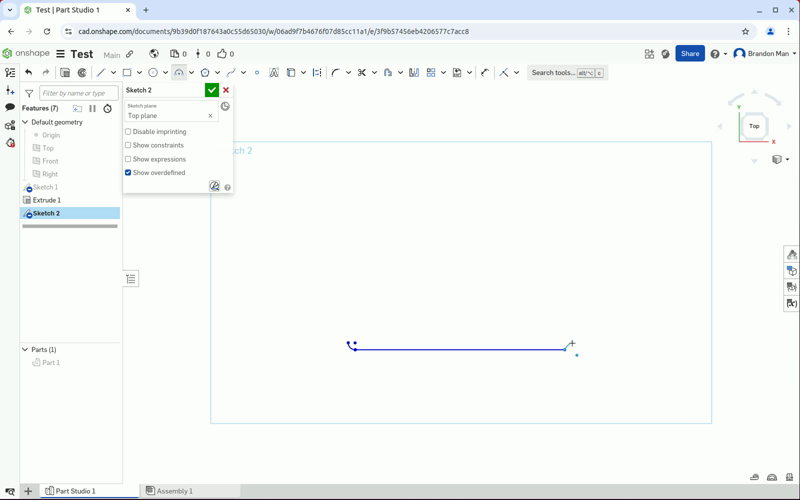
click(572, 342)
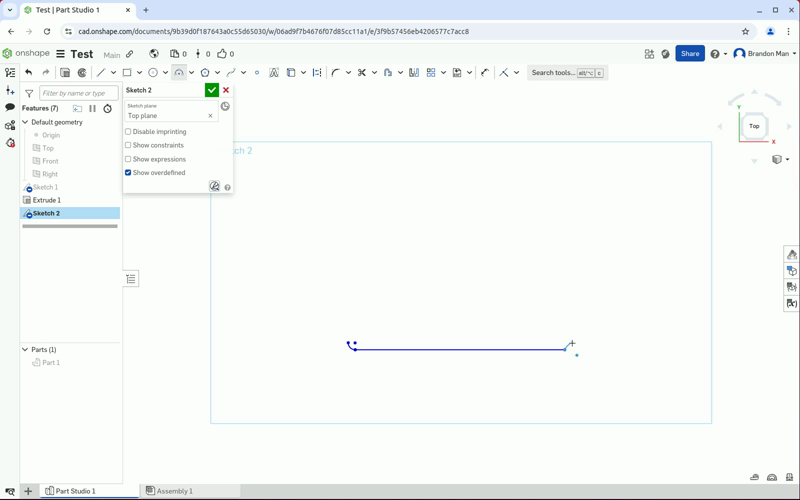
mouse_move(570, 347)
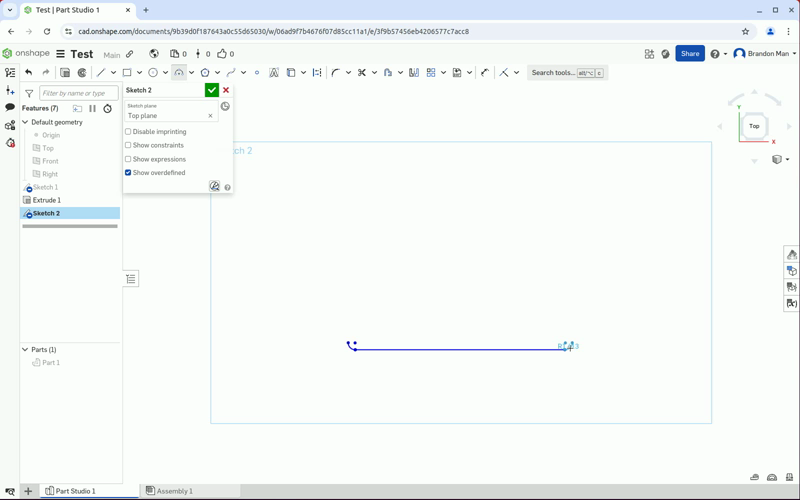
click(570, 347)
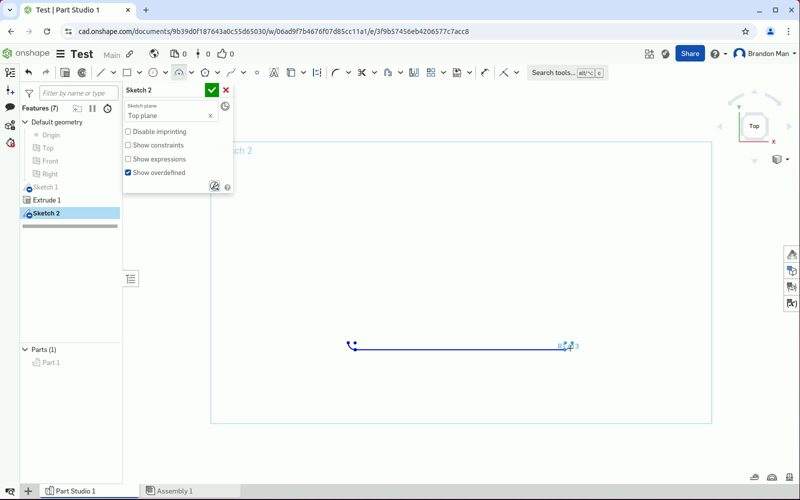
key_up(shift)
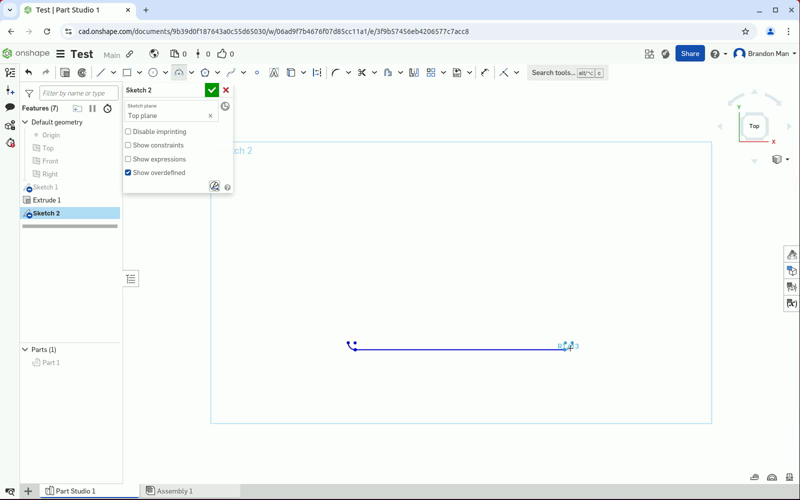
key(esc)
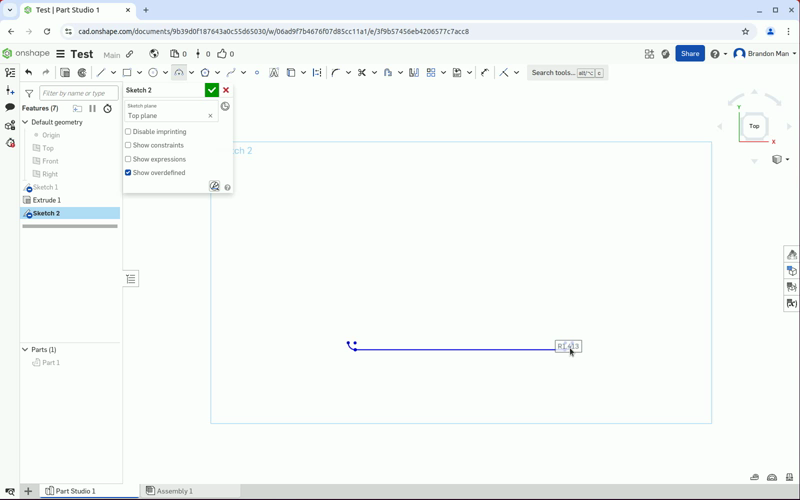
key(l)
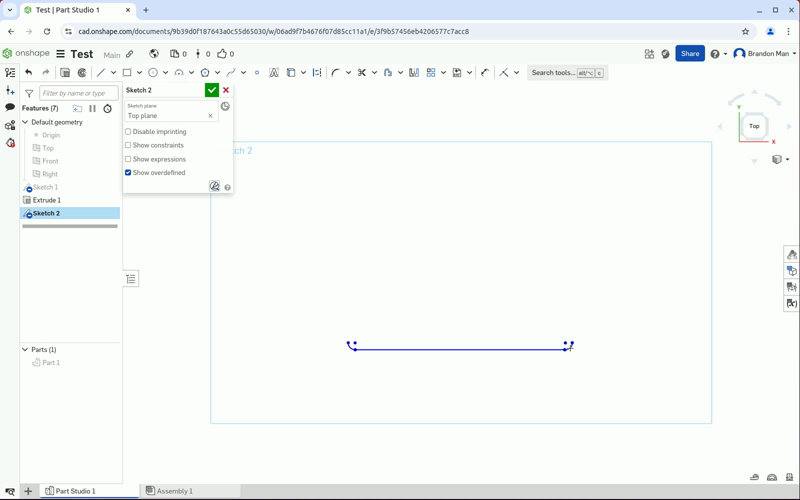
mouse_move(572, 342)
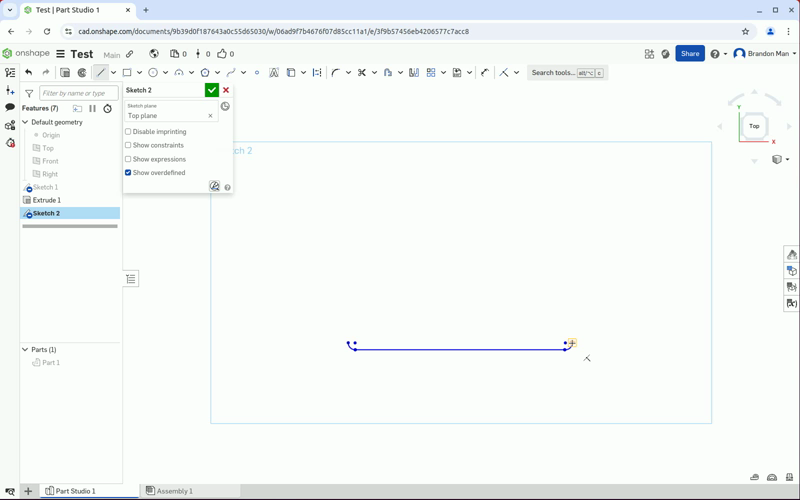
click(572, 342)
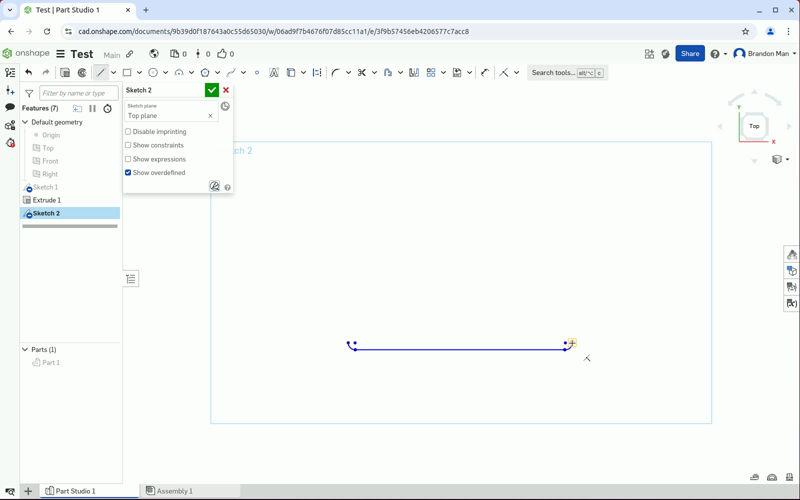
key_down(shift)
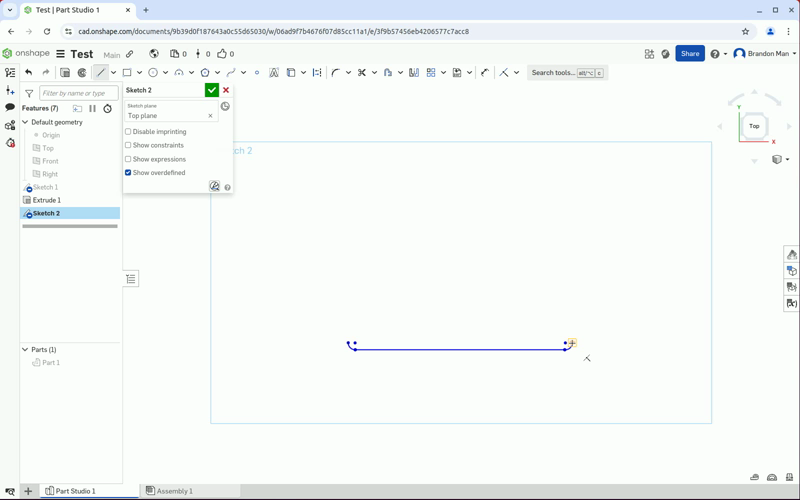
mouse_move(572, 224)
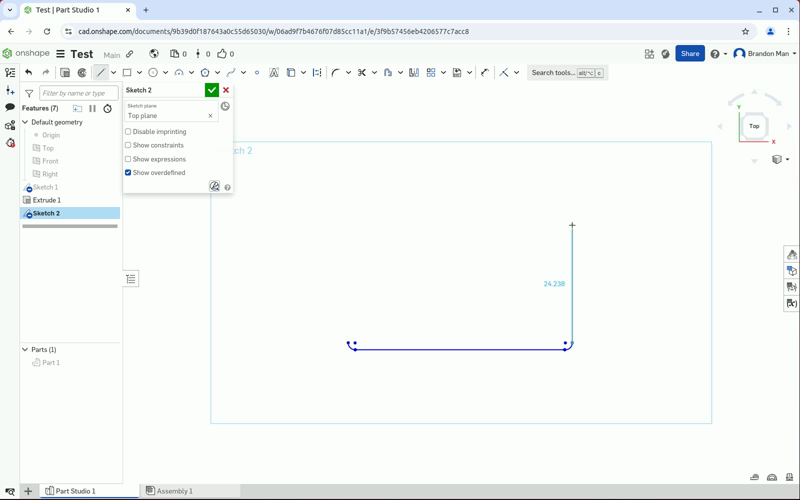
click(572, 224)
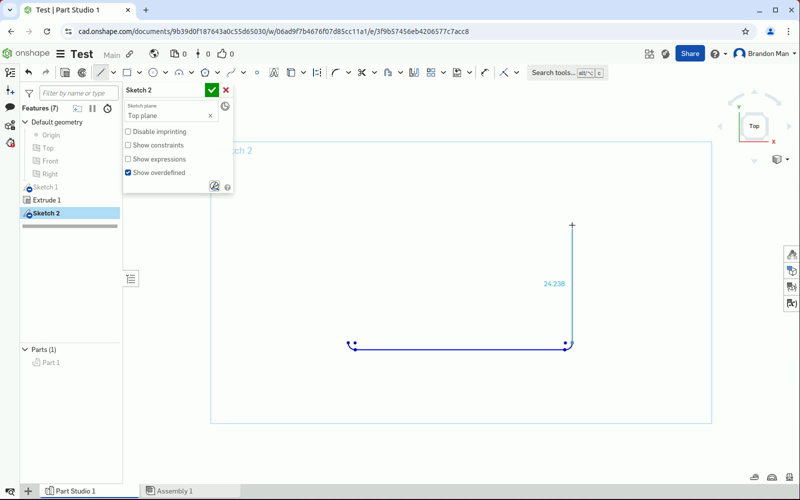
key_up(shift)
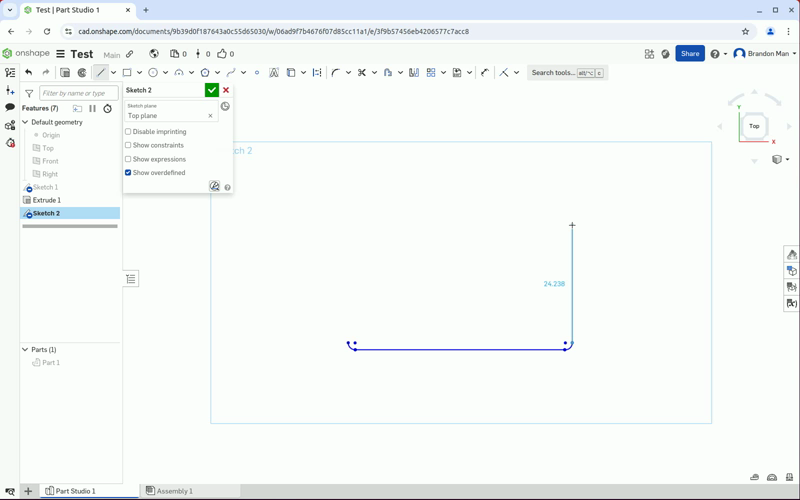
key(esc)
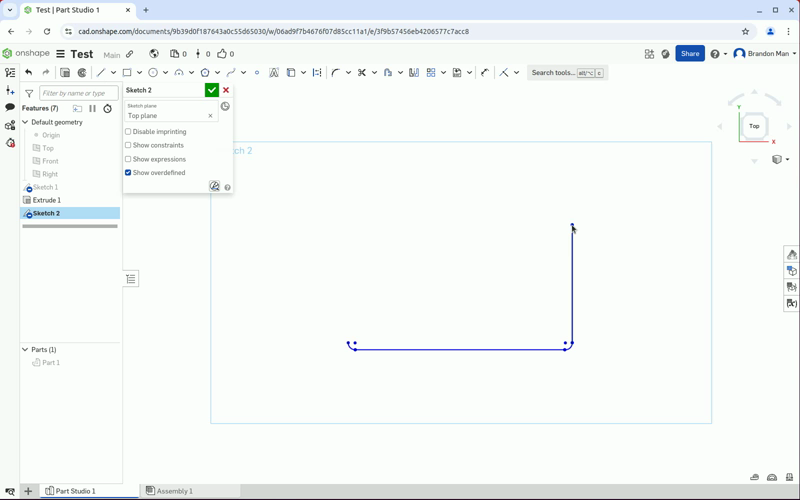
key(a)
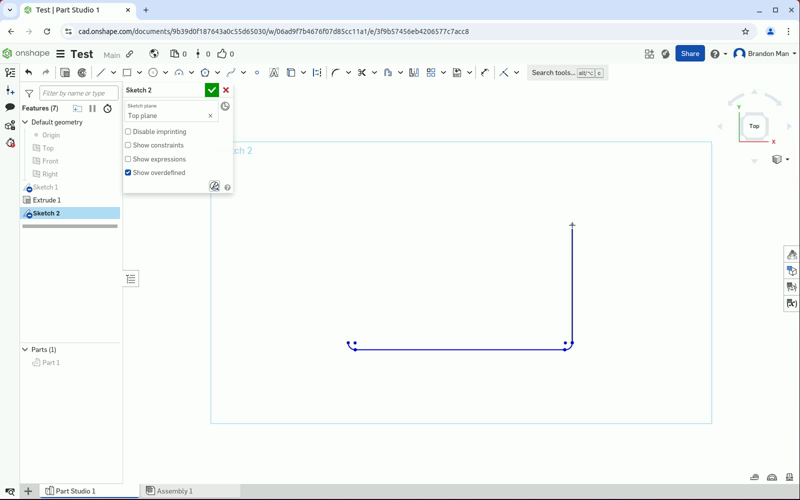
mouse_move(572, 224)
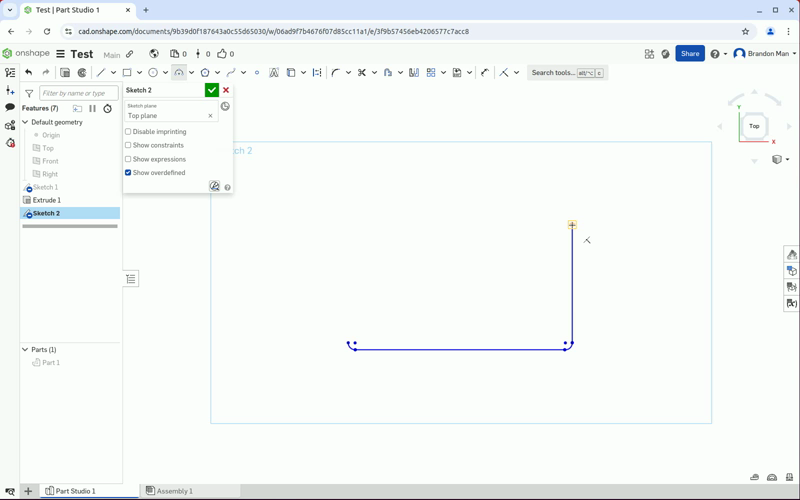
click(572, 224)
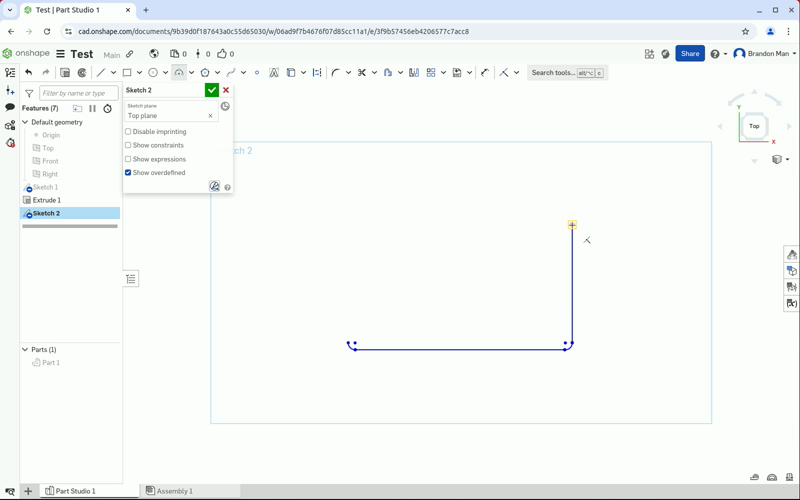
key_down(shift)
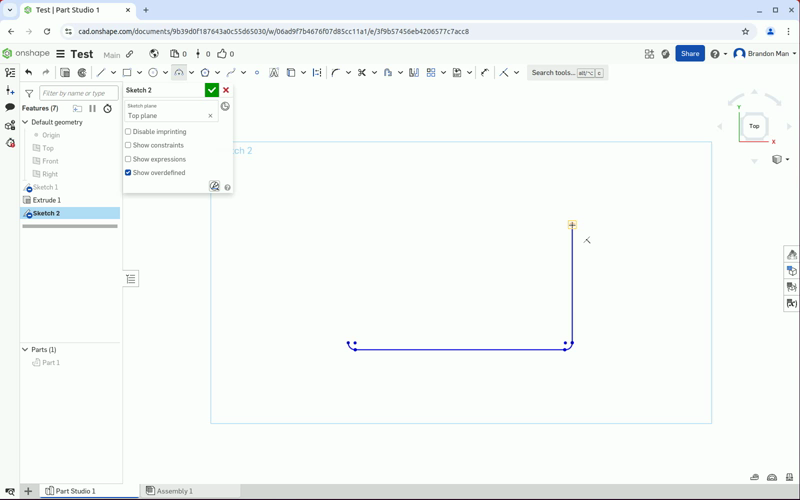
mouse_move(564, 215)
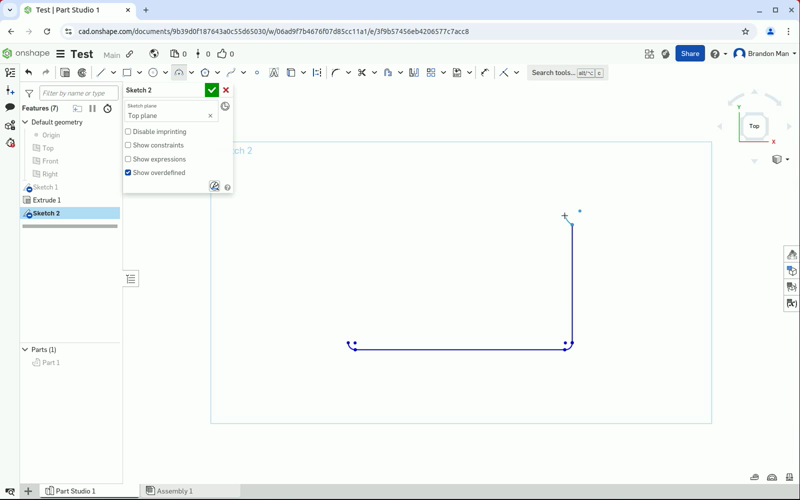
click(564, 215)
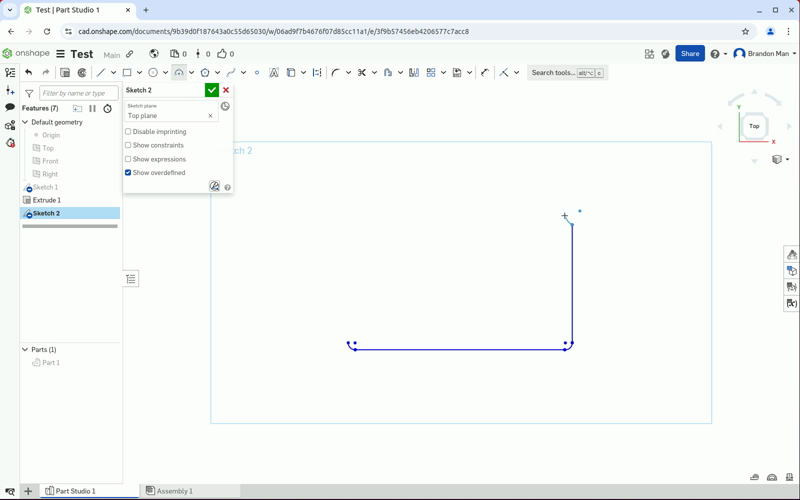
mouse_move(570, 218)
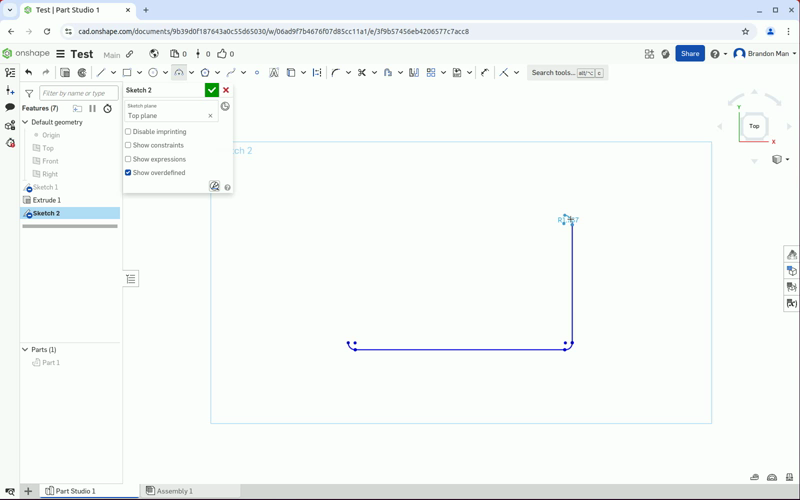
click(570, 218)
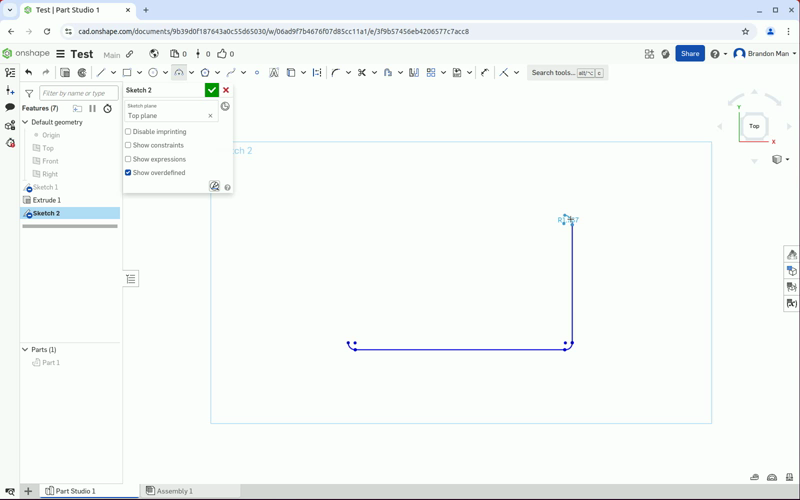
key_up(shift)
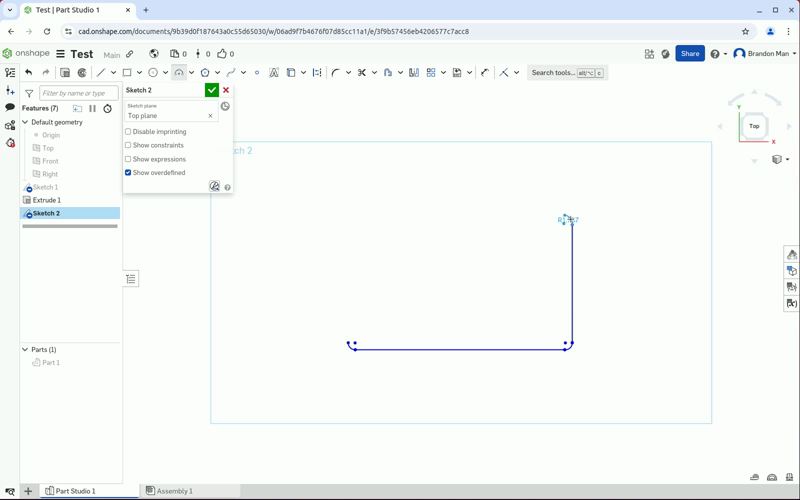
key(esc)
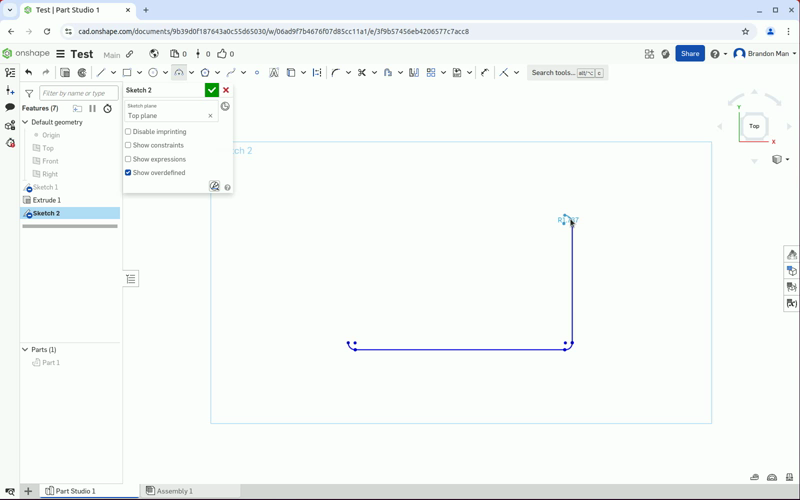
key(l)
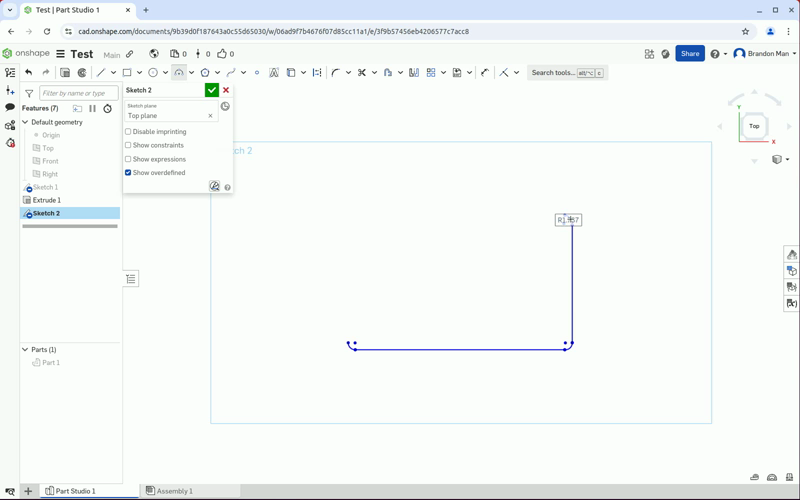
mouse_move(564, 215)
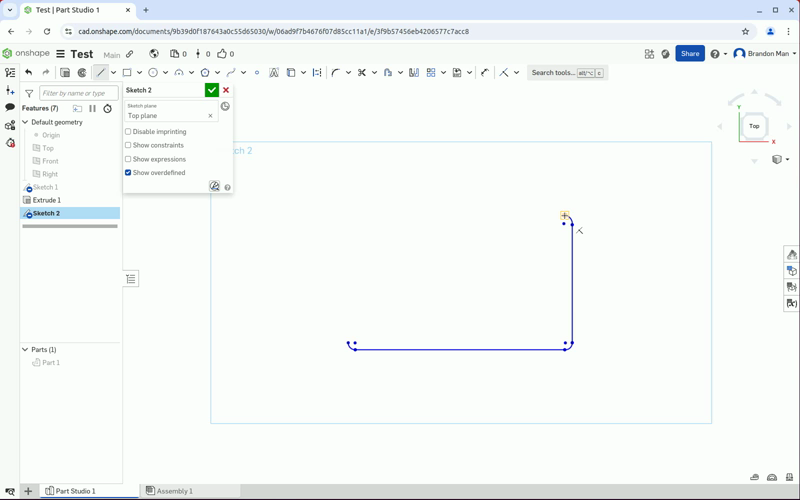
click(564, 215)
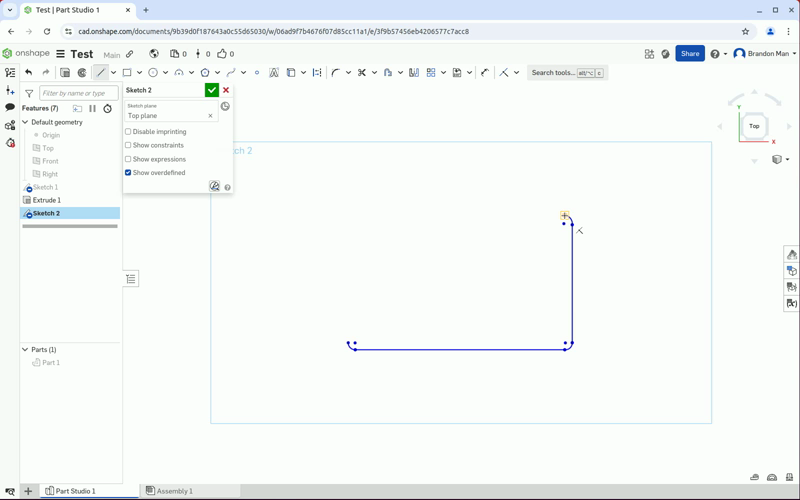
key_down(shift)
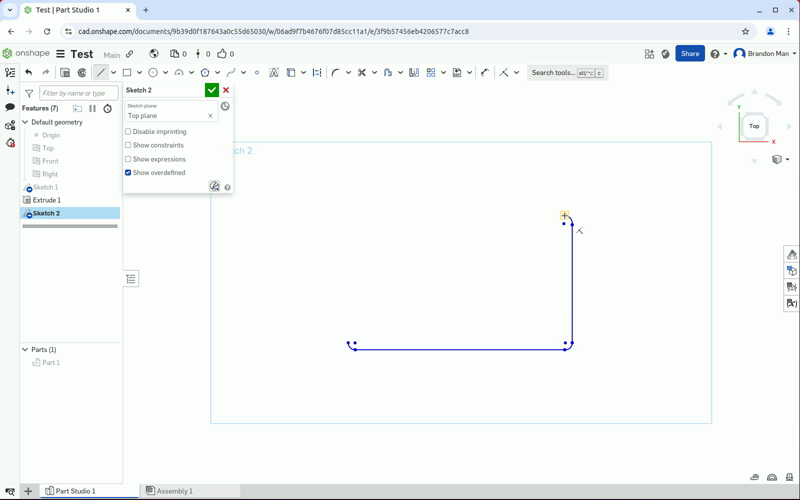
mouse_move(355, 215)
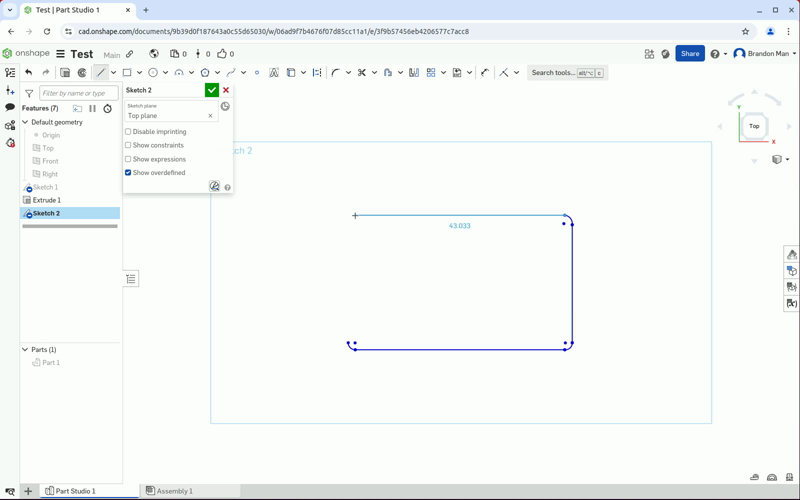
click(355, 215)
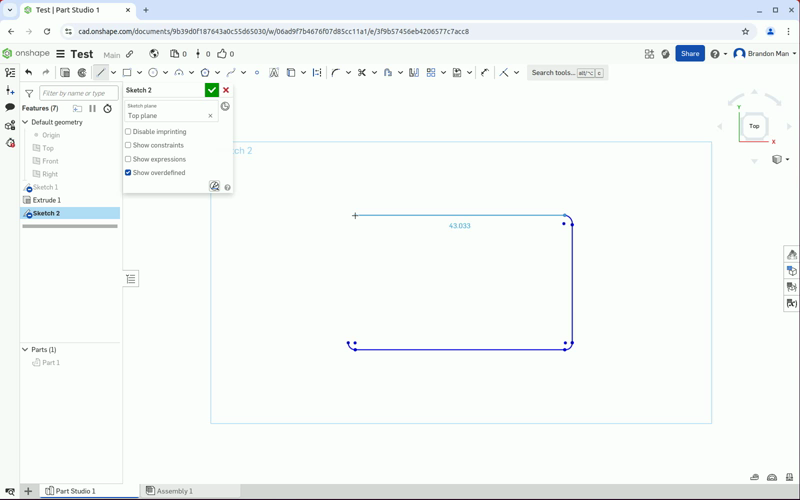
key_up(shift)
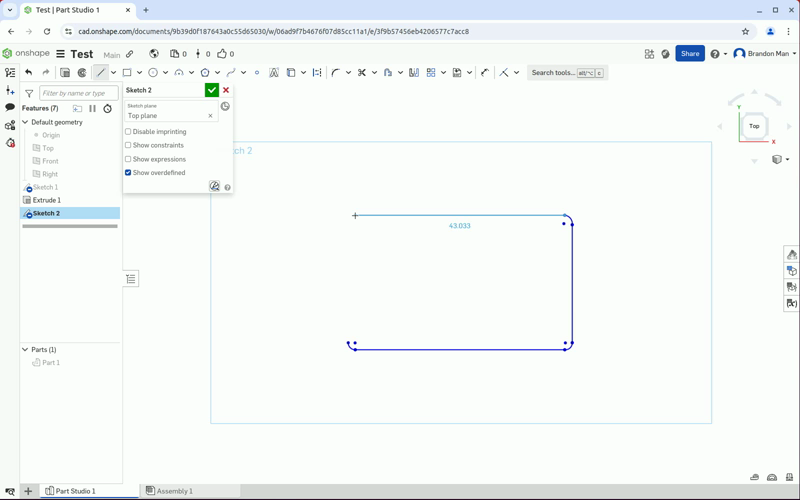
key(esc)
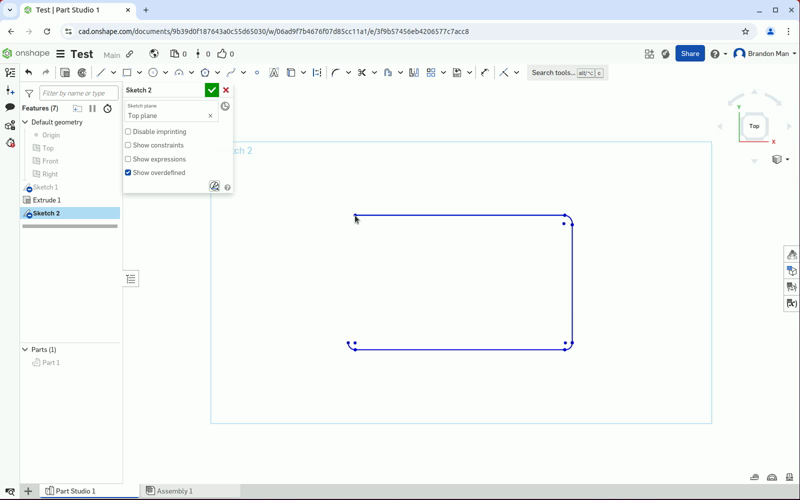
key(a)
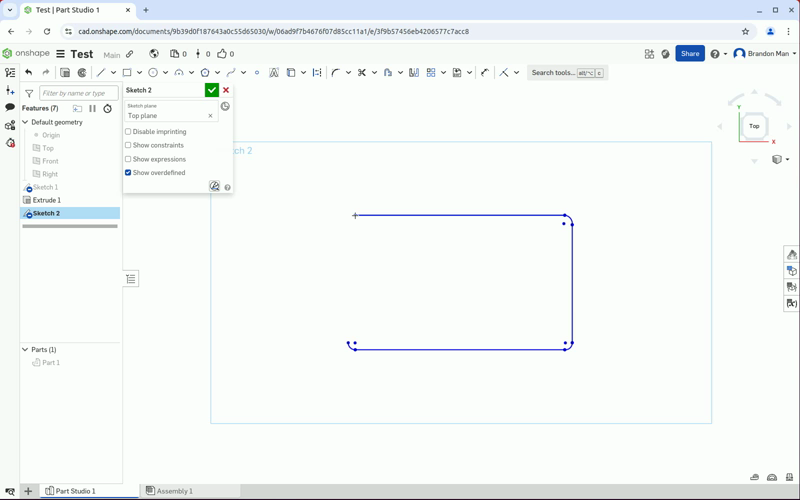
mouse_move(355, 215)
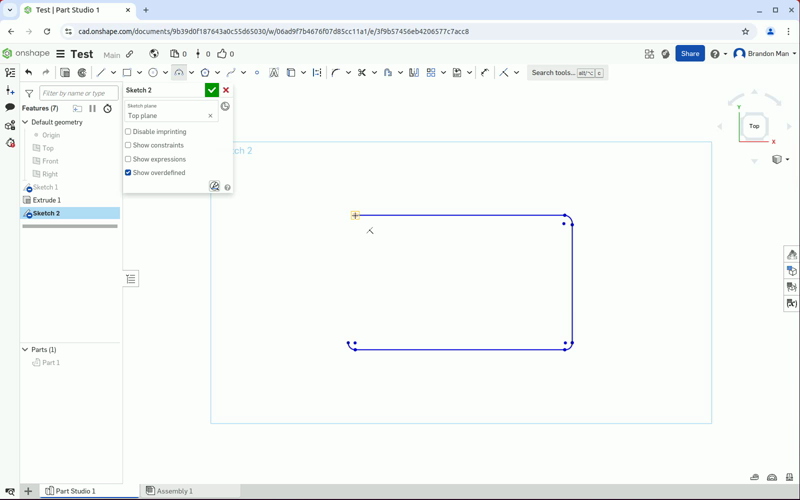
click(355, 215)
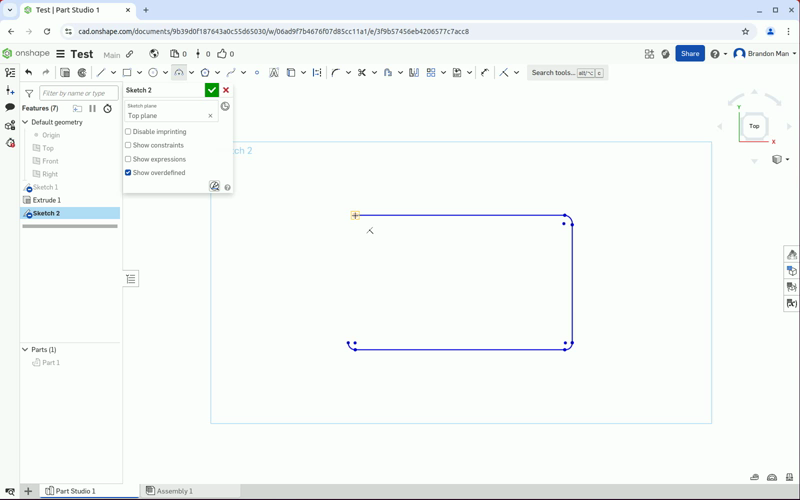
key_down(shift)
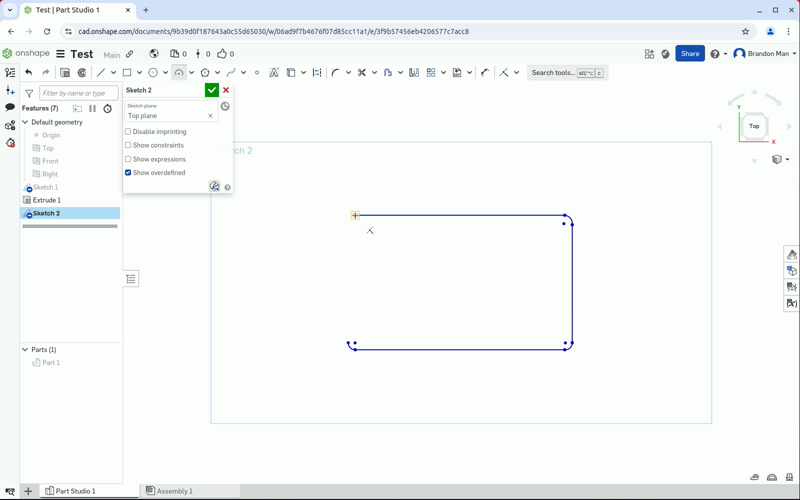
mouse_move(348, 224)
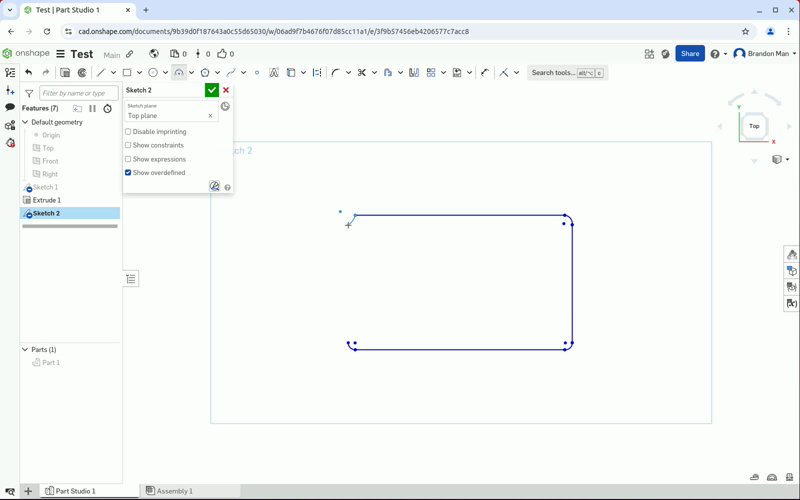
click(348, 224)
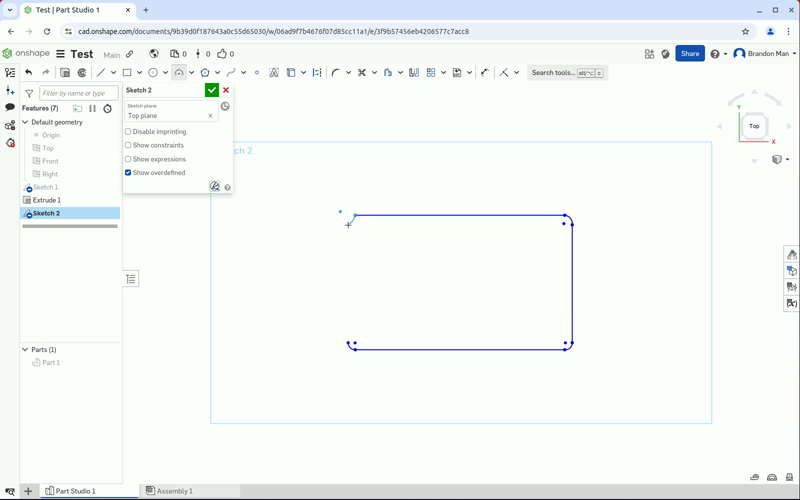
mouse_move(349, 218)
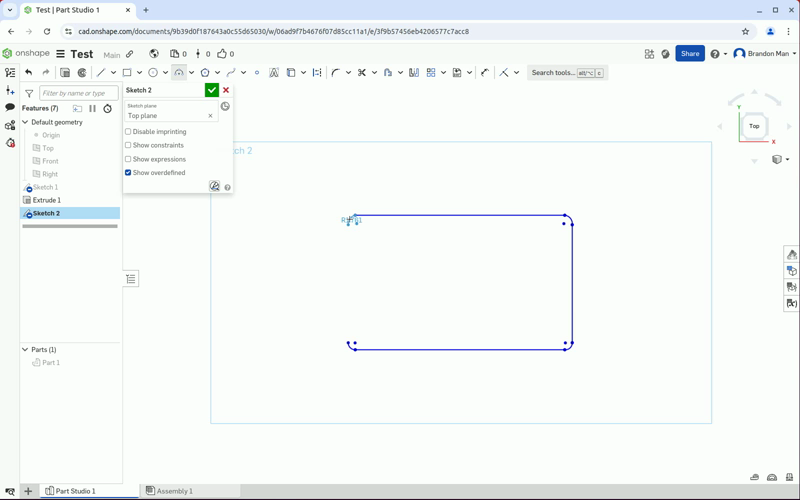
click(349, 218)
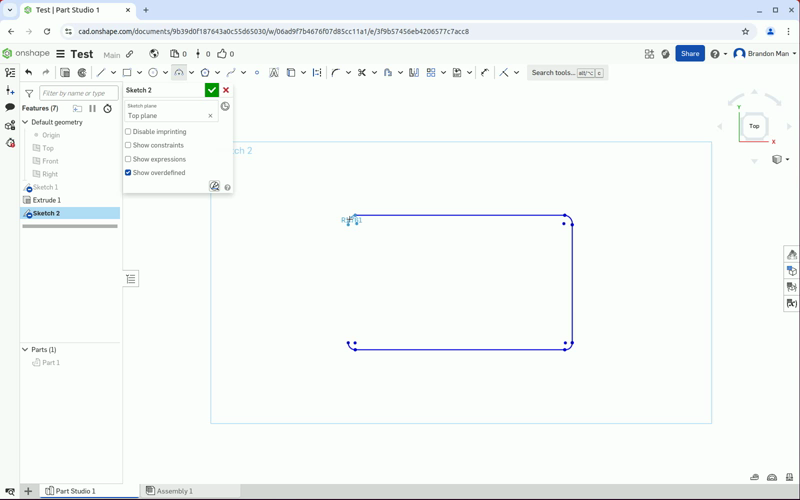
key_up(shift)
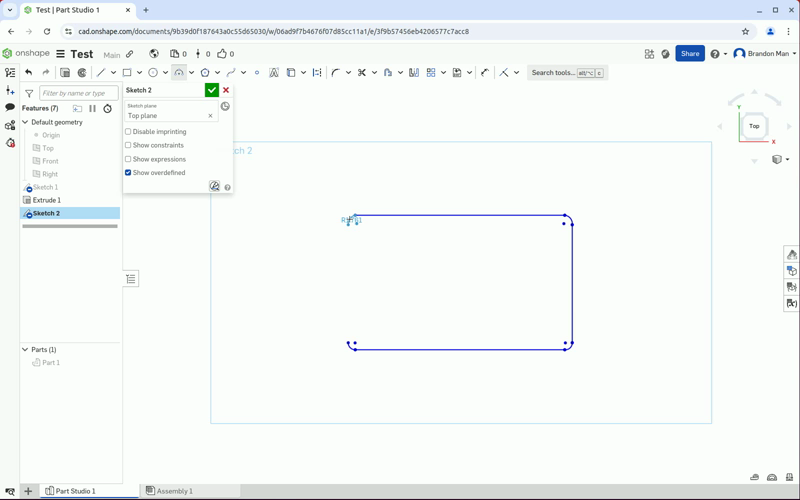
key(esc)
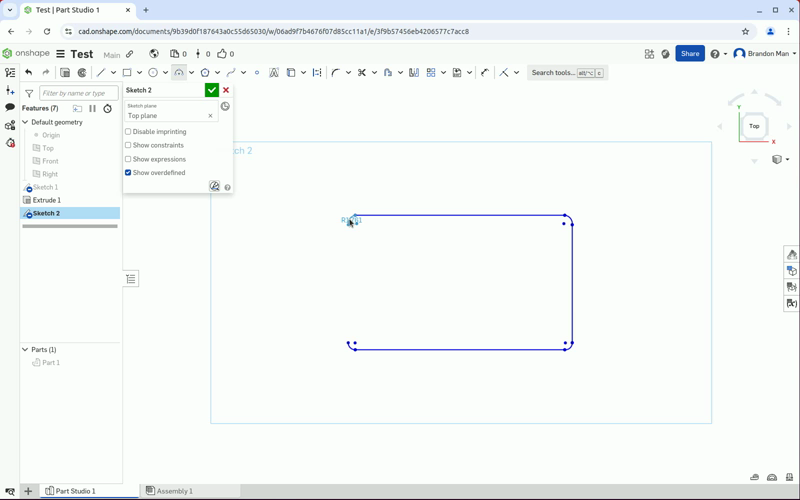
key(l)
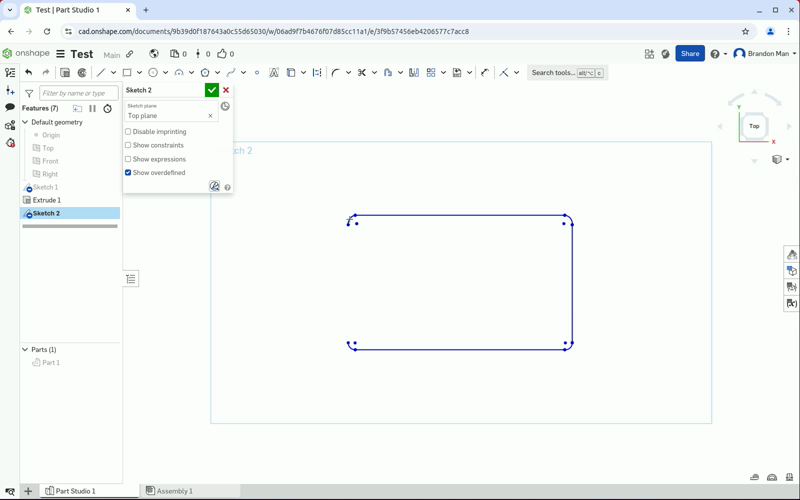
mouse_move(348, 224)
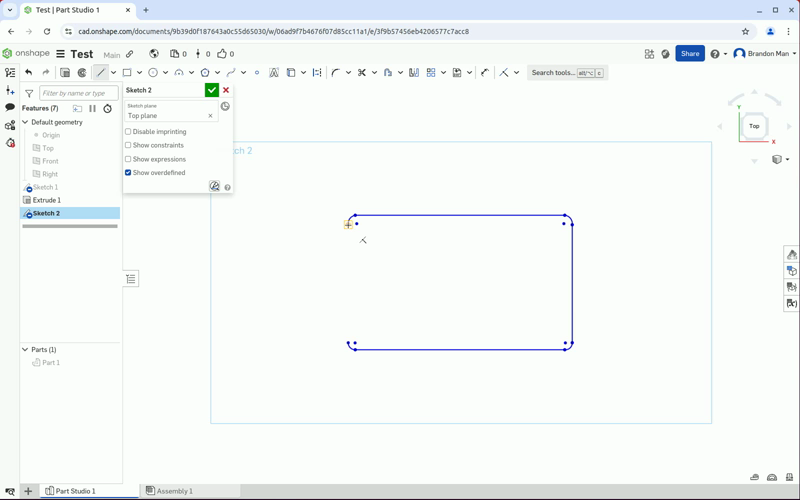
click(348, 224)
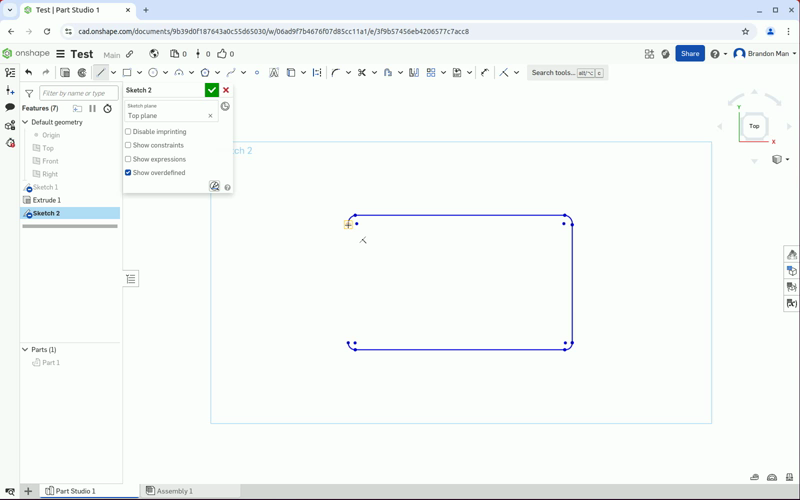
key_down(shift)
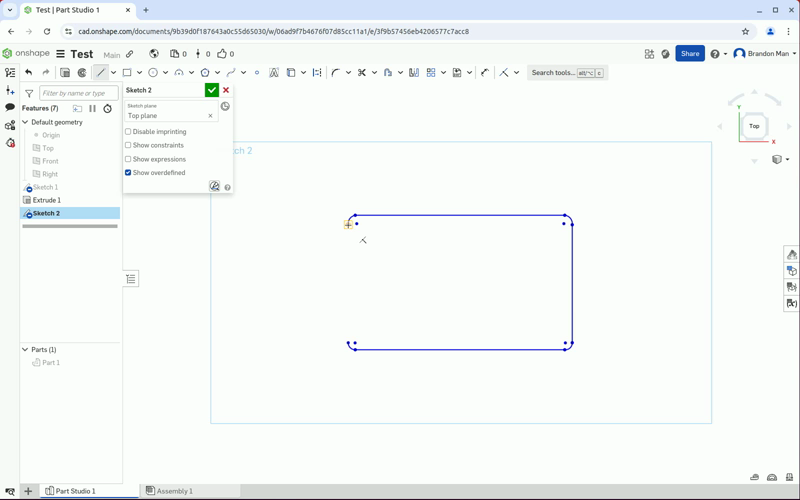
mouse_move(348, 342)
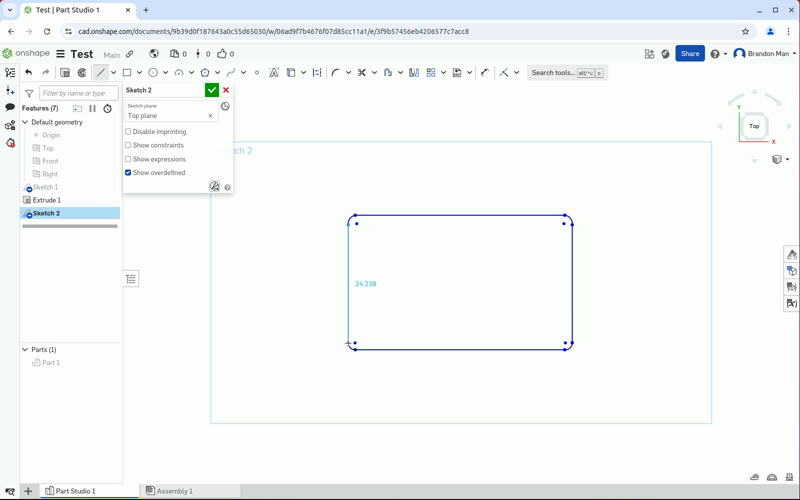
key_up(shift)
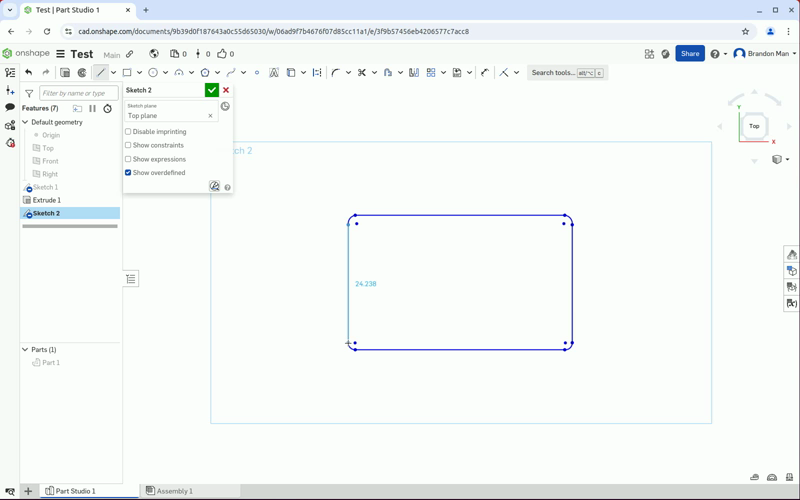
click(348, 342)
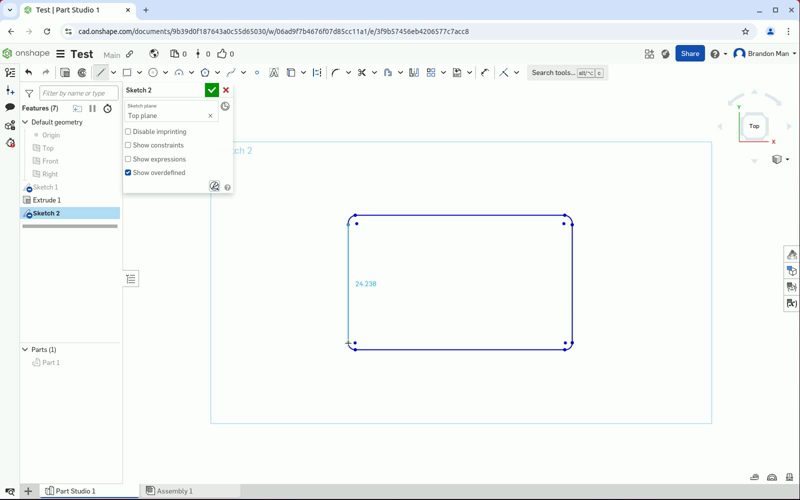
key(esc)
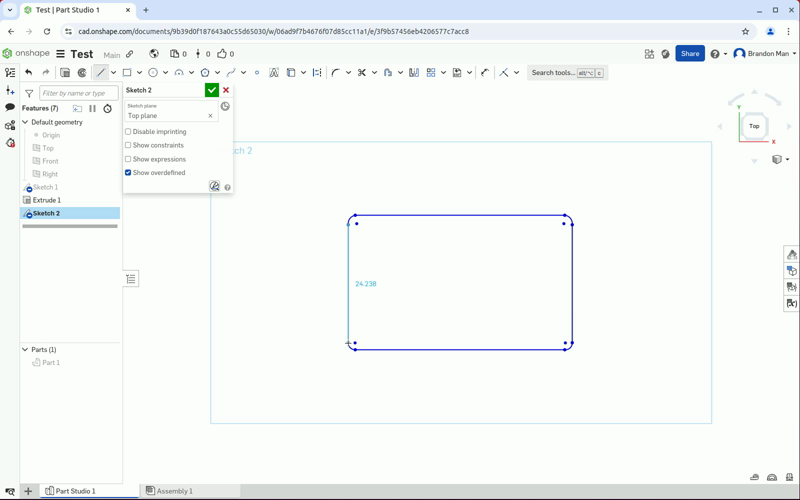
key(l)
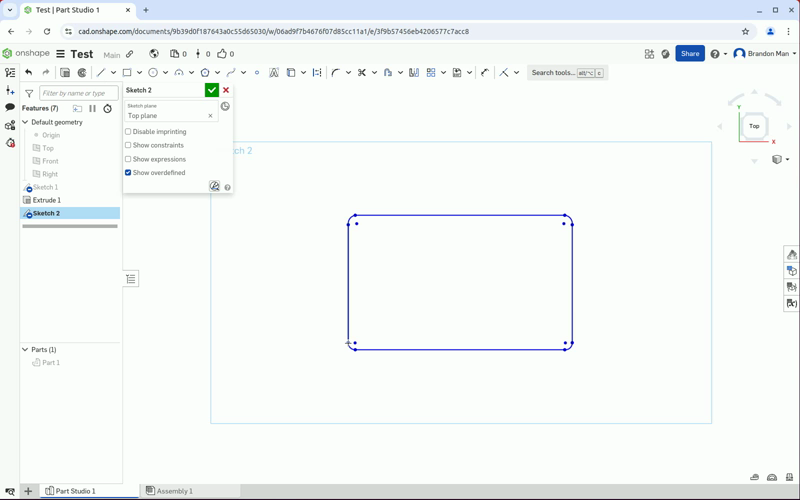
key_down(shift)
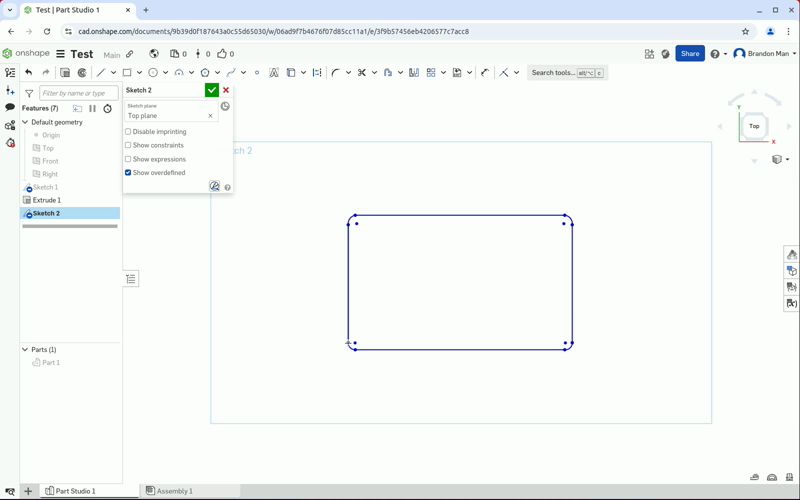
mouse_move(355, 342)
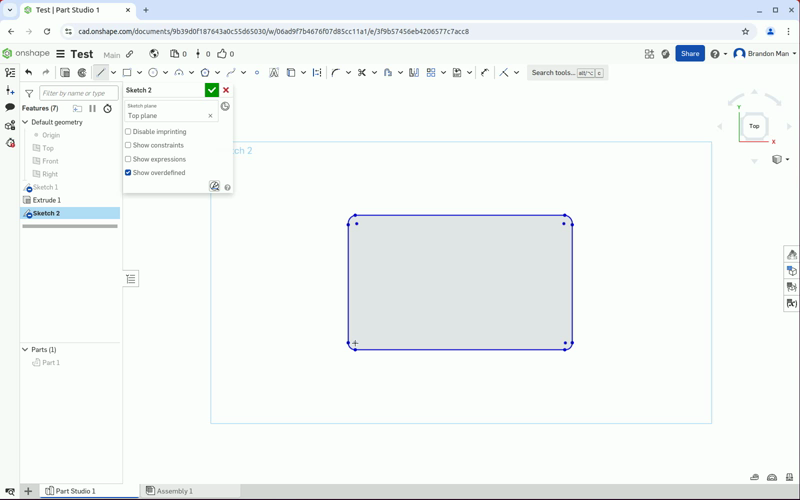
click(355, 342)
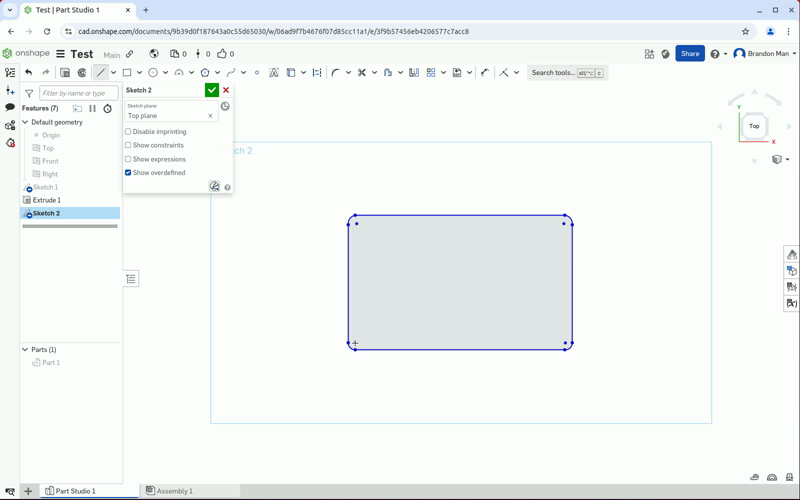
key_up(shift)
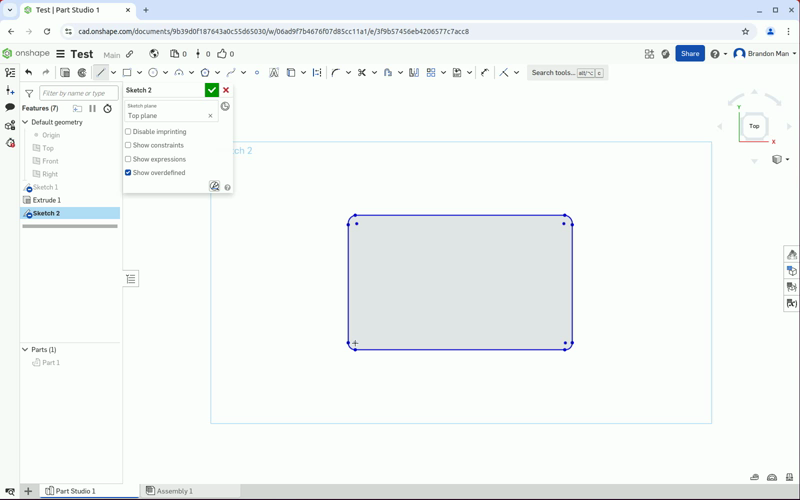
key_down(shift)
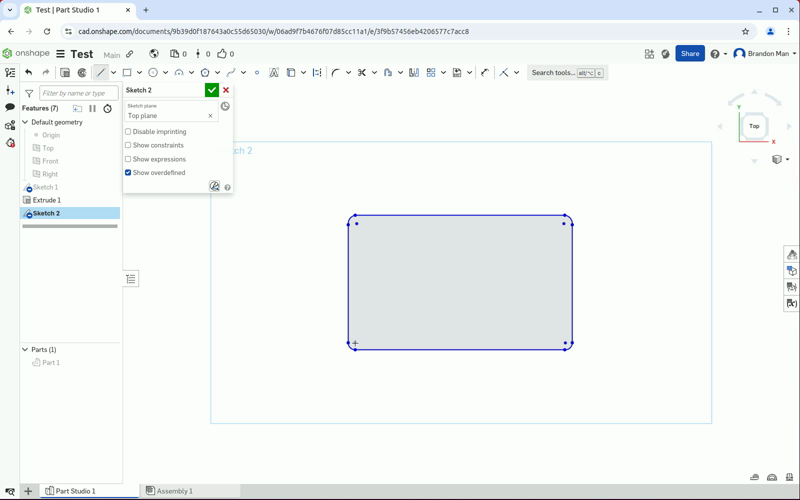
mouse_move(564, 342)
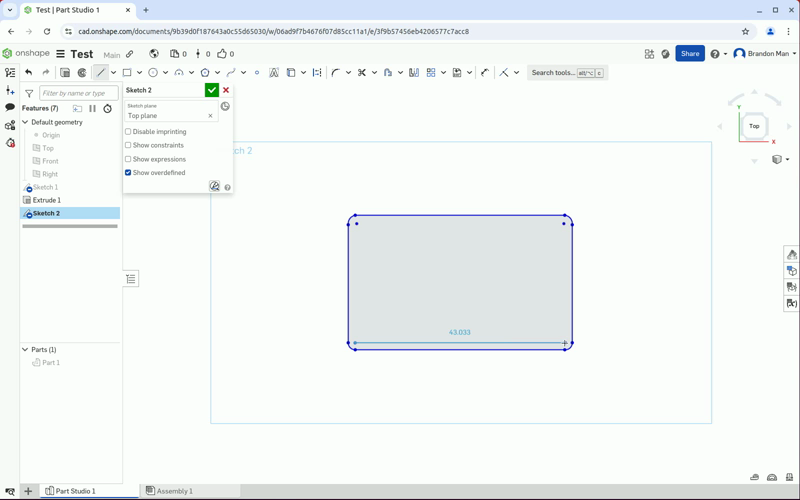
click(564, 342)
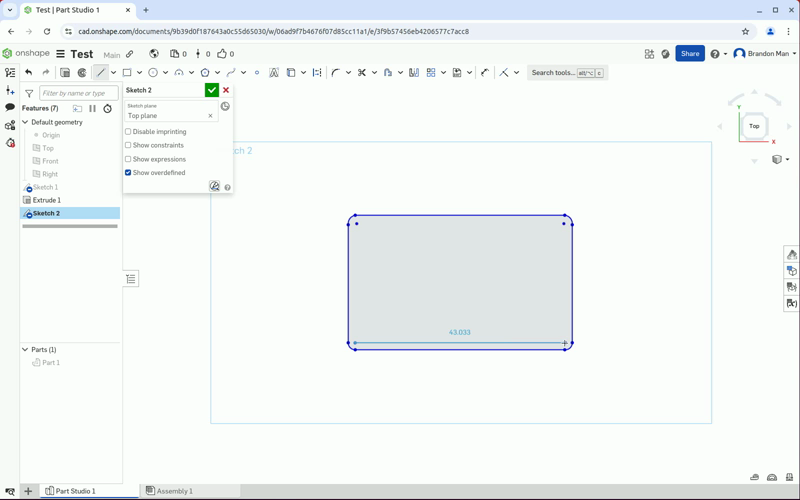
key_up(shift)
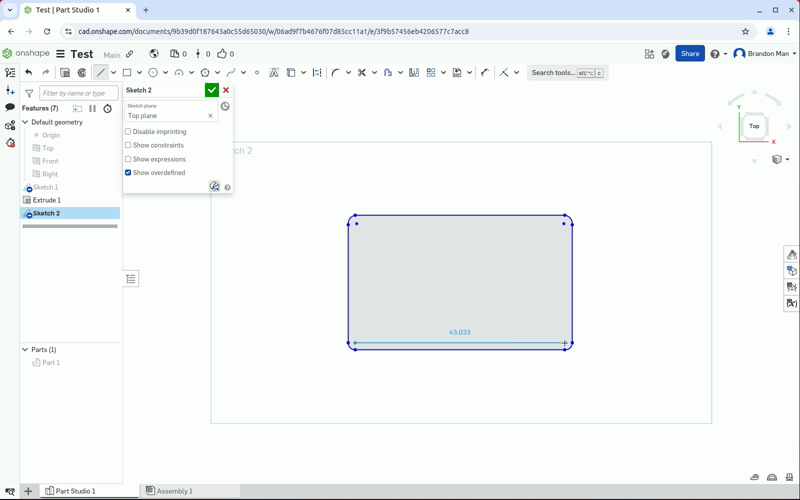
key_down(shift)
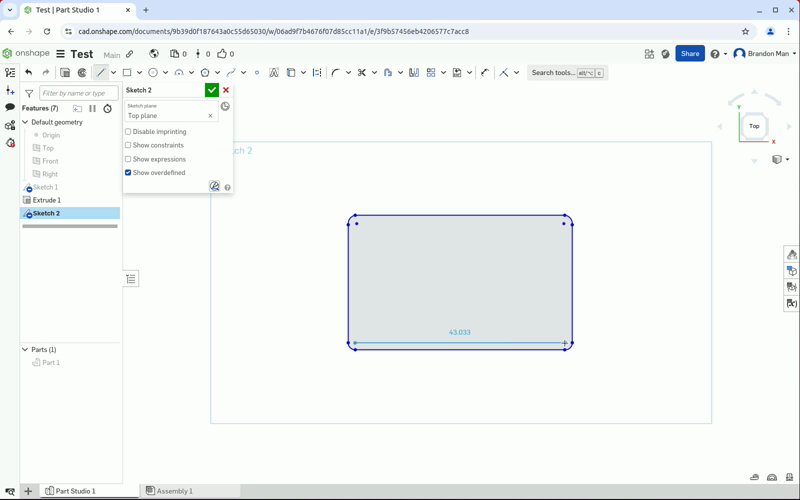
mouse_move(564, 224)
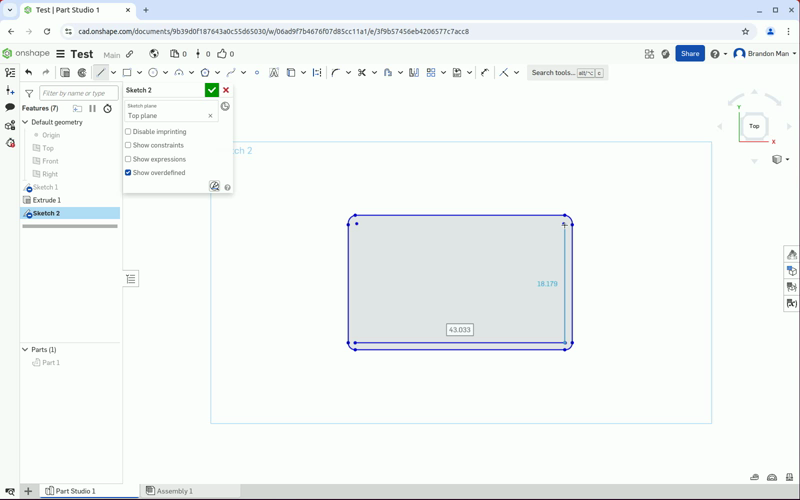
scroll(6)
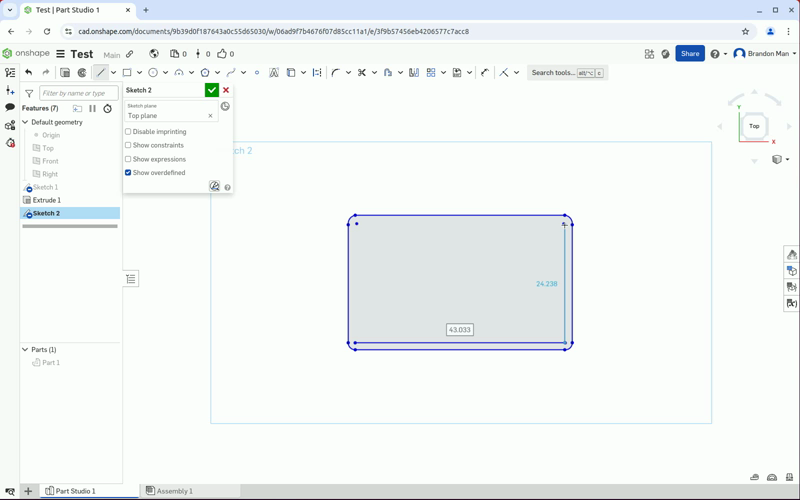
scroll(6)
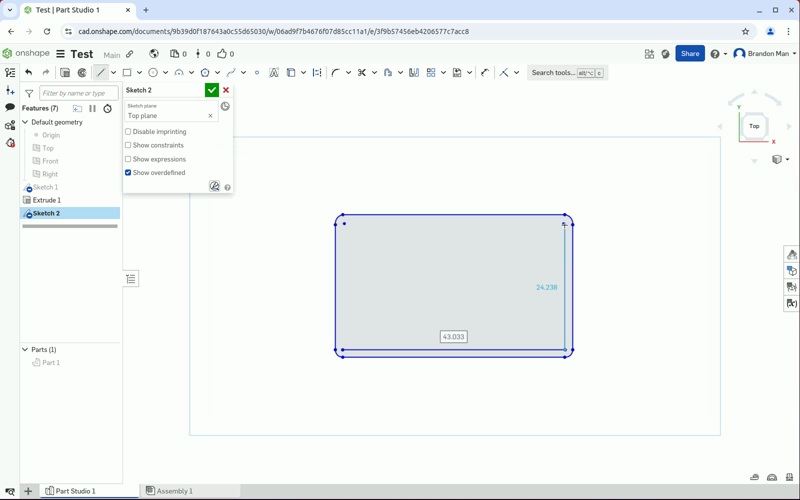
scroll(6)
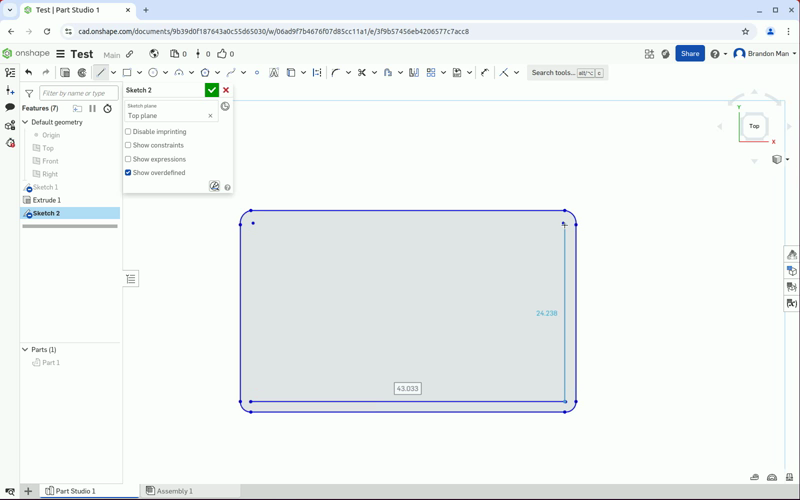
scroll(6)
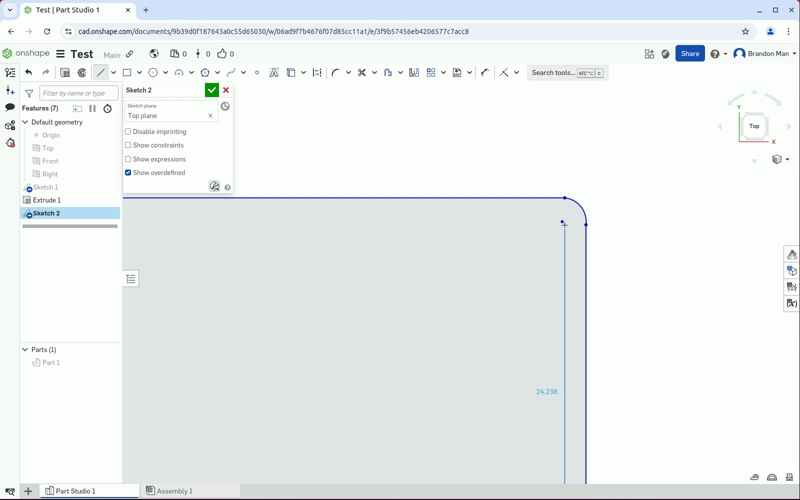
scroll(6)
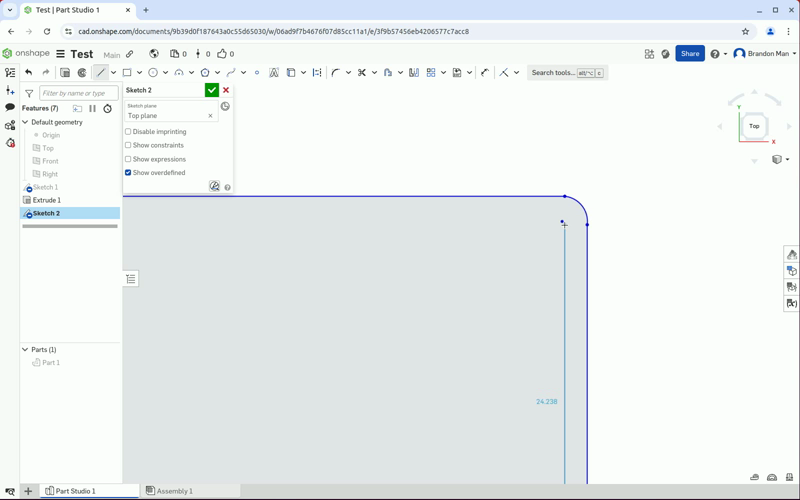
scroll(6)
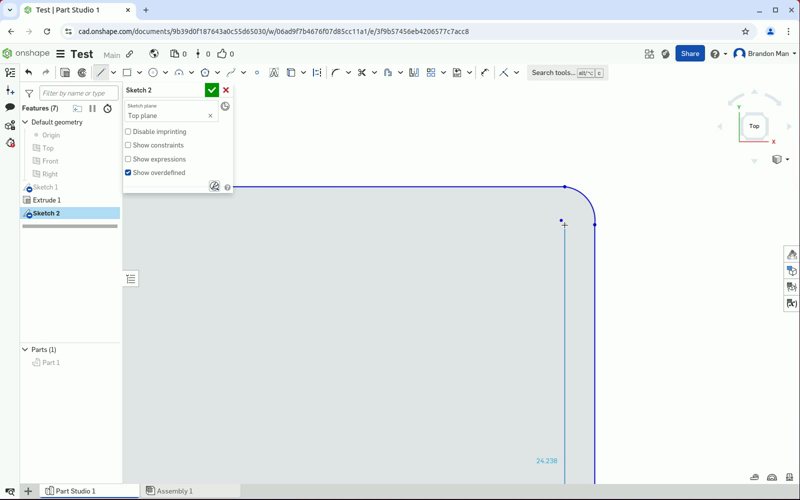
scroll(6)
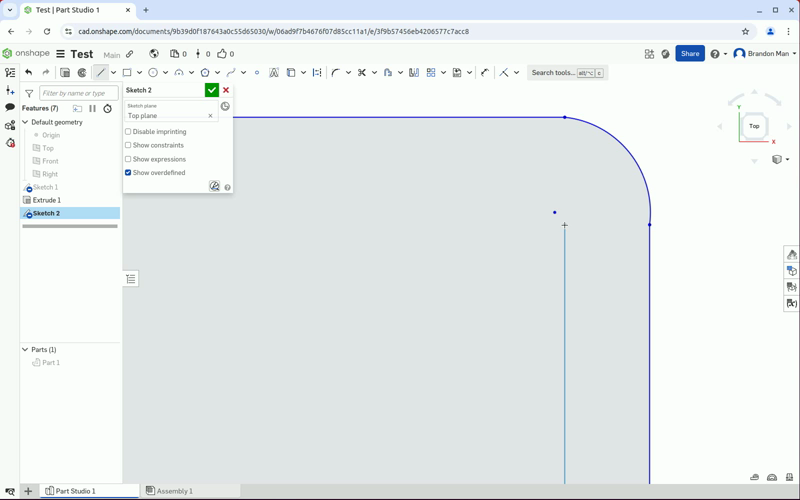
click(564, 224)
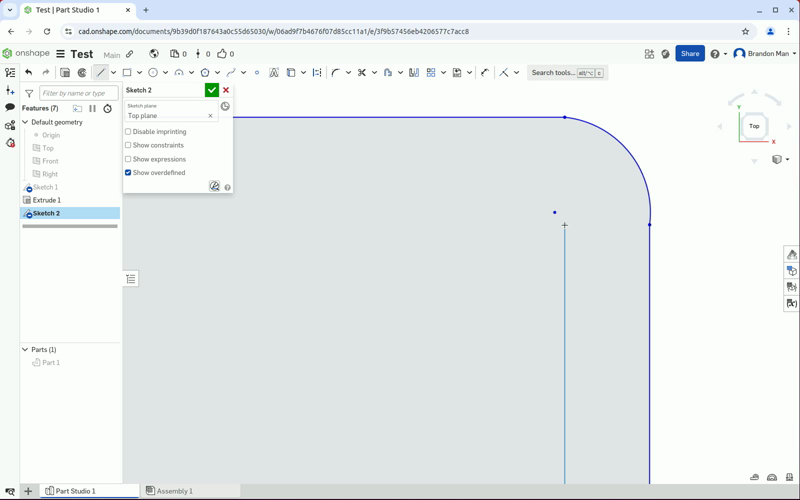
scroll(-6)
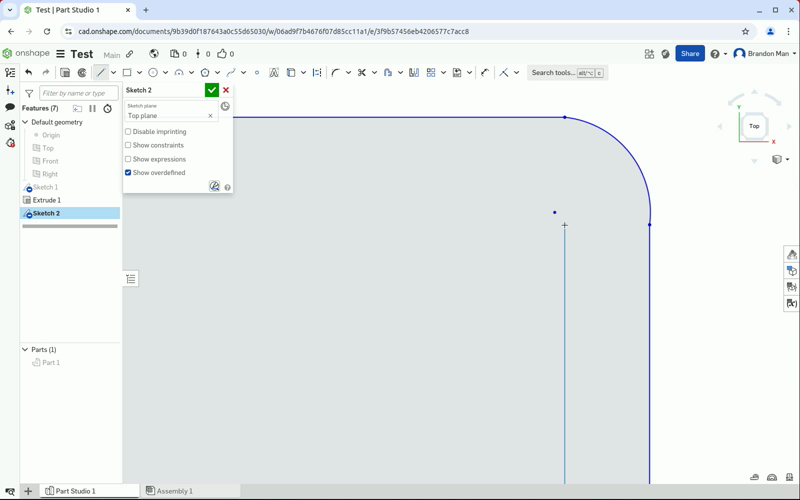
scroll(-6)
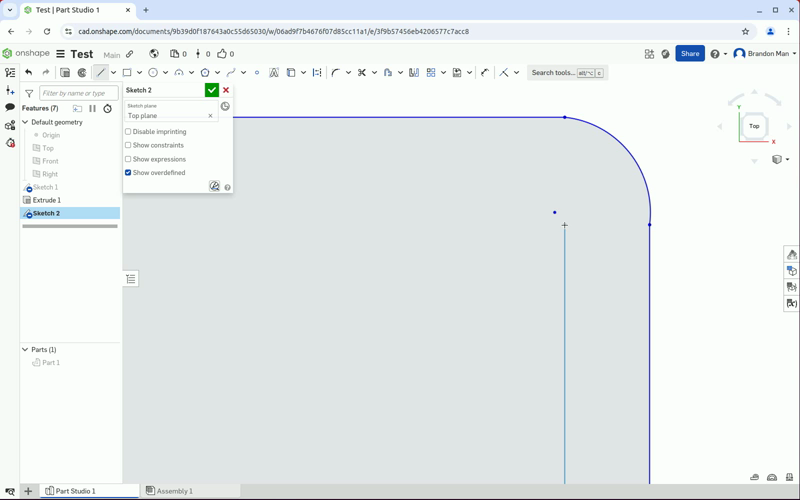
scroll(-6)
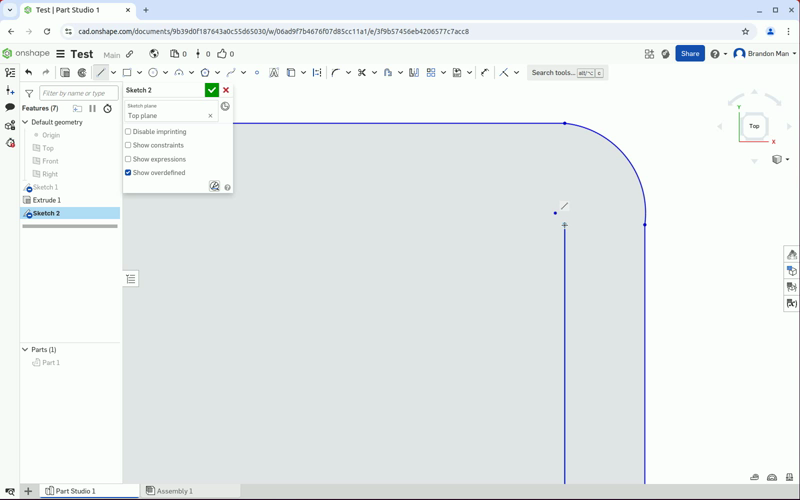
scroll(-6)
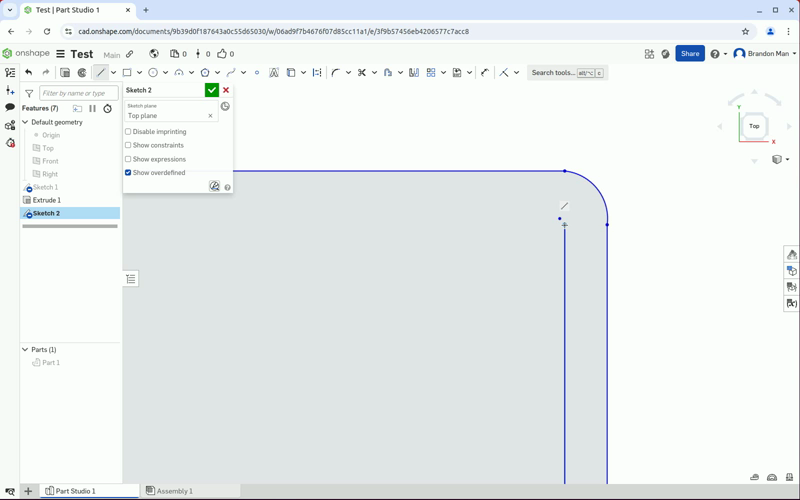
scroll(-6)
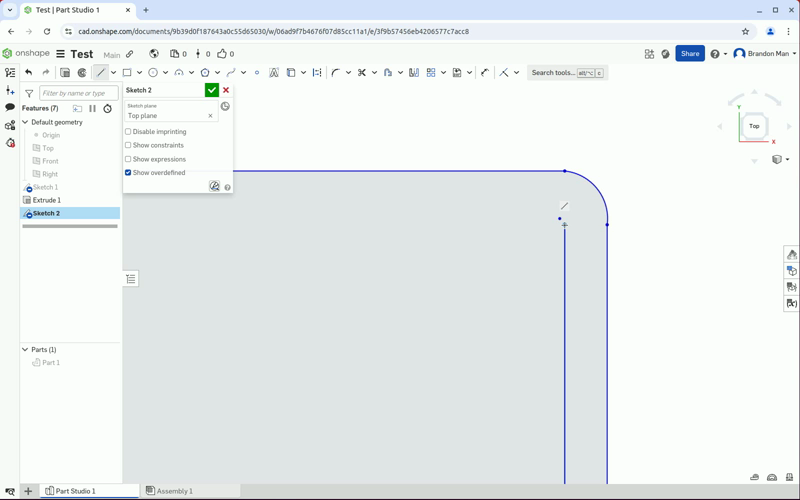
scroll(-6)
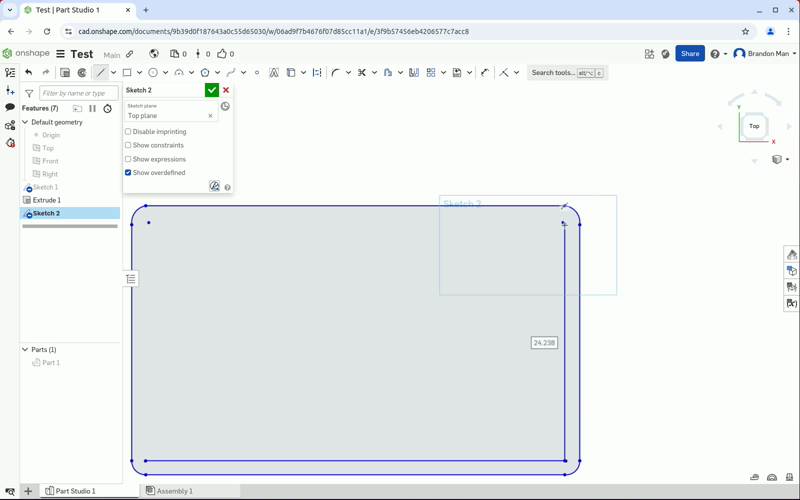
scroll(-6)
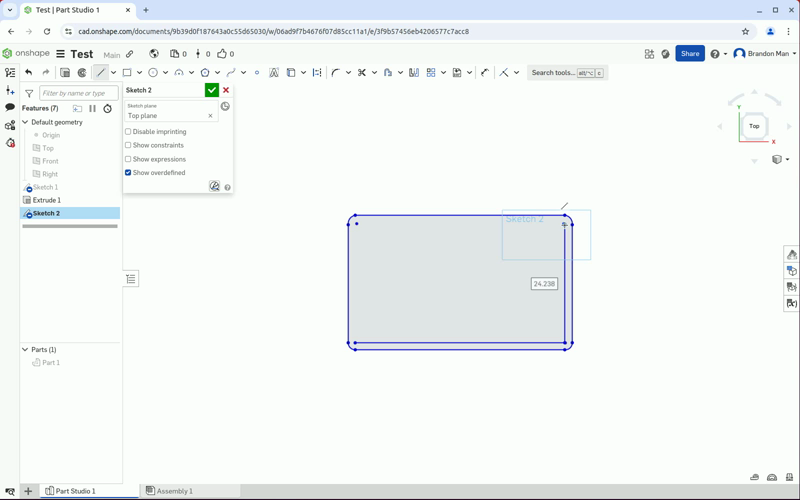
key_up(shift)
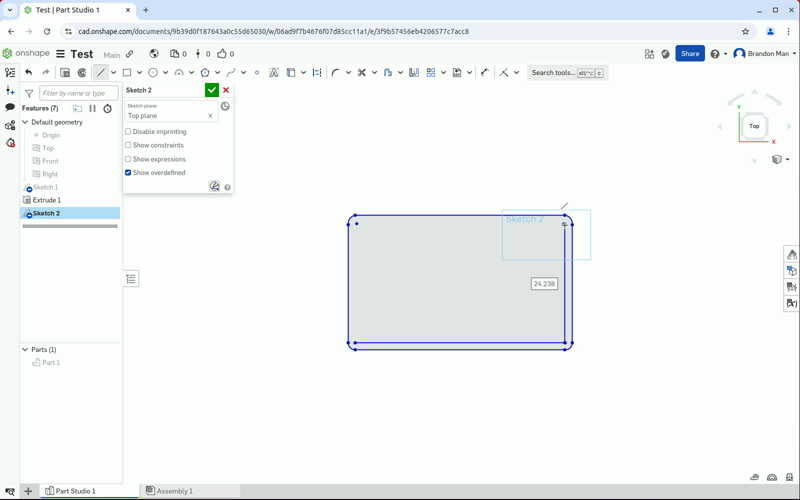
key_down(shift)
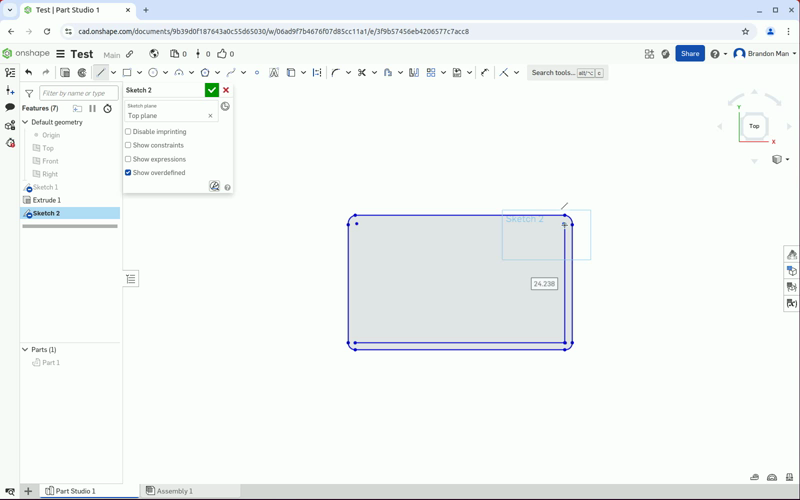
mouse_move(355, 224)
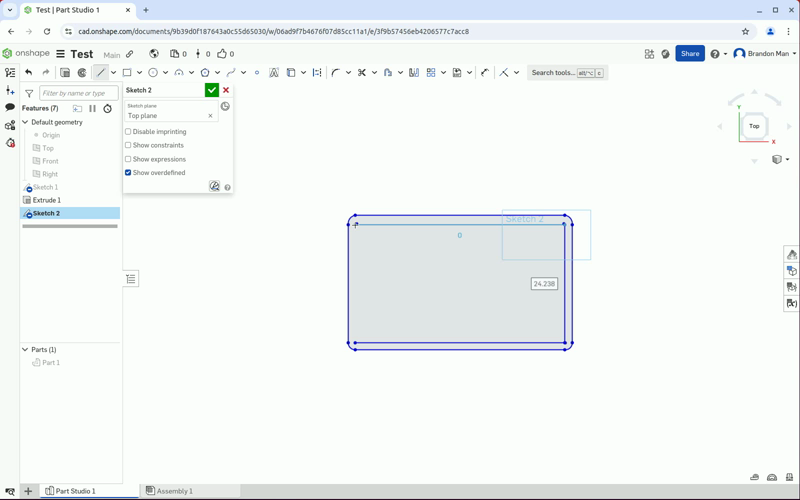
scroll(6)
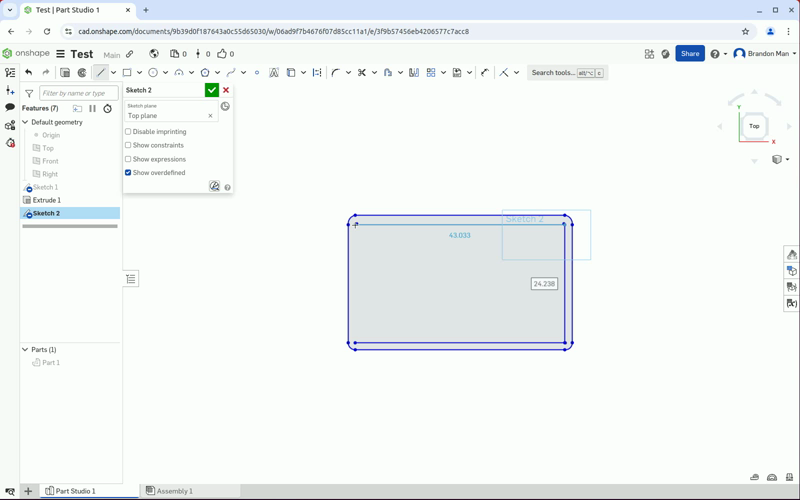
scroll(6)
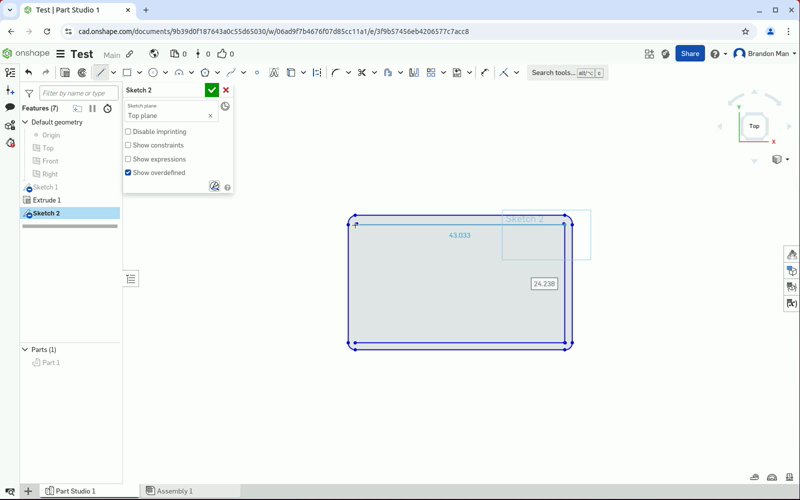
scroll(6)
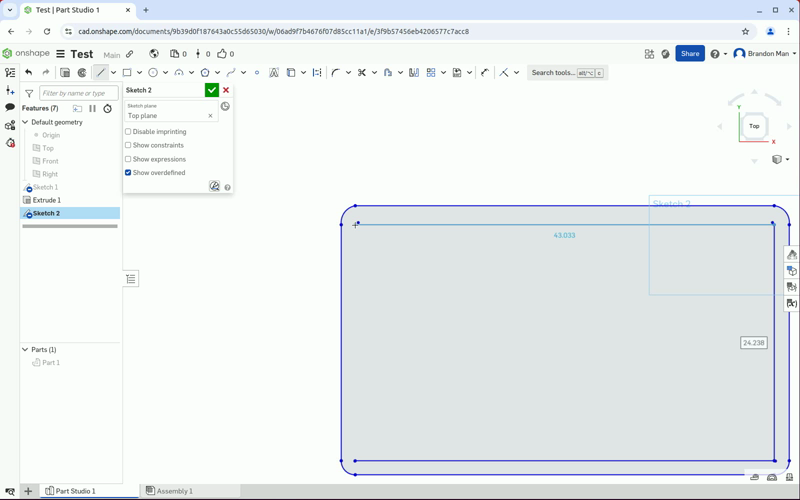
scroll(6)
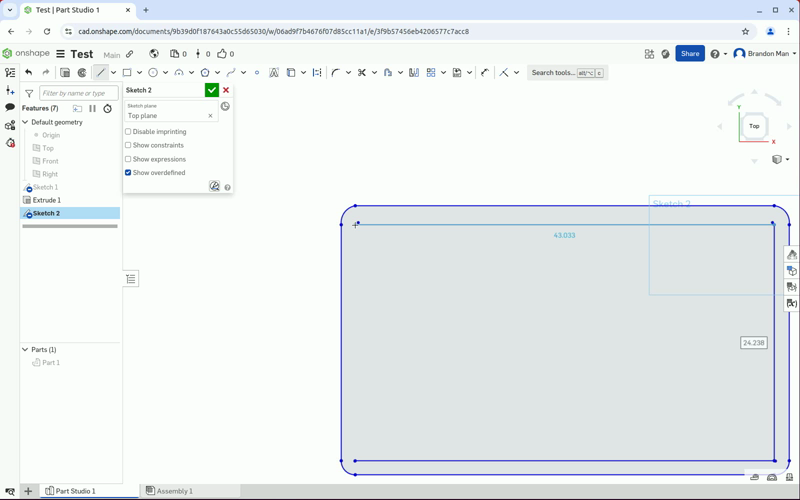
scroll(6)
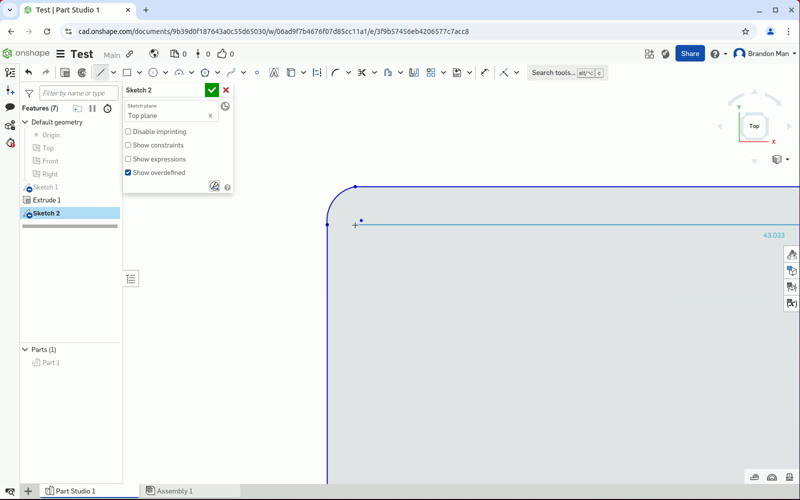
scroll(6)
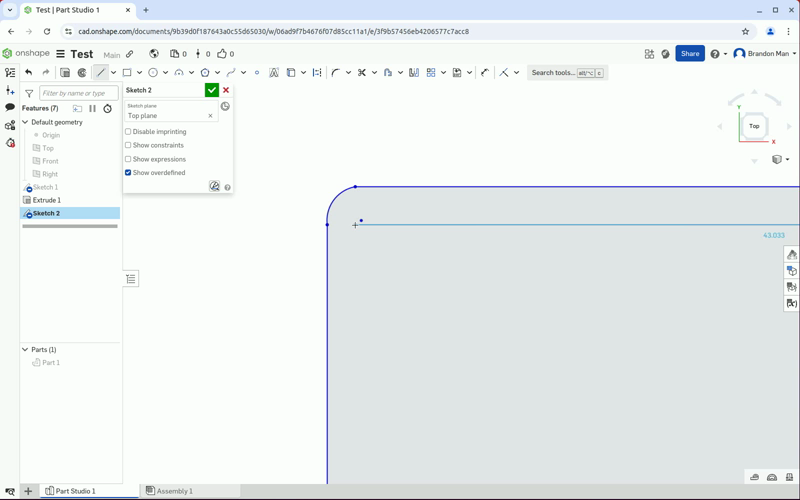
scroll(6)
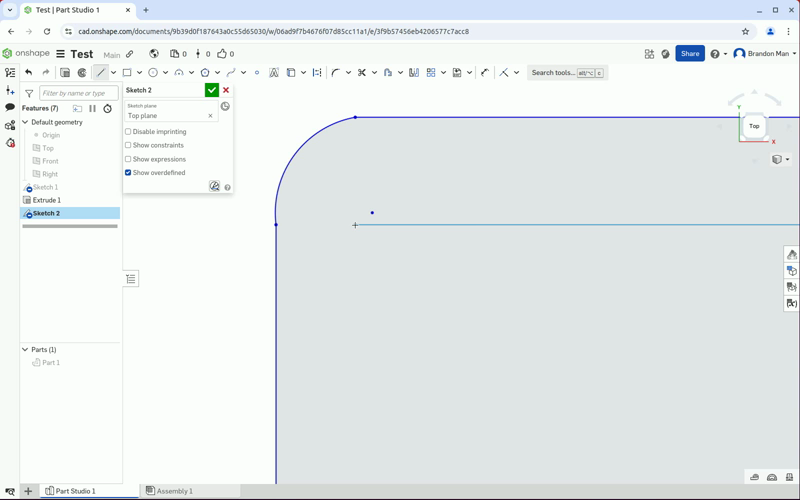
click(355, 224)
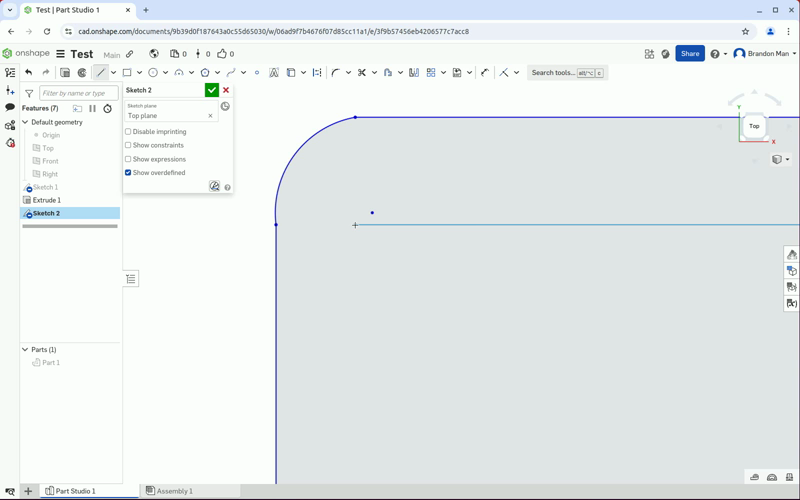
scroll(-6)
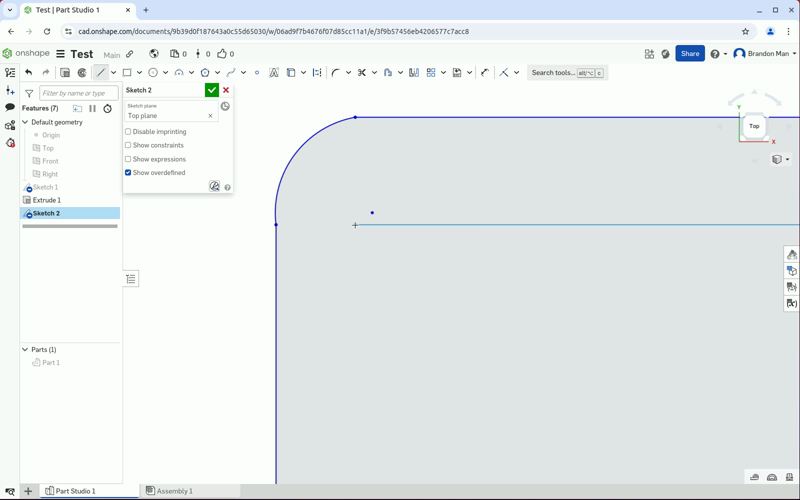
scroll(-6)
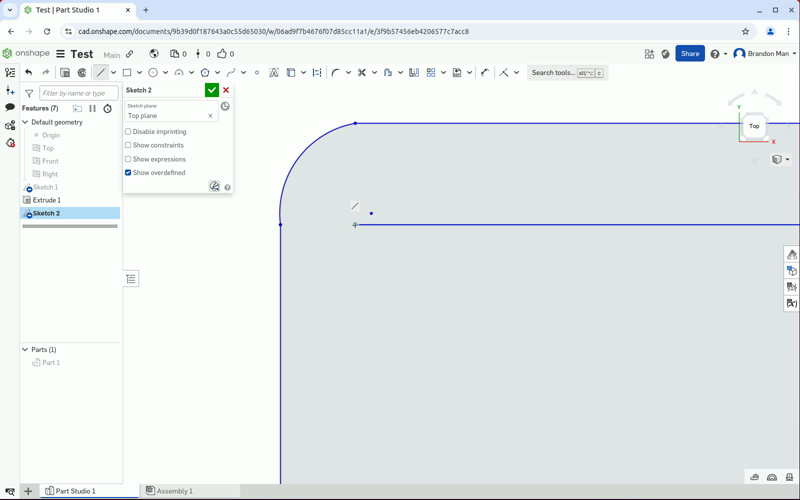
scroll(-6)
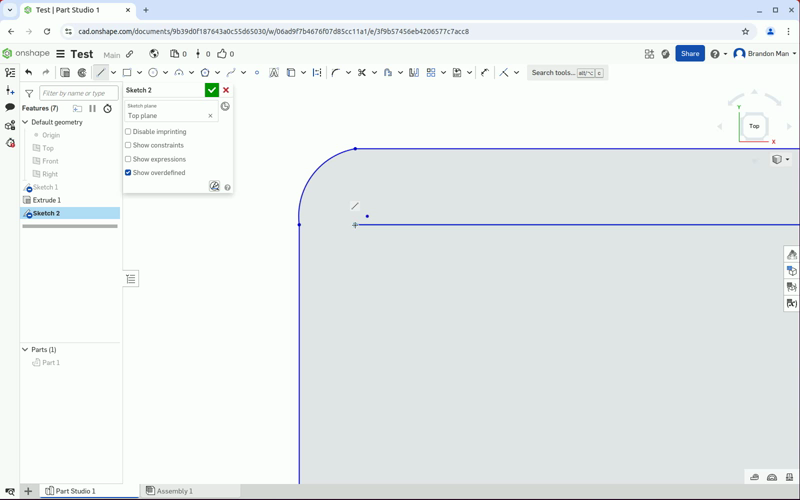
scroll(-6)
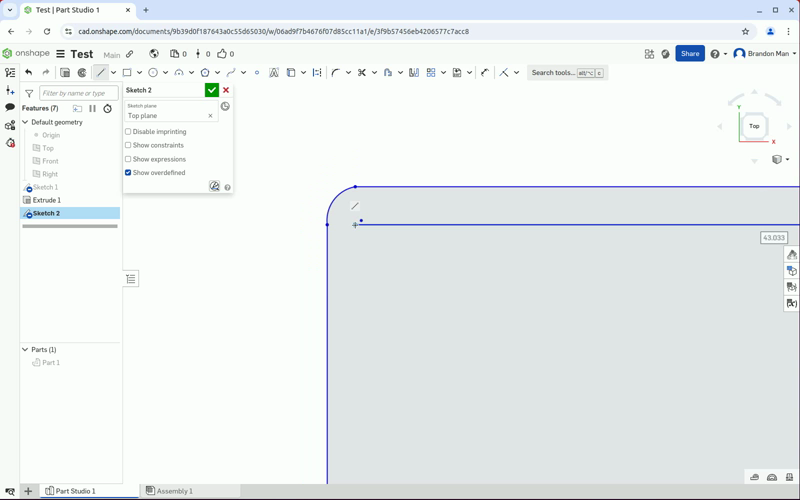
scroll(-6)
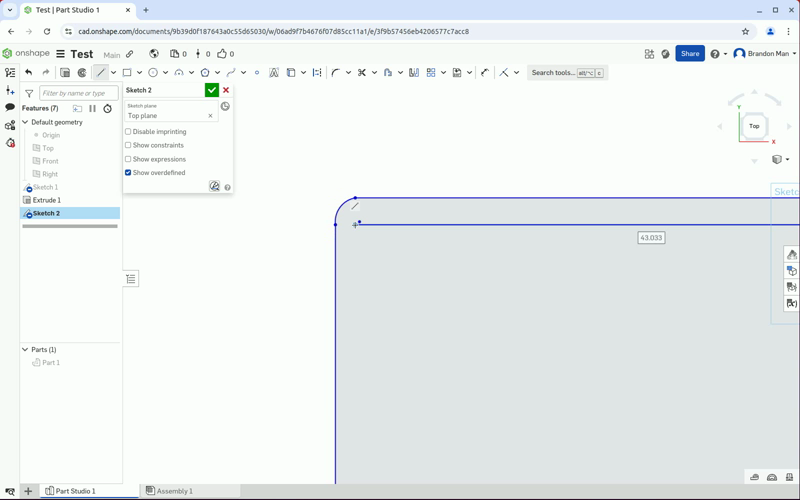
scroll(-6)
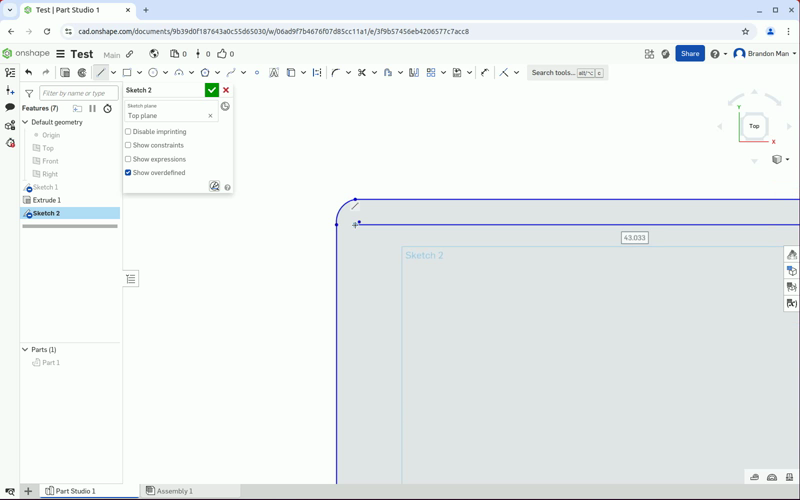
scroll(-6)
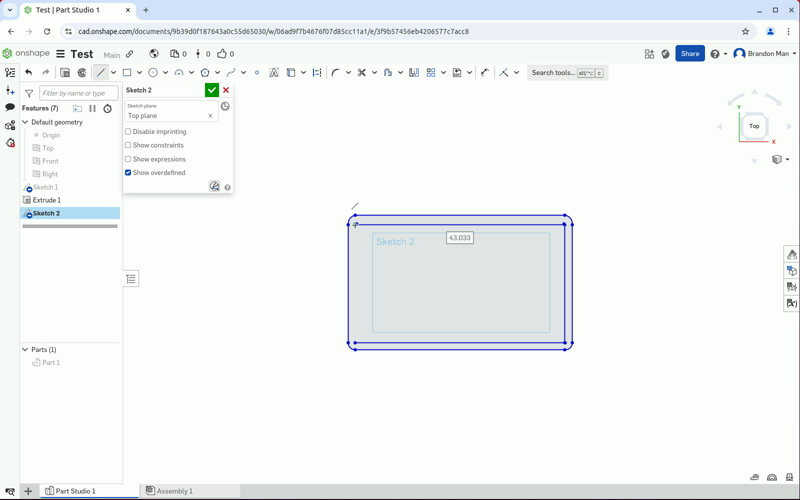
key_up(shift)
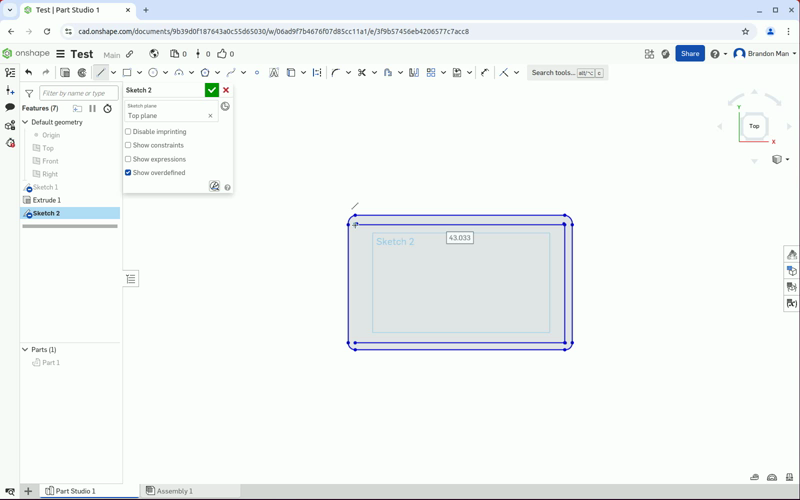
key_down(shift)
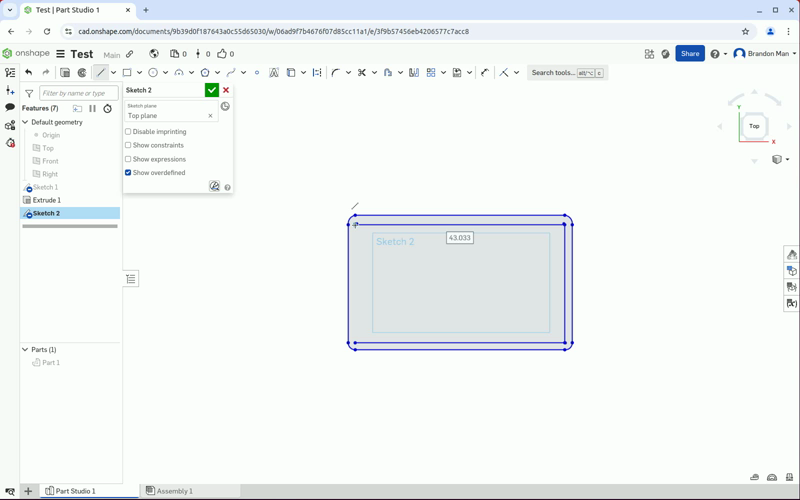
mouse_move(355, 342)
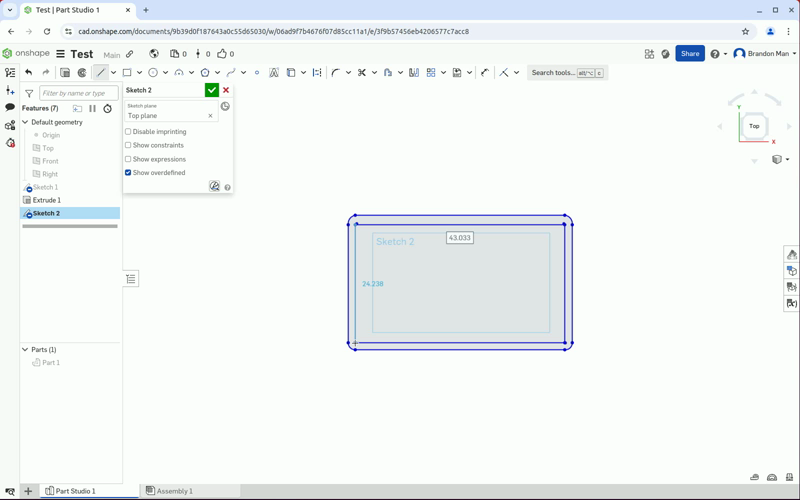
key_up(shift)
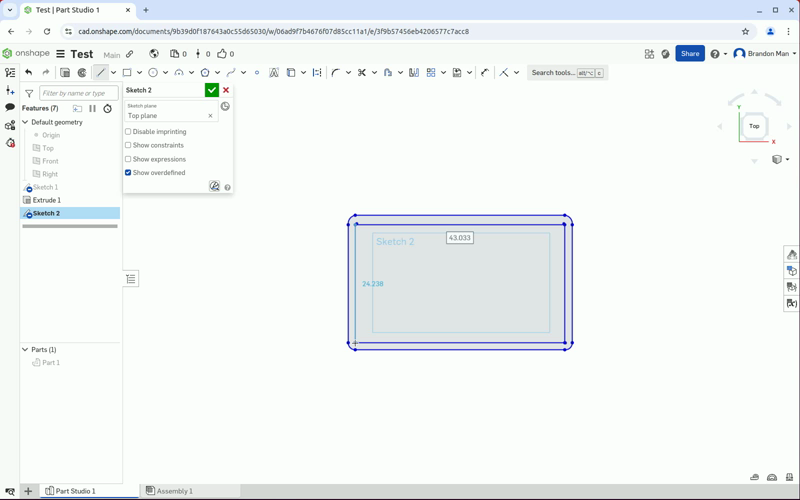
click(355, 342)
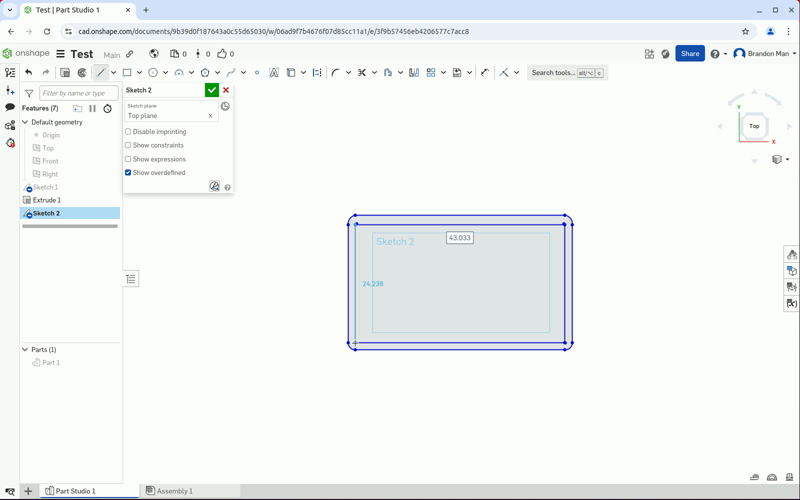
key(esc)
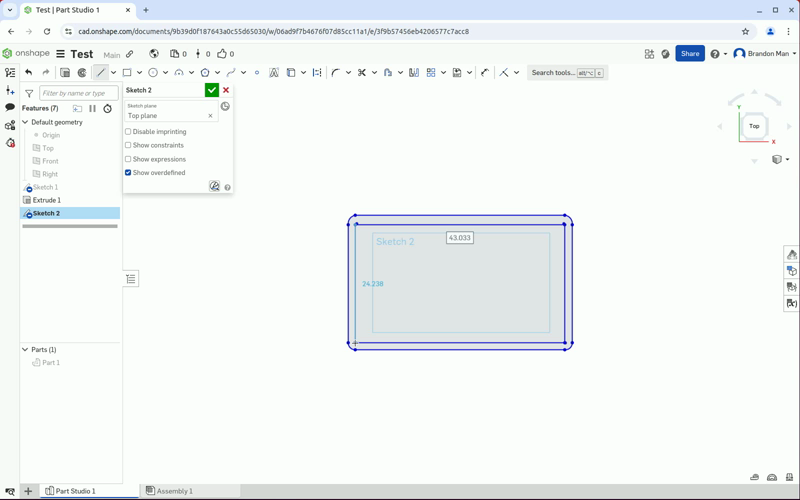
mouse_move(464, 220)
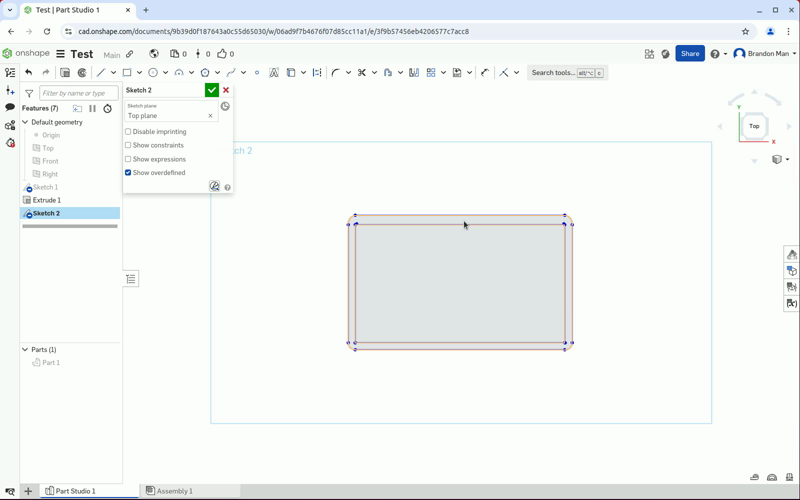
click(464, 220)
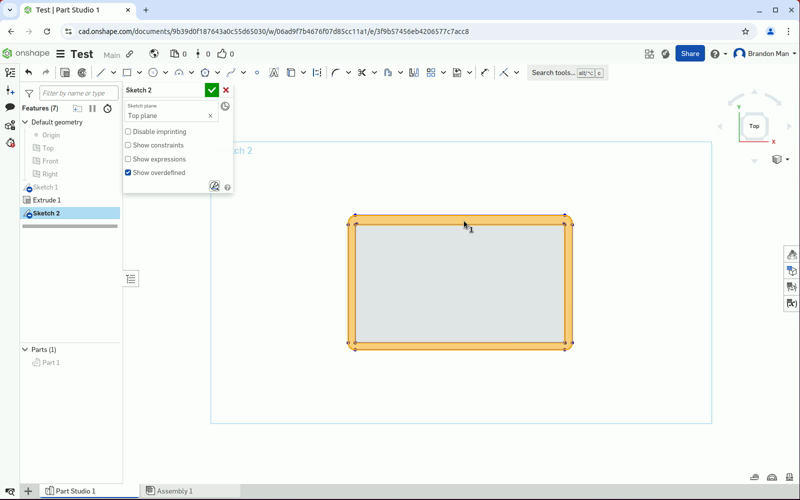
mouse_move(73, 352)
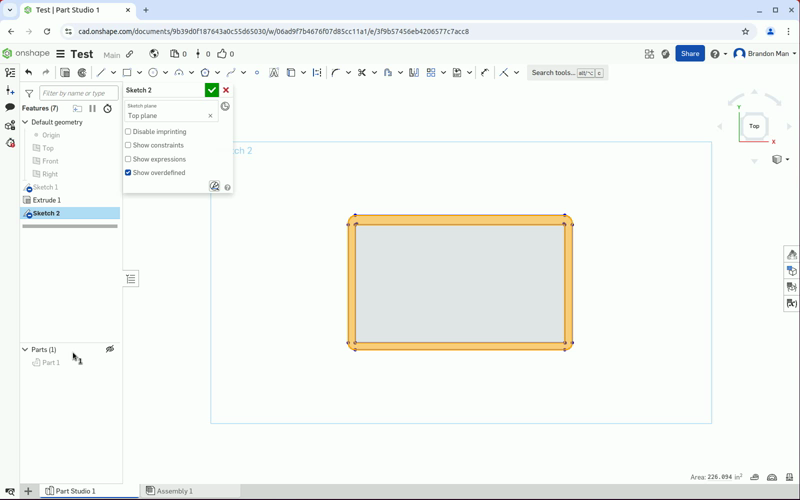
key(shift+y)
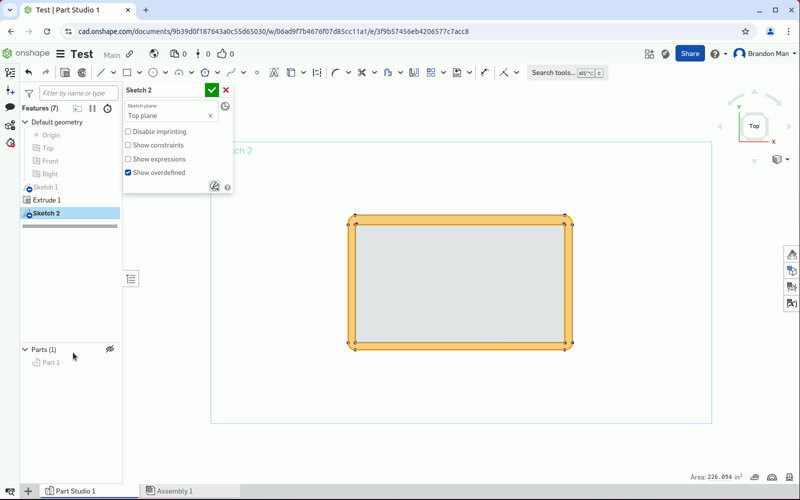
key(shift+e)
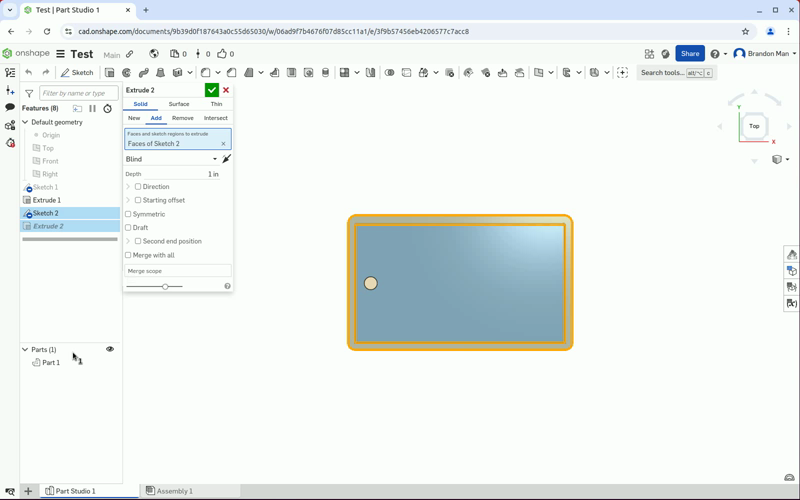
mouse_move(143, 106)
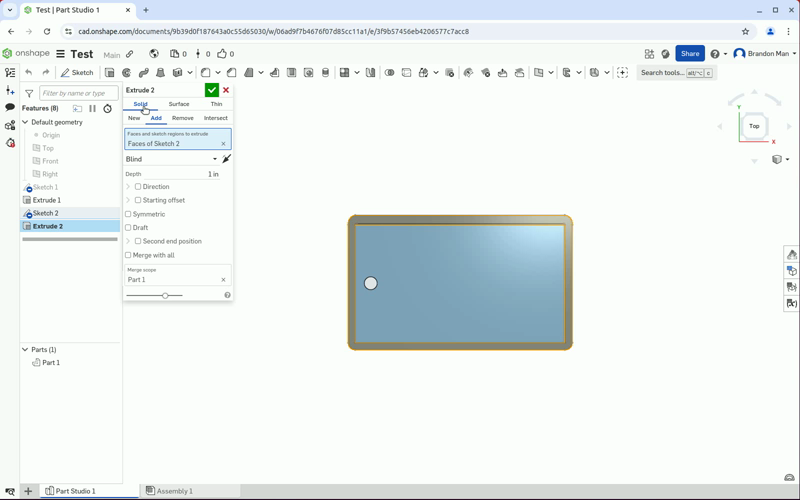
click(143, 106)
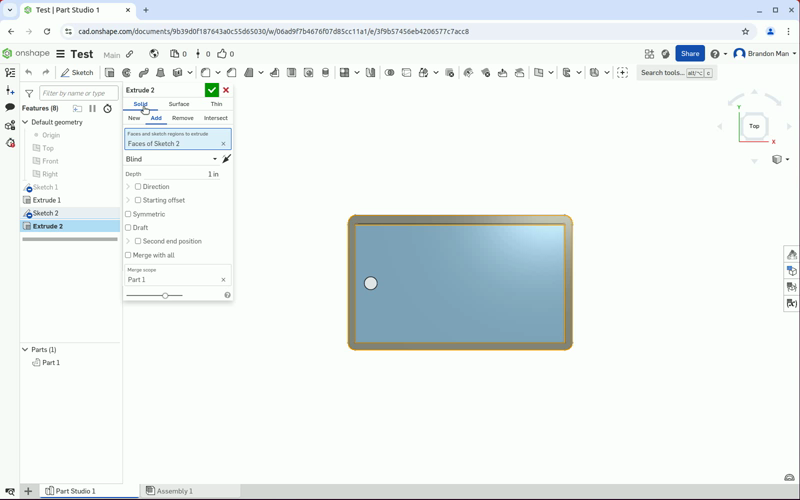
mouse_move(137, 120)
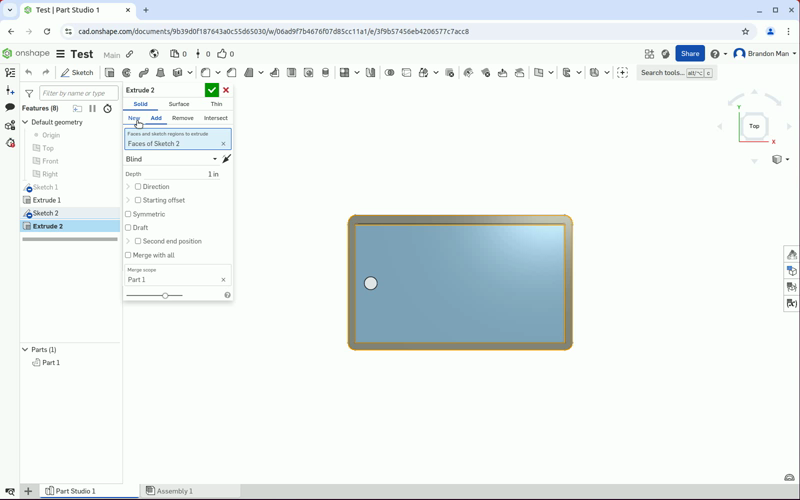
click(137, 120)
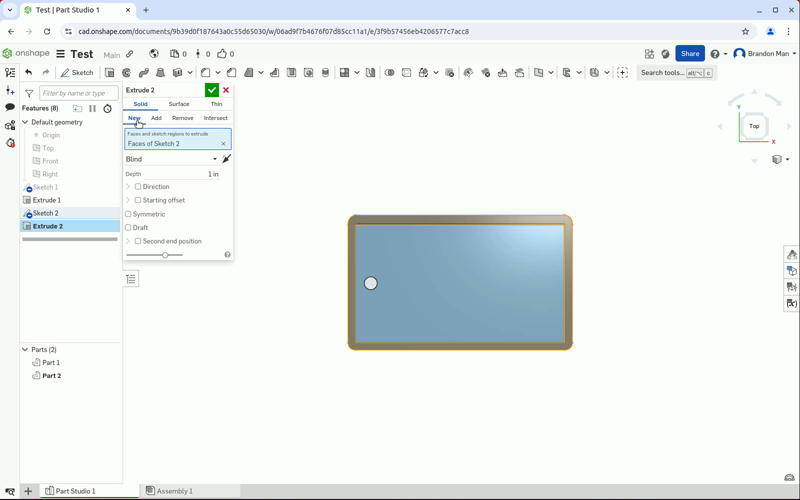
key(tab, 4)
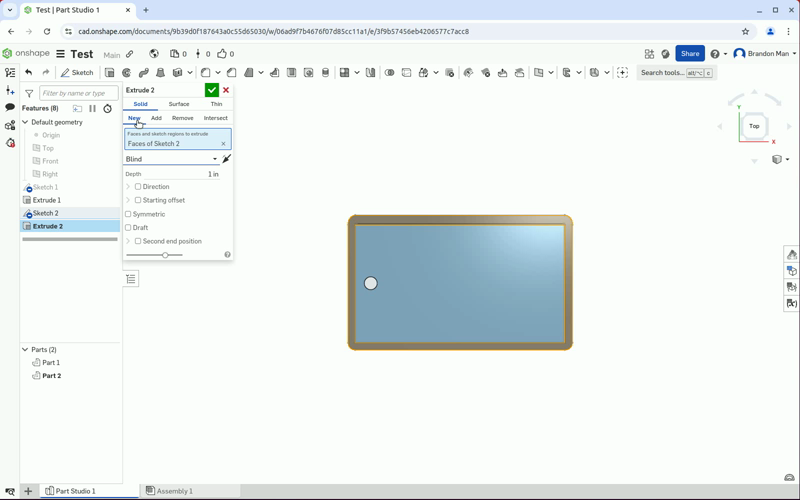
text(3.129)
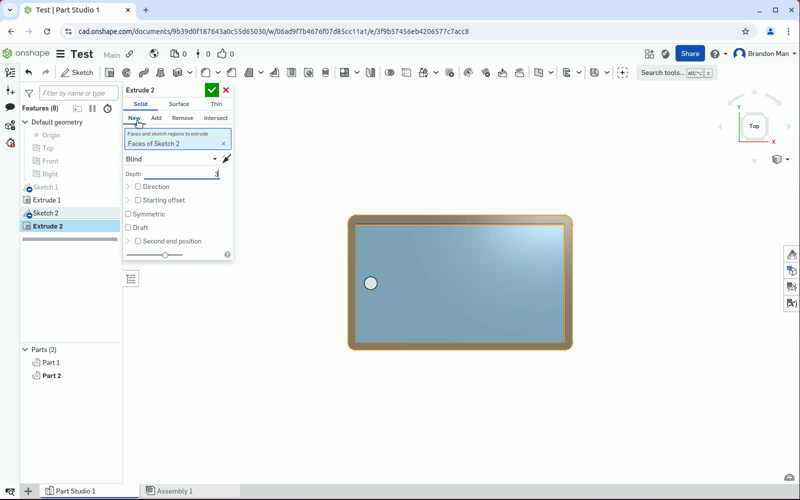
key(enter)
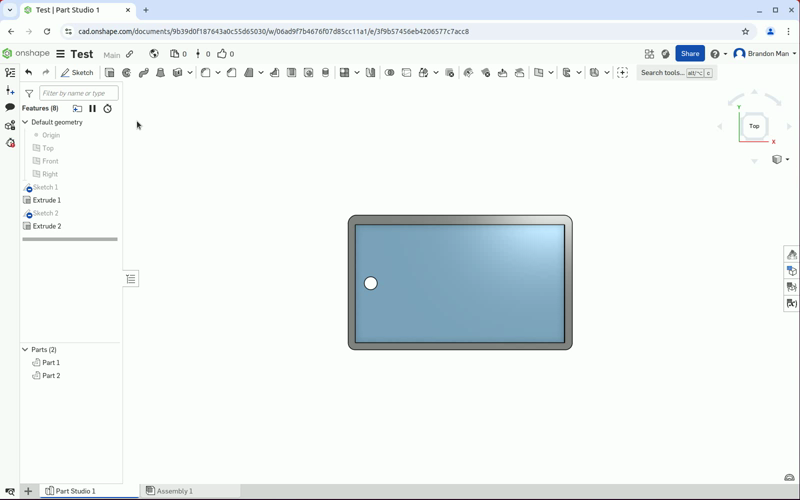
key(shift+h)
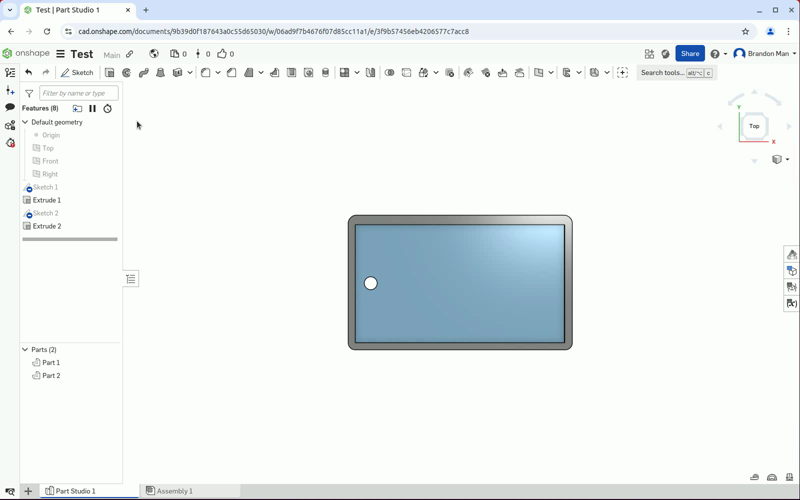
key(shift+h)
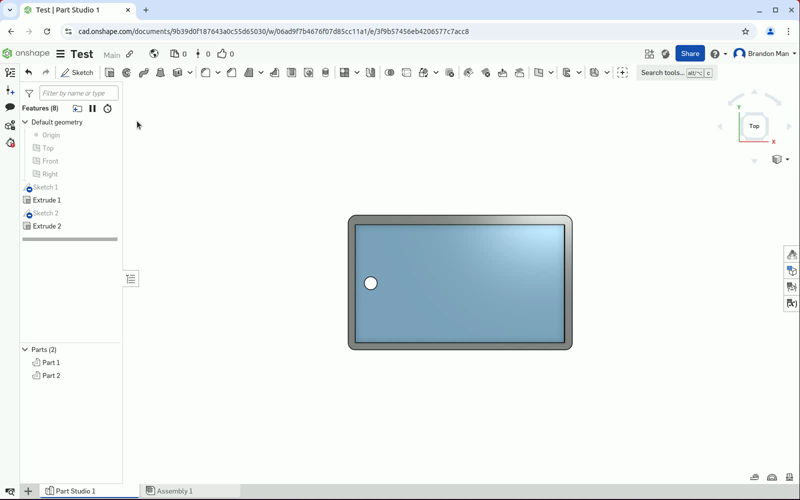
key(shift+7)
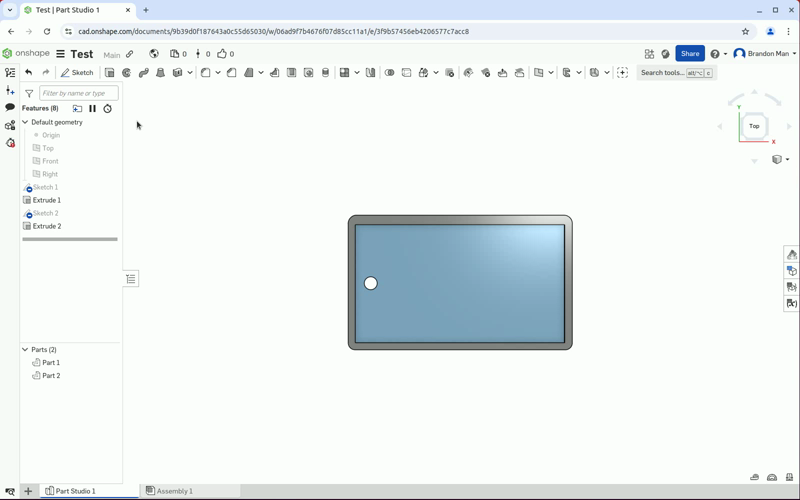
key(up, 3)
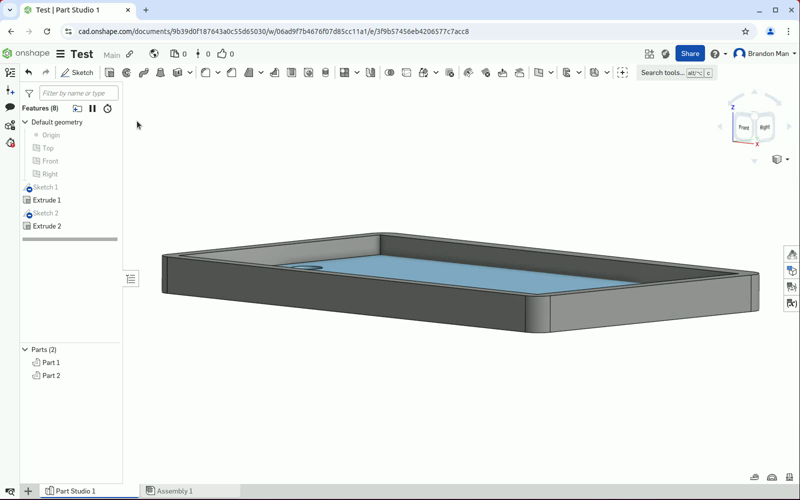
key(left, 3)
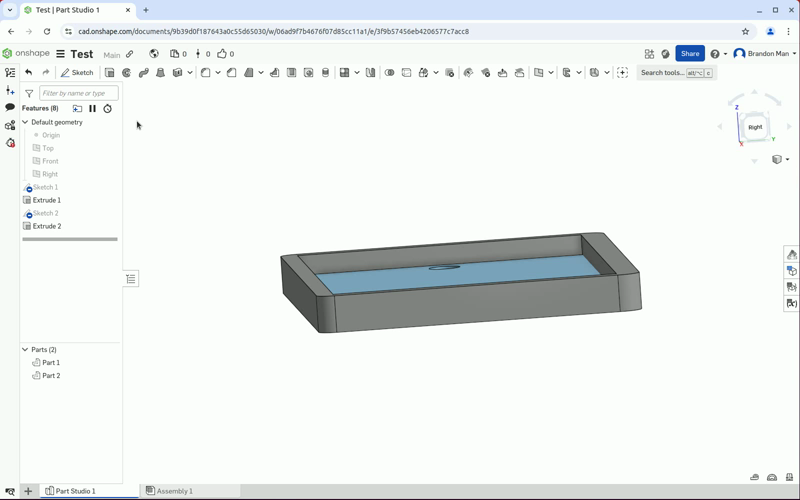
key(right, 3)
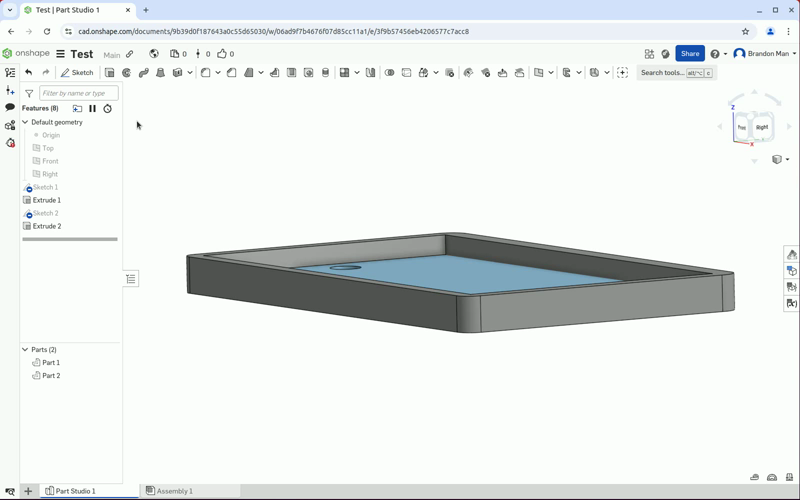
key(down, 3)
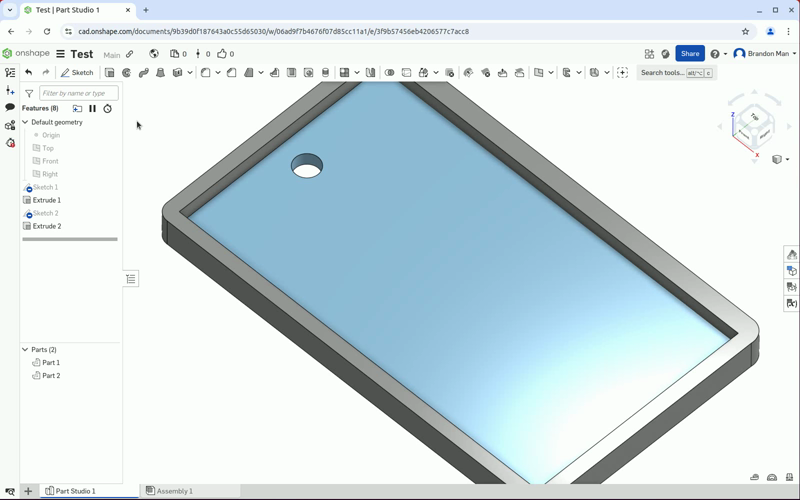
mouse_move(73, 189)
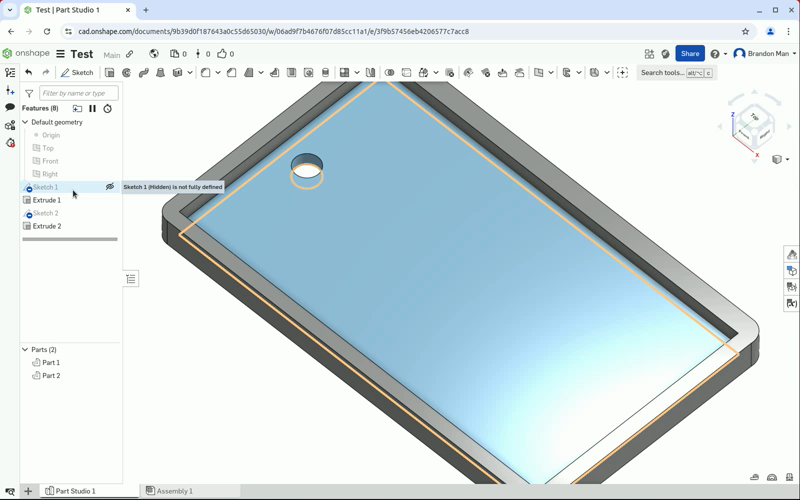
click(73, 189)